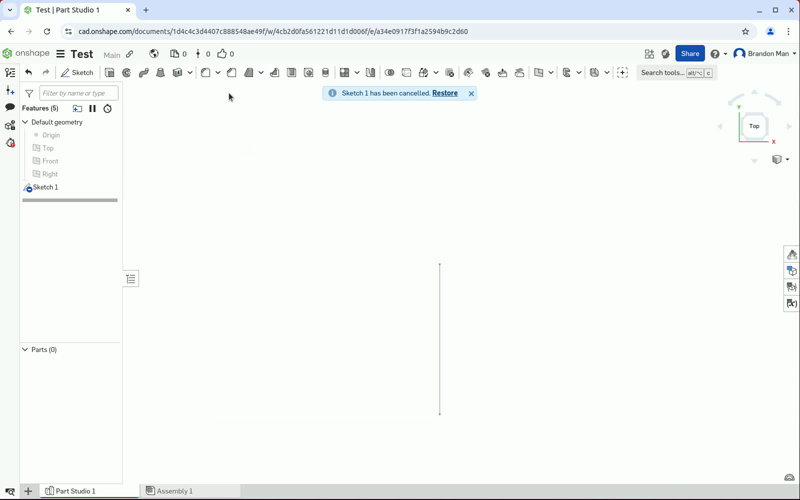
key(shift+h)
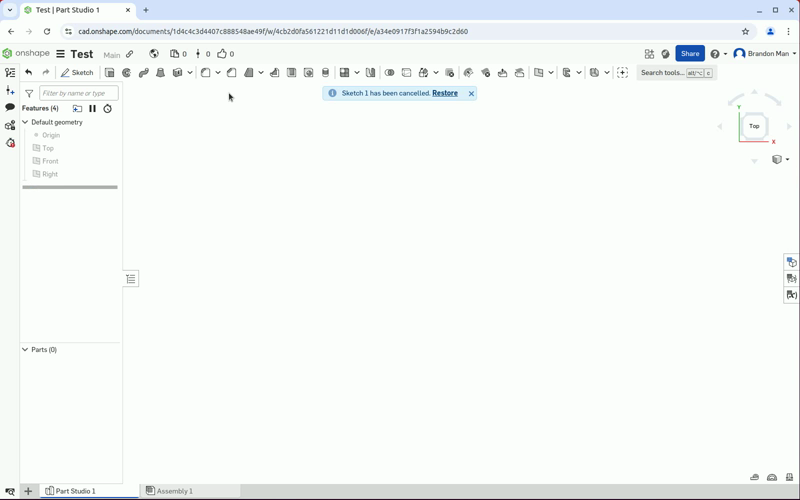
mouse_move(73, 352)
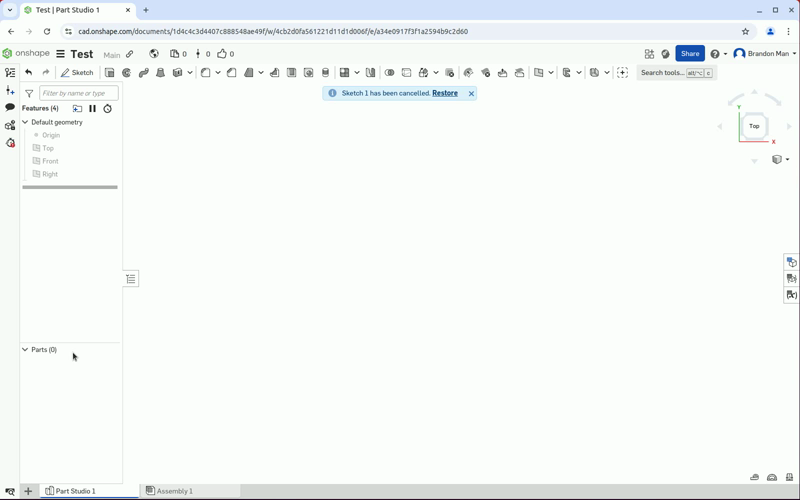
key(y)
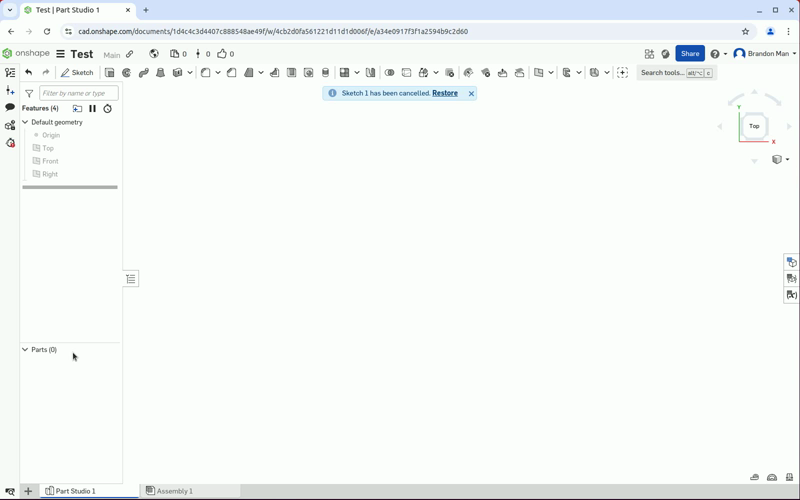
key(shift+p)
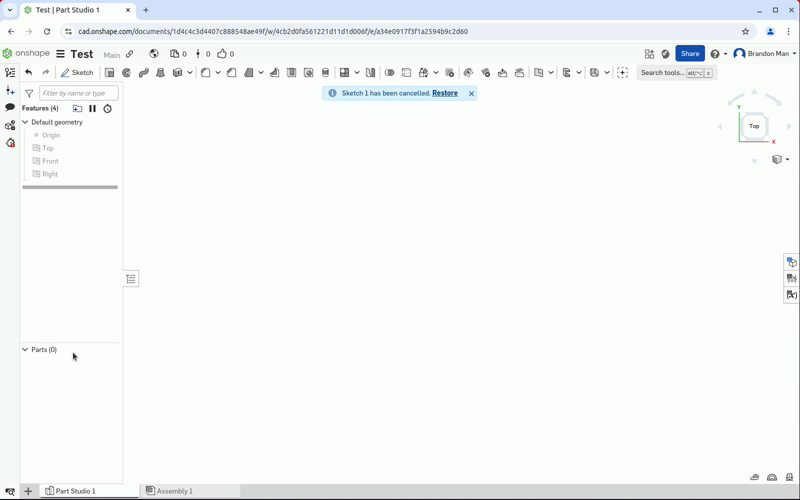
key(space)
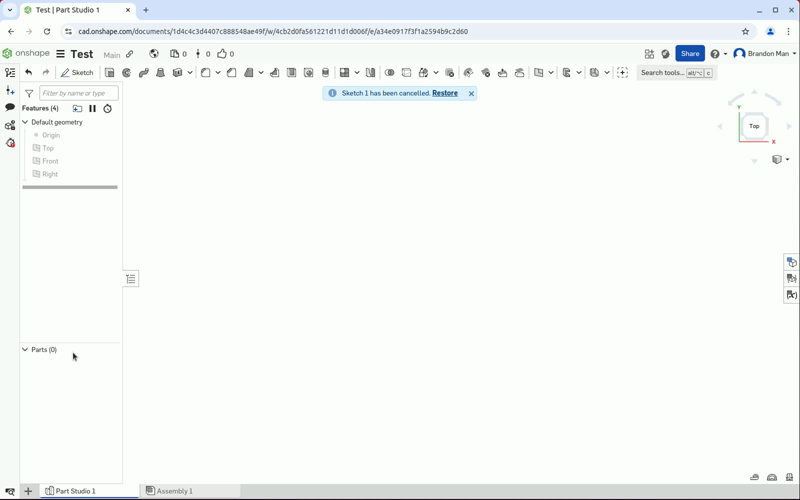
key_down(shift)
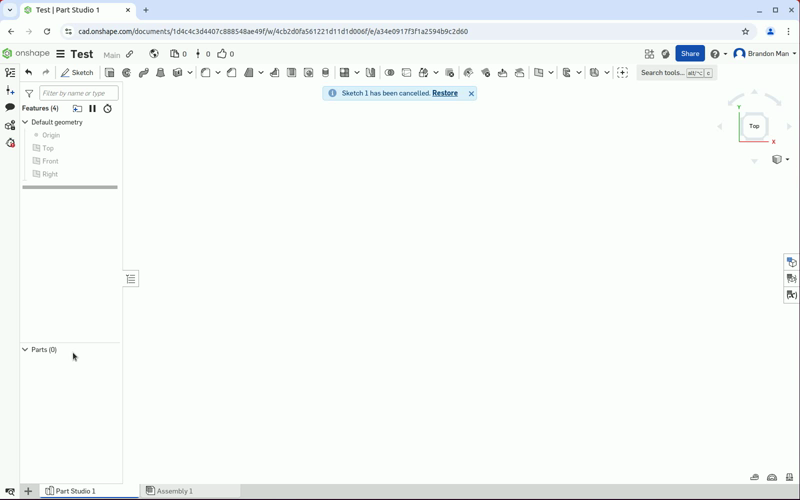
key(up)
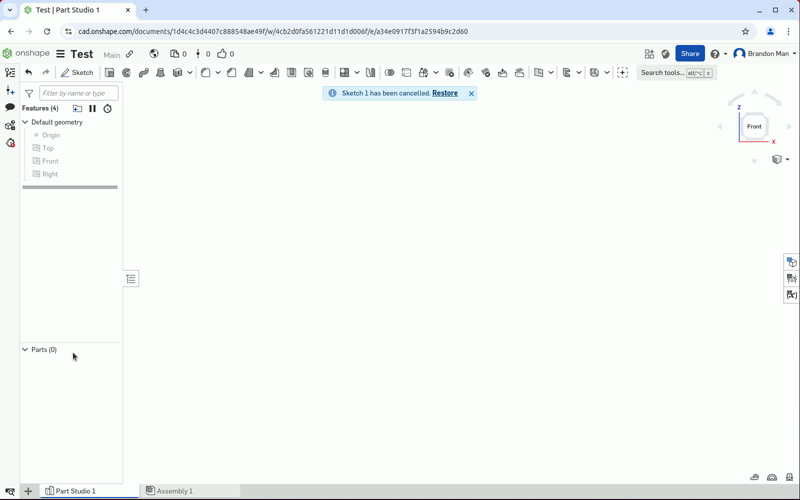
key_up(shift)
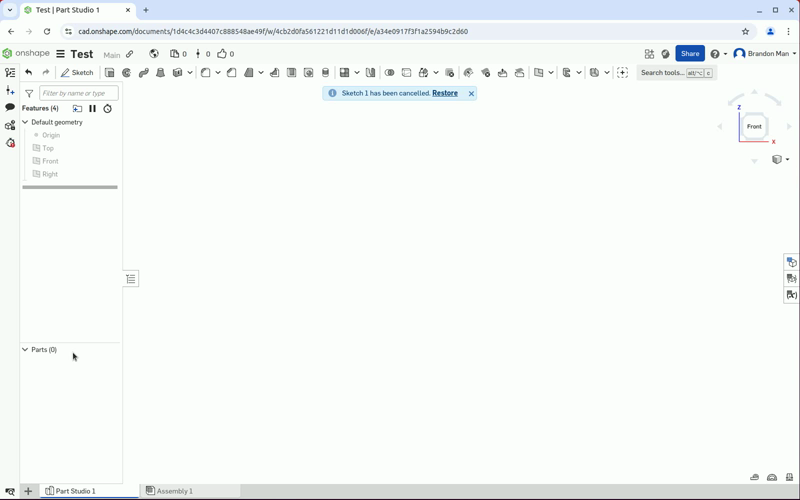
mouse_move(73, 352)
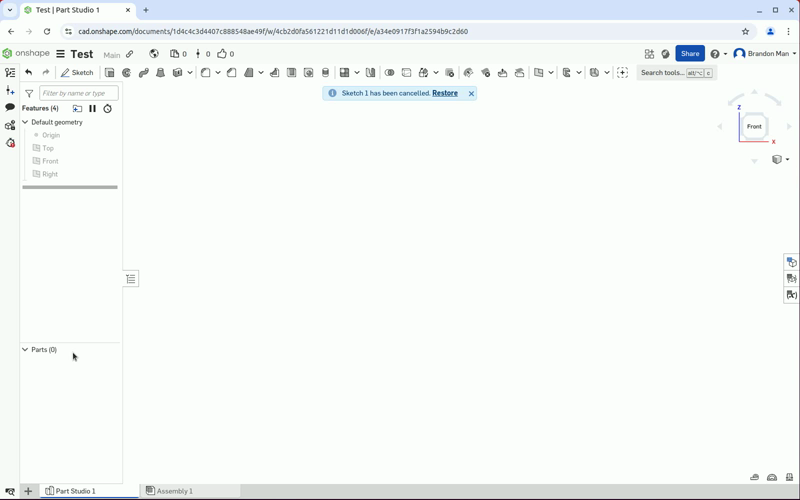
key(shift+y)
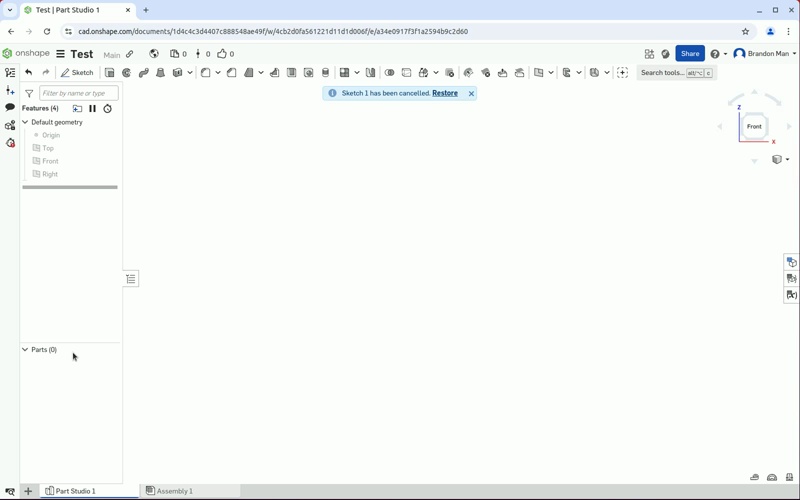
key(shift+s)
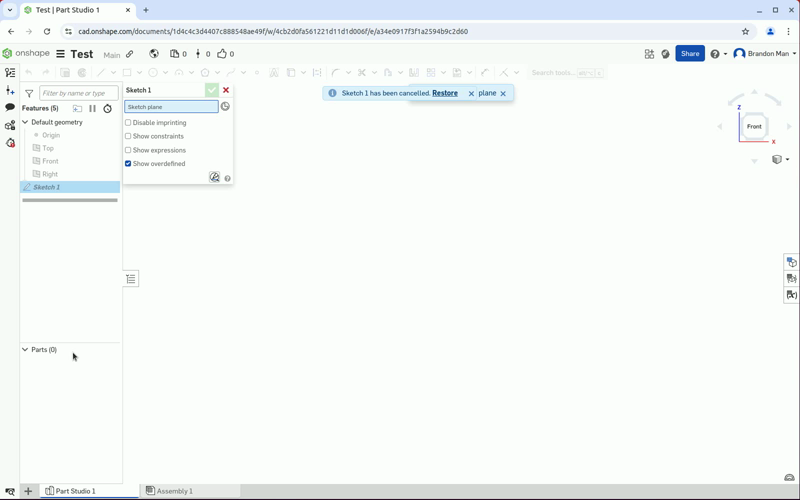
mouse_move(73, 163)
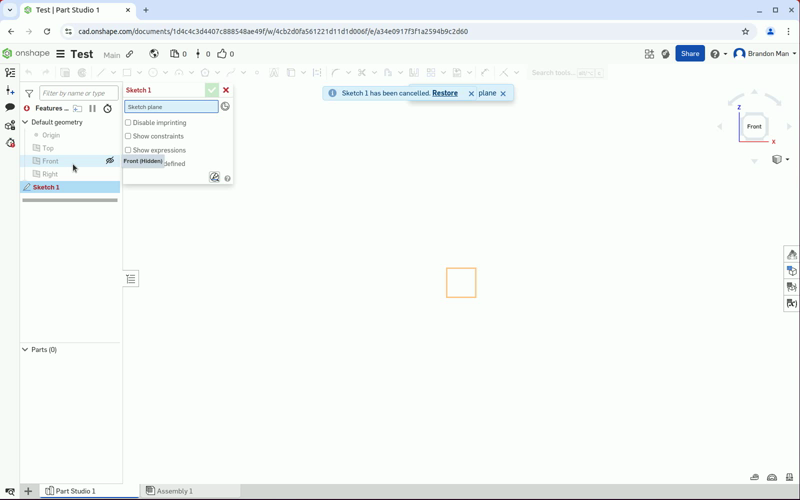
click(73, 163)
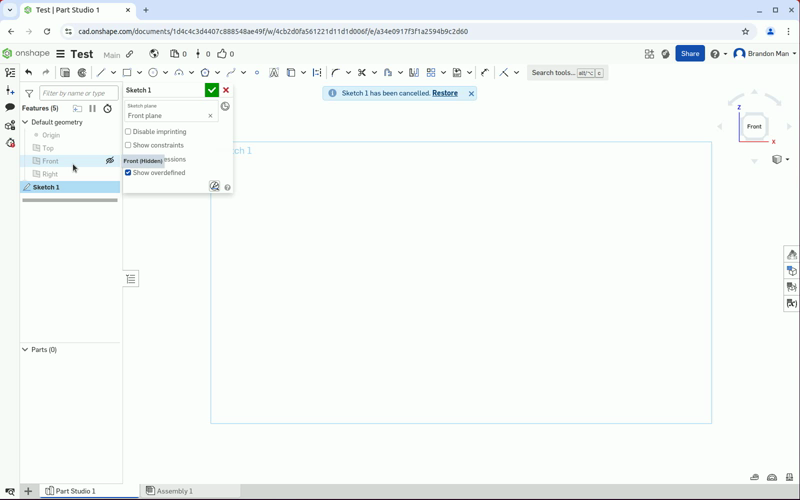
mouse_move(73, 352)
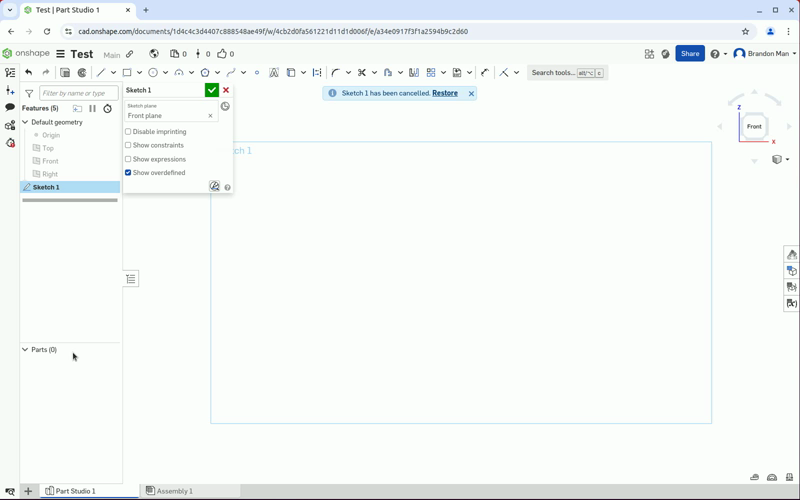
key(y)
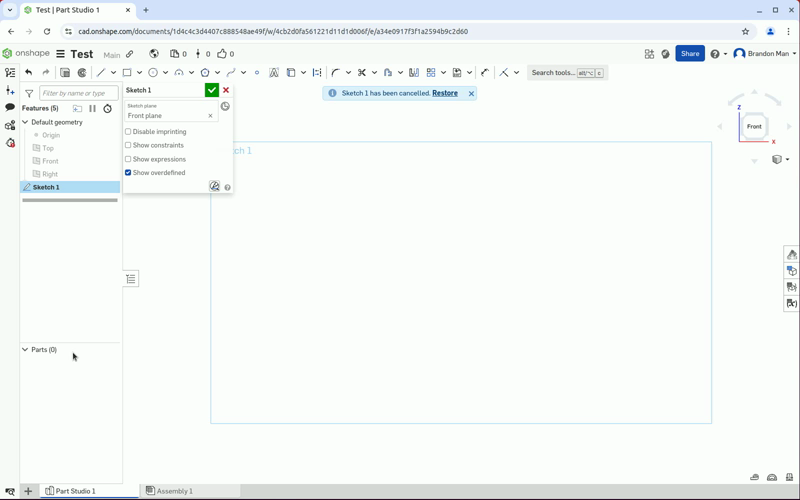
key(c)
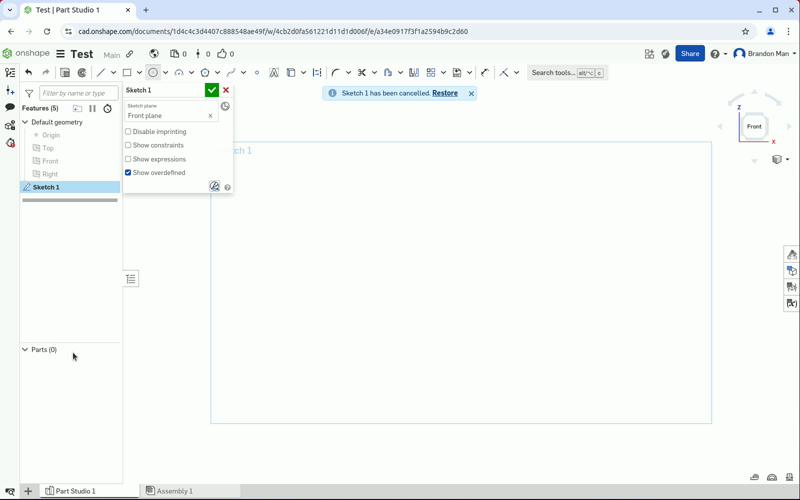
key_down(shift)
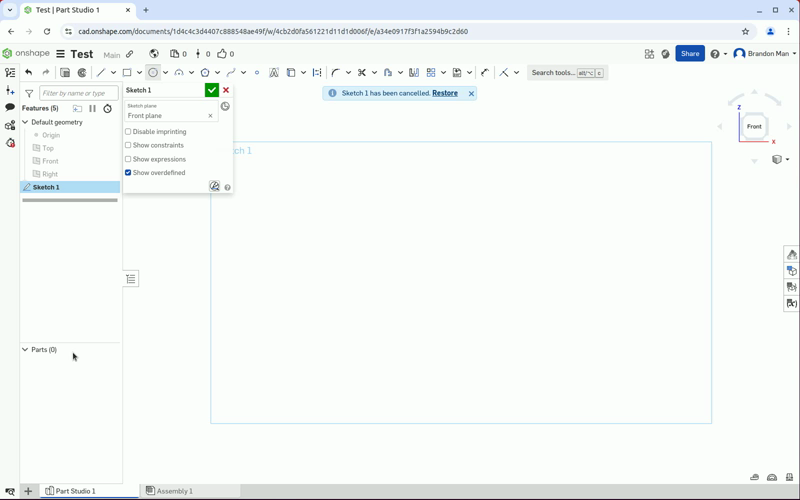
mouse_move(461, 282)
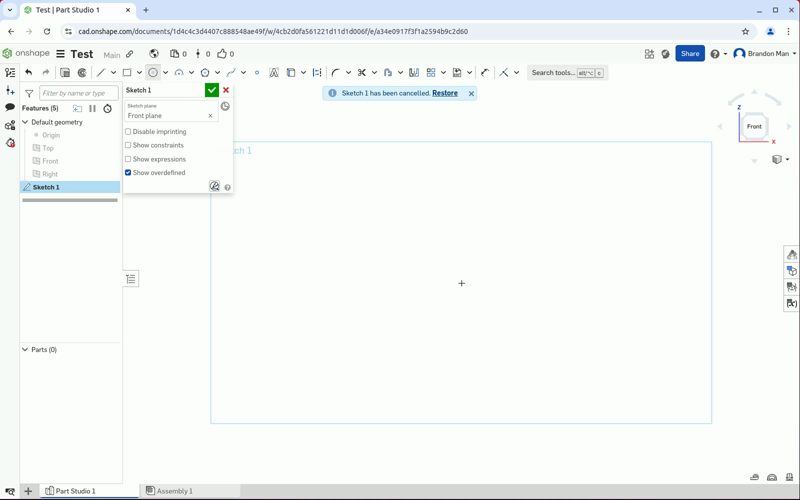
click(461, 282)
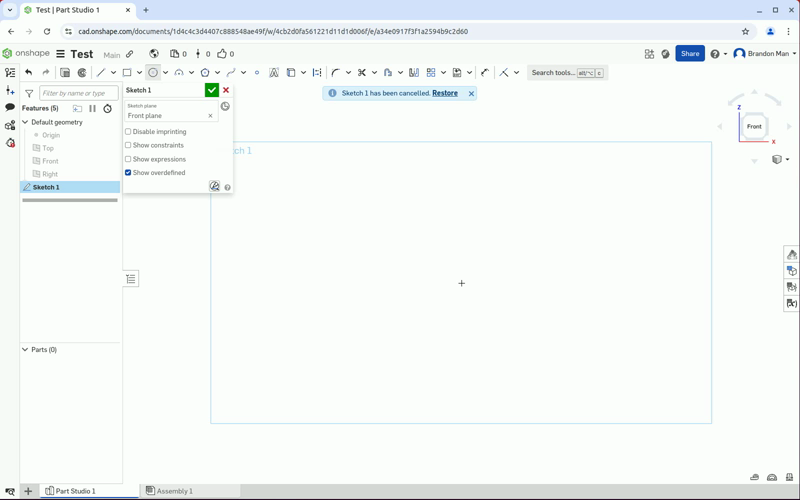
key_up(shift)
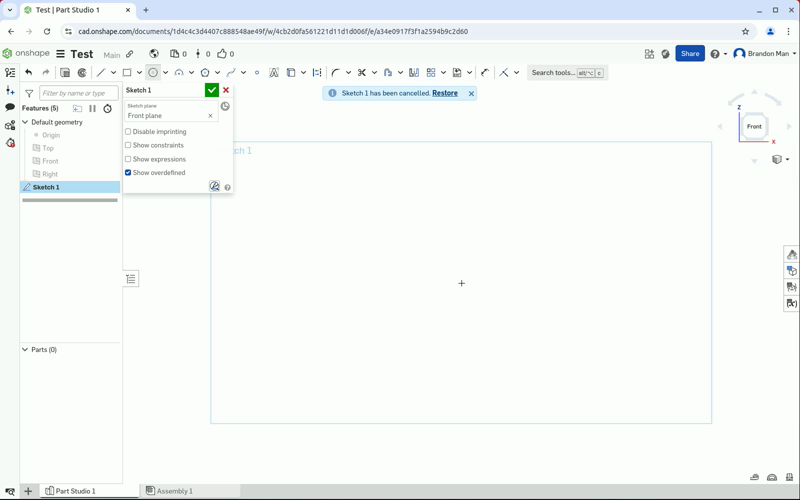
mouse_move(472, 282)
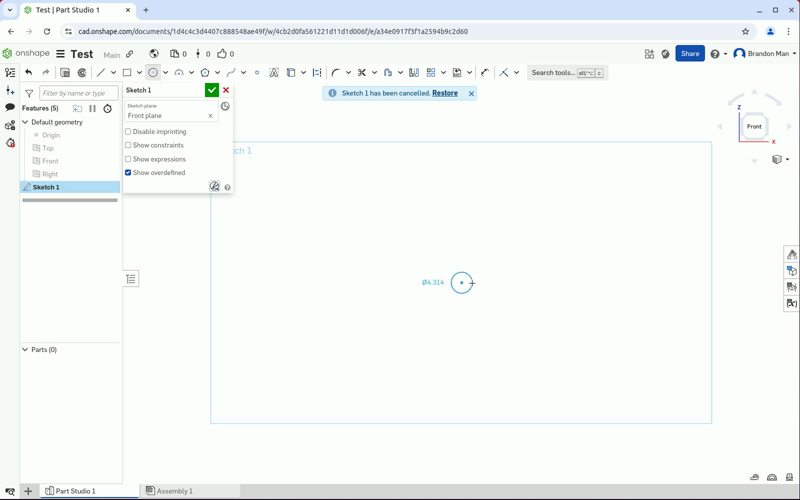
click(472, 282)
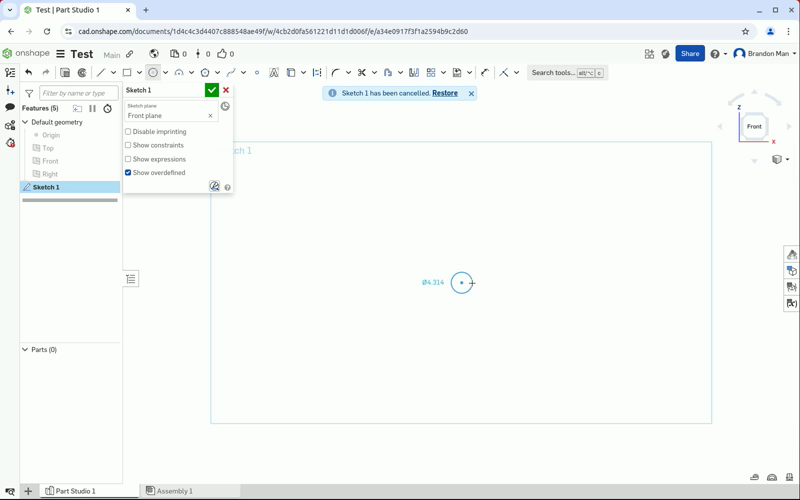
key(esc)
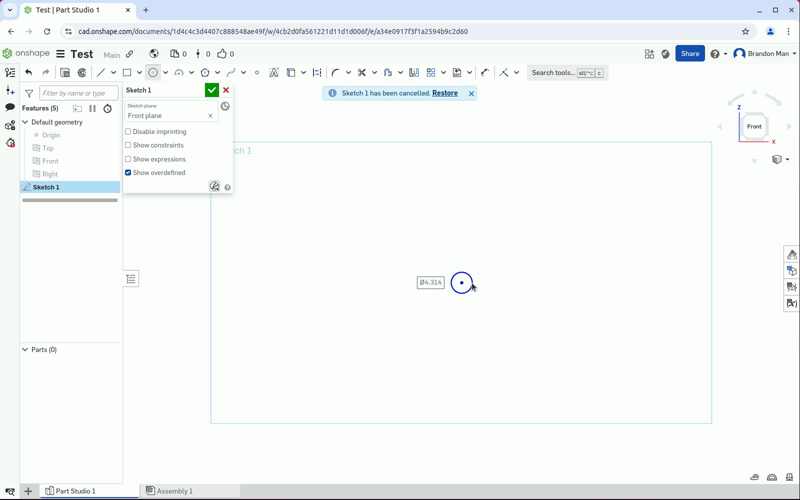
key(c)
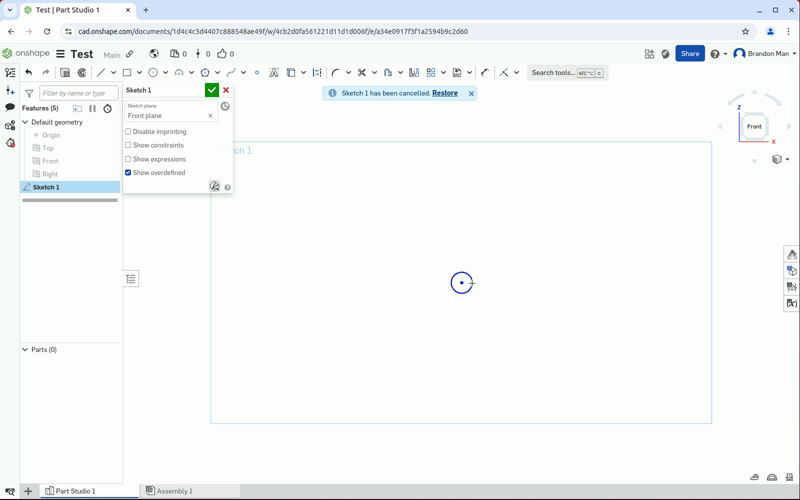
key_down(shift)
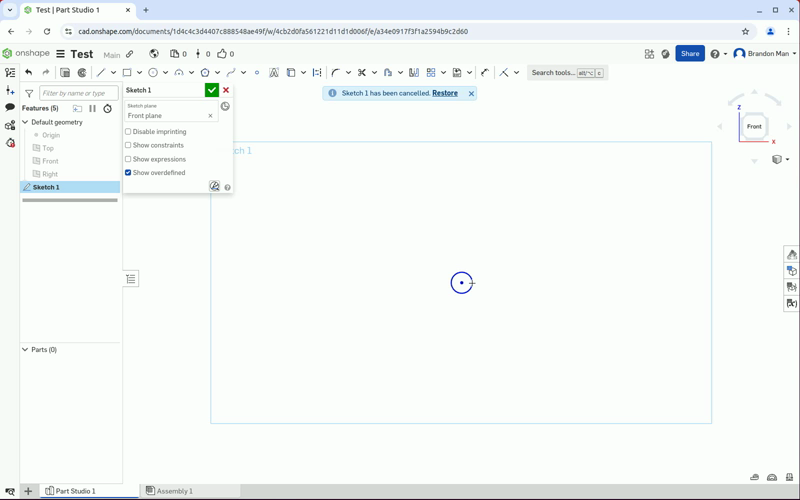
mouse_move(461, 282)
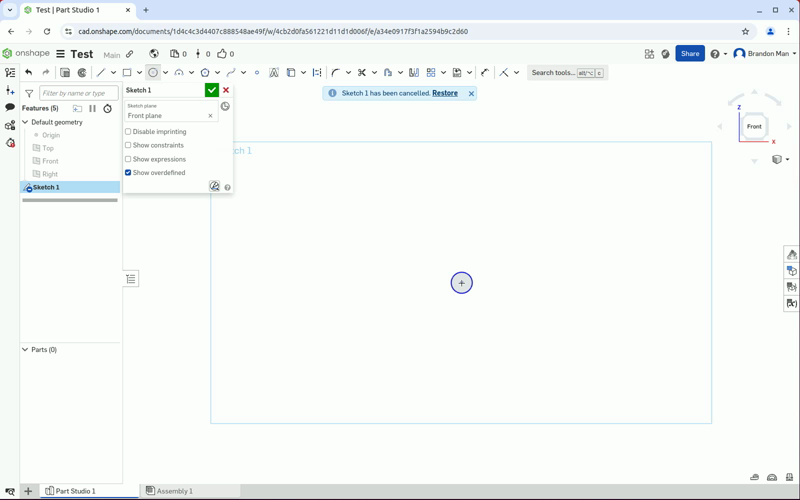
click(461, 282)
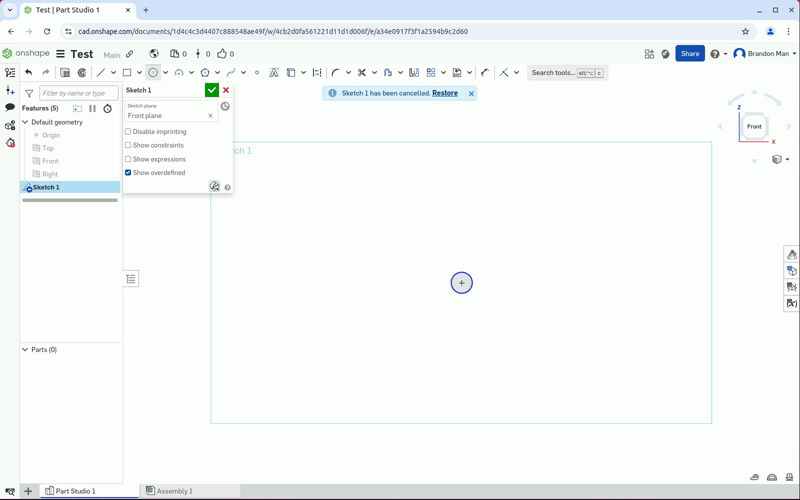
key_up(shift)
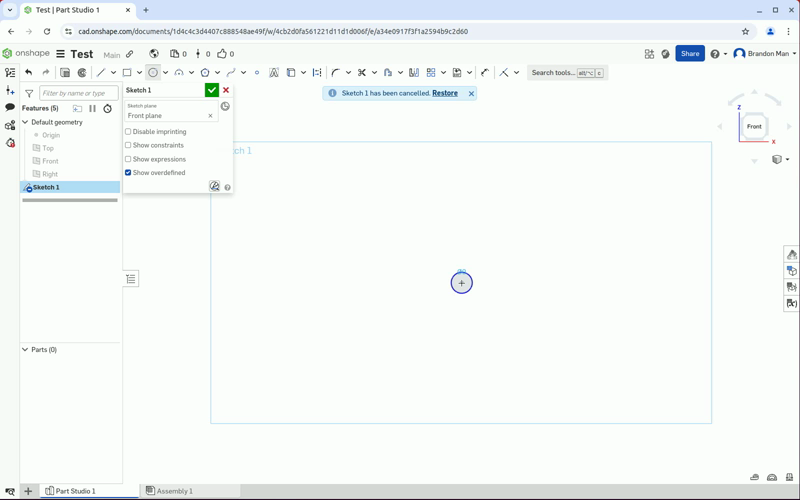
mouse_move(467, 282)
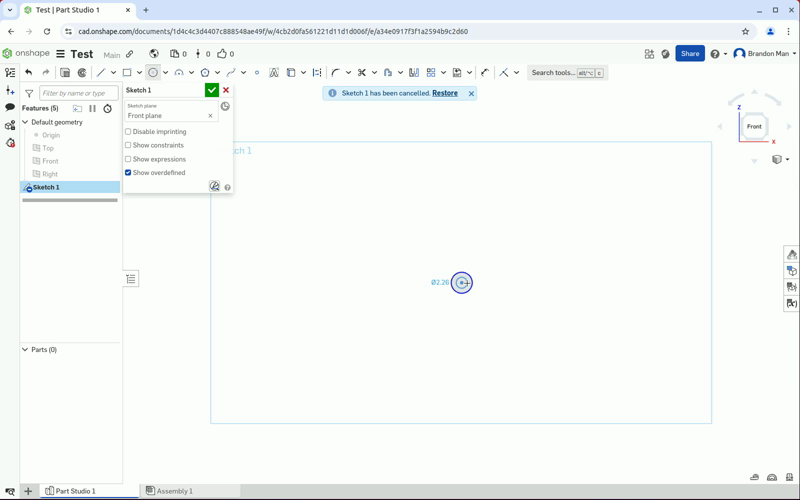
click(467, 282)
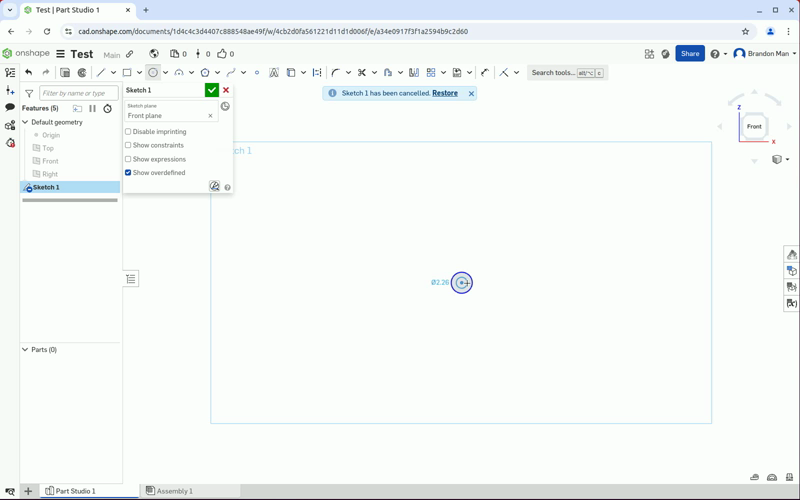
key(esc)
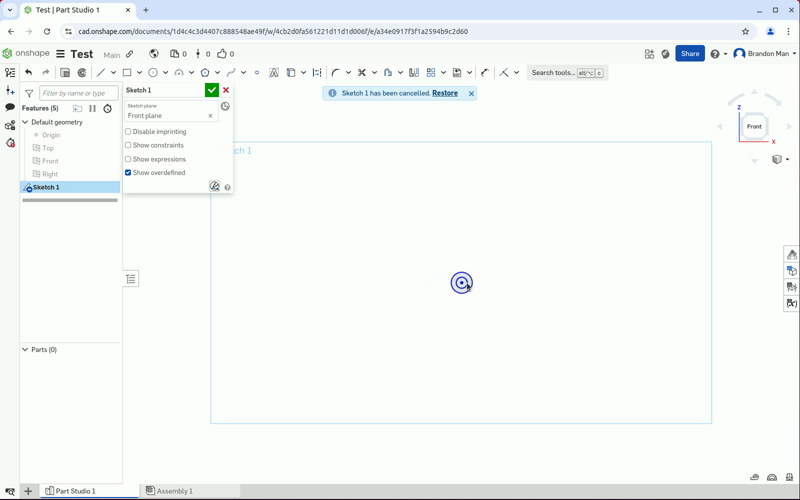
mouse_move(458, 289)
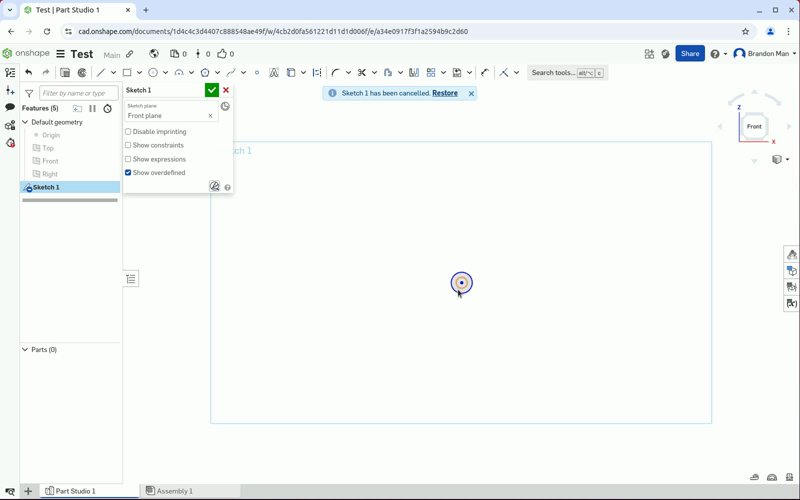
scroll(6)
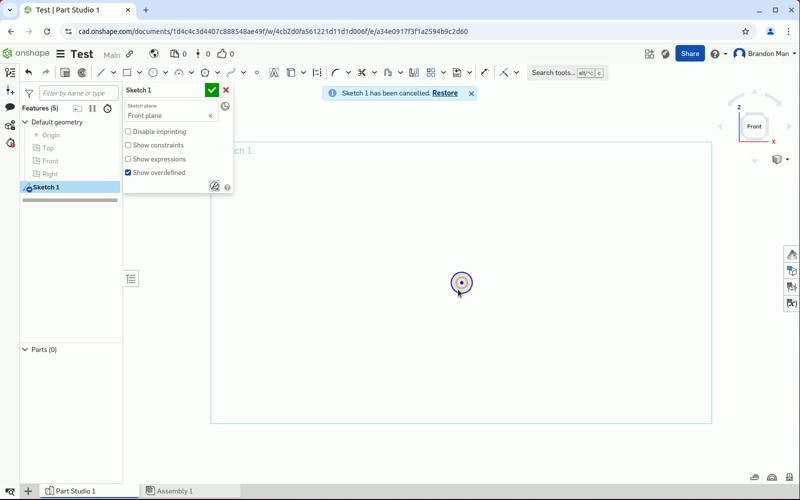
scroll(6)
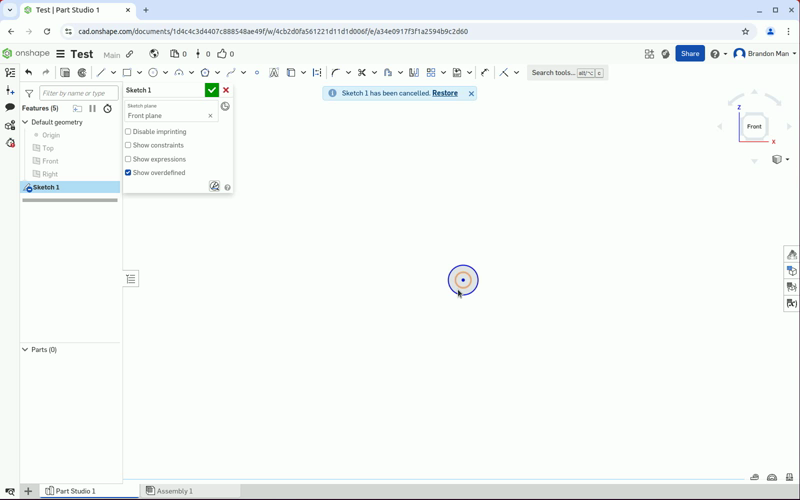
scroll(6)
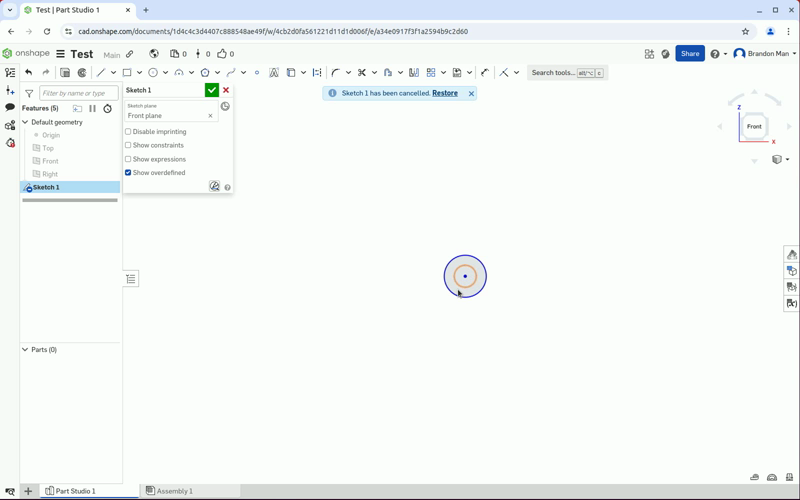
scroll(6)
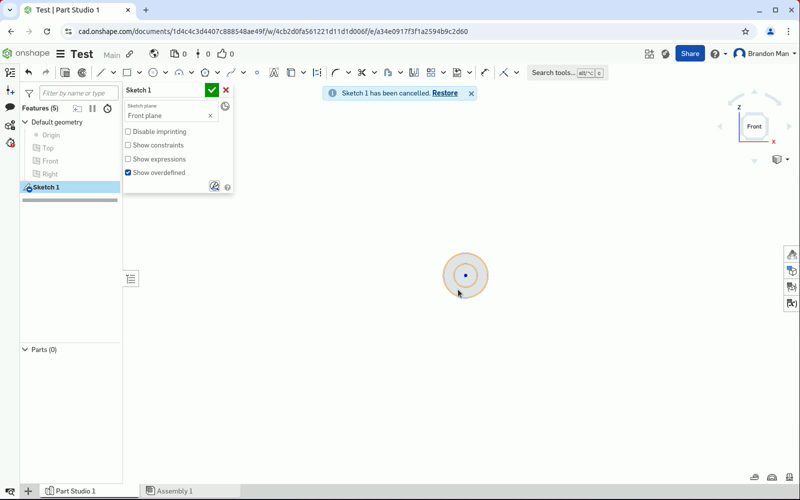
scroll(6)
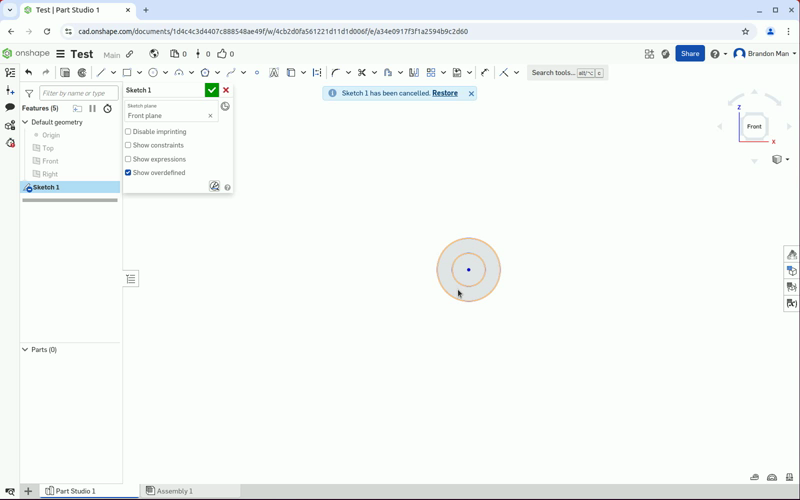
scroll(6)
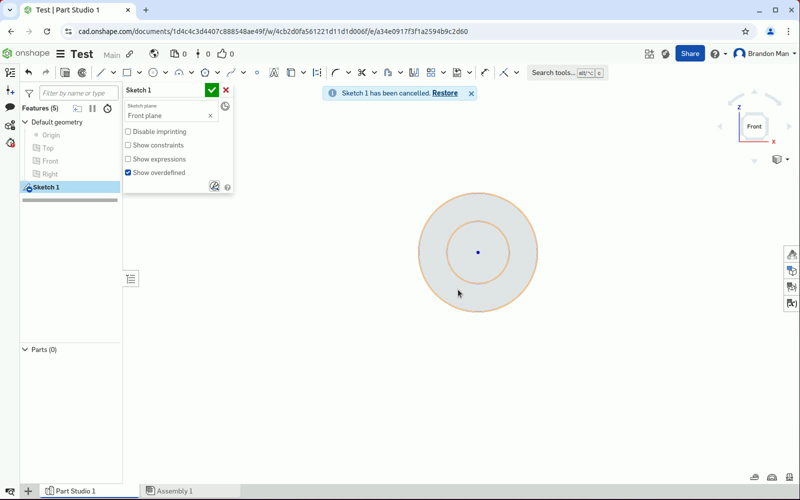
scroll(6)
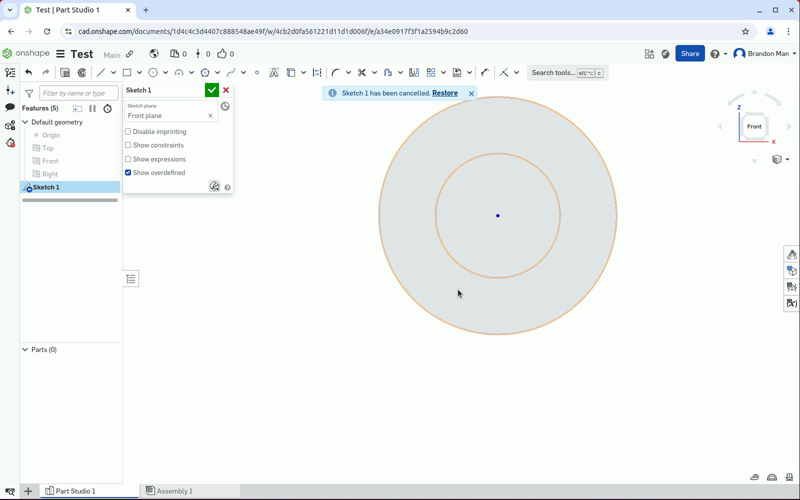
click(458, 289)
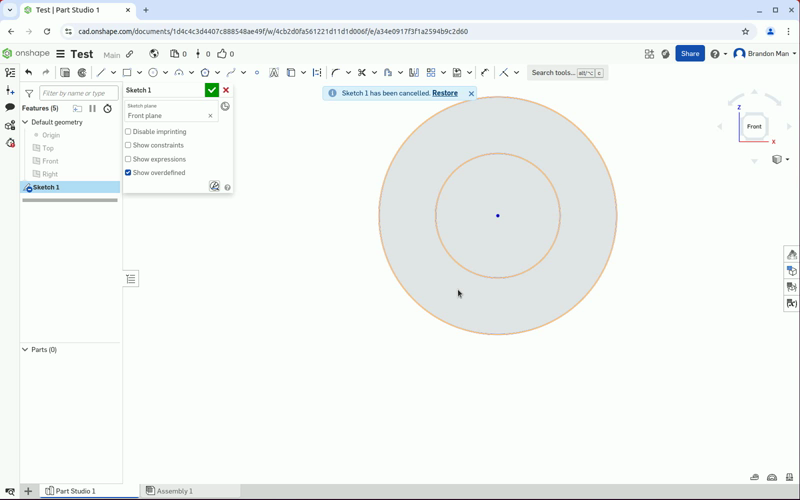
scroll(-6)
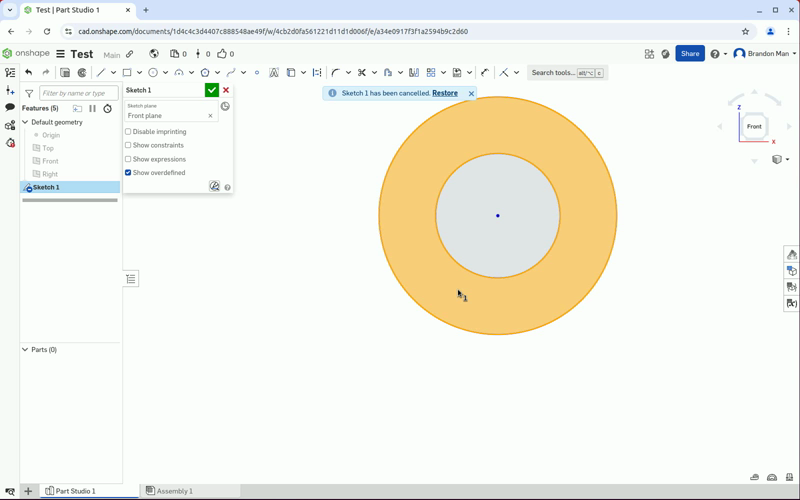
scroll(-6)
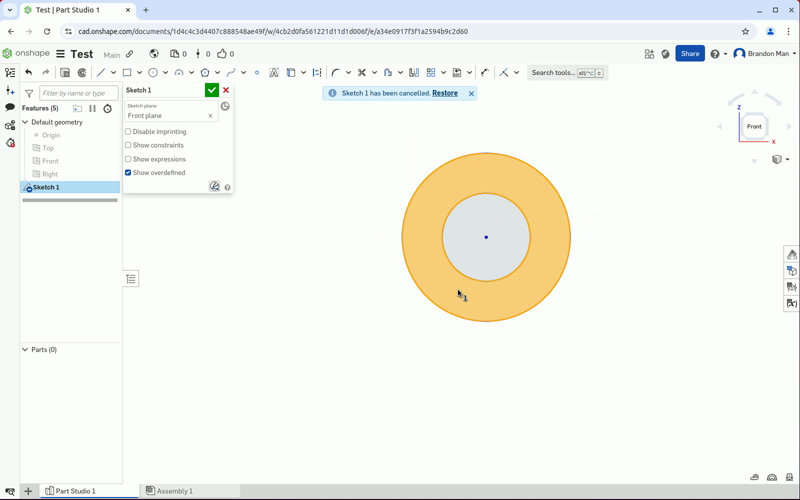
scroll(-6)
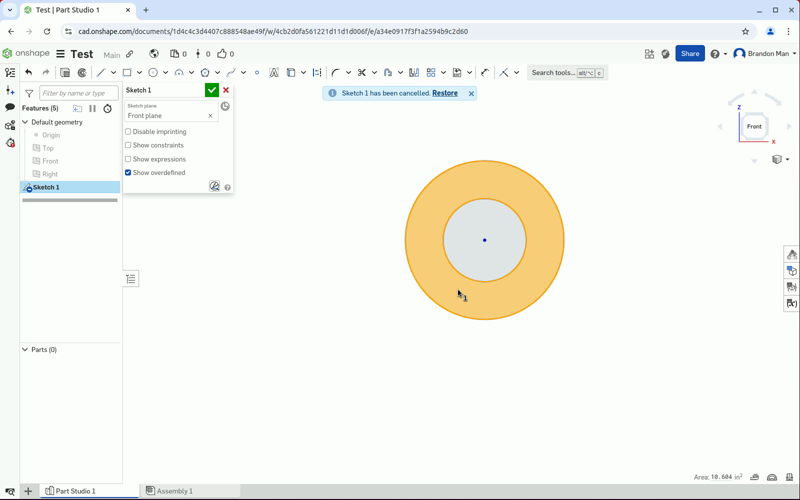
scroll(-6)
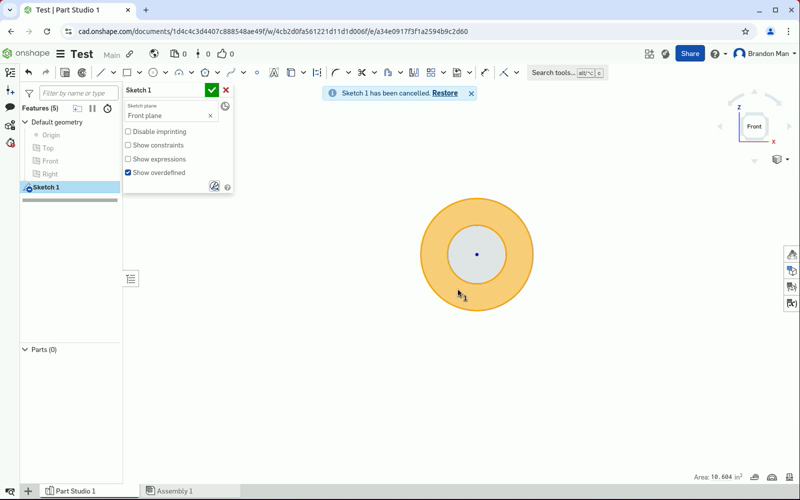
scroll(-6)
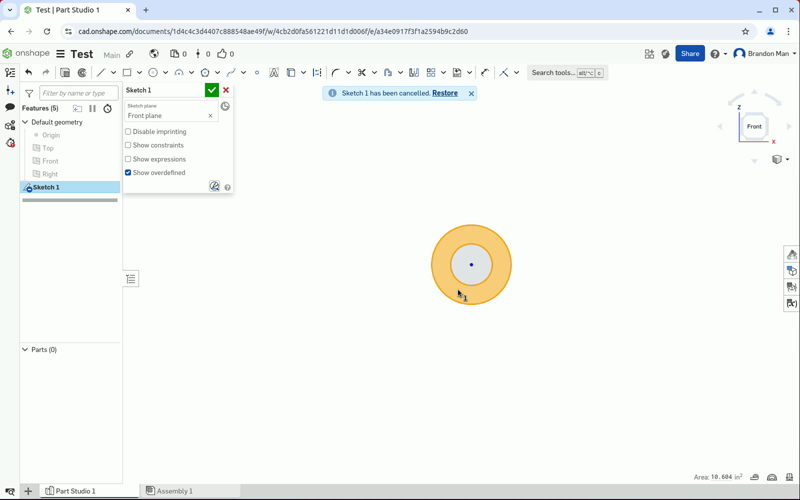
scroll(-6)
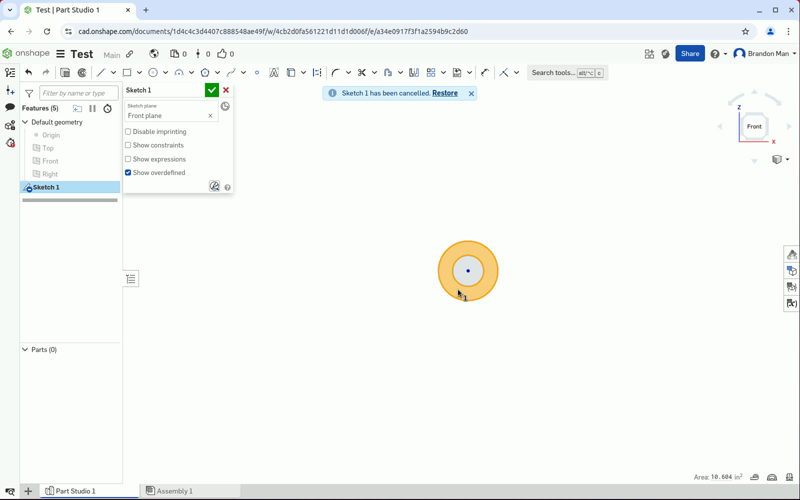
scroll(-6)
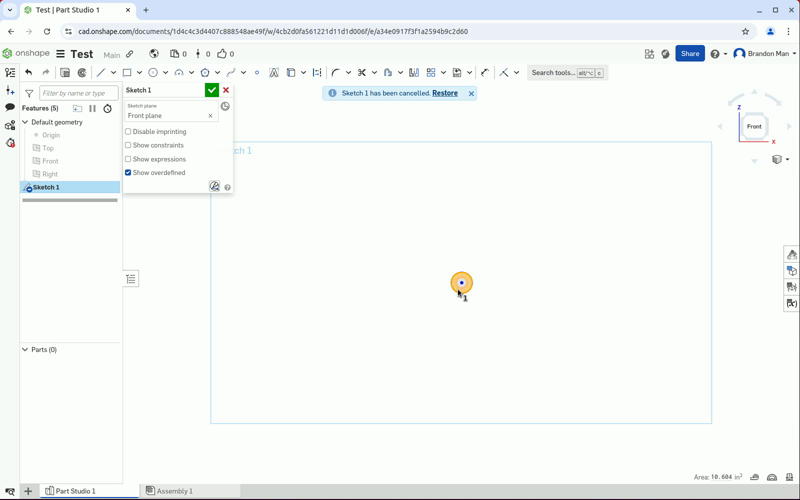
mouse_move(73, 352)
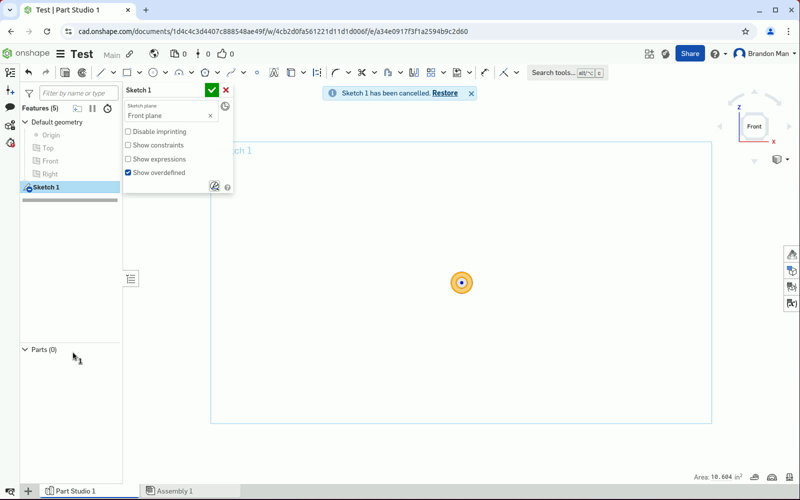
key(shift+y)
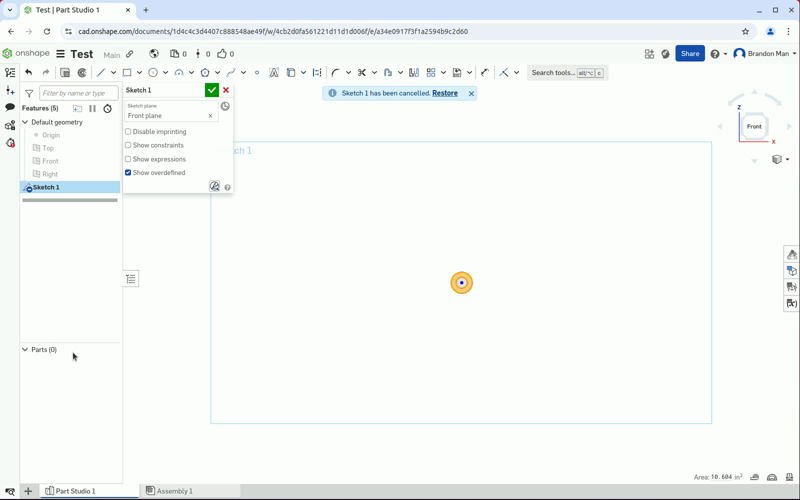
key(shift+e)
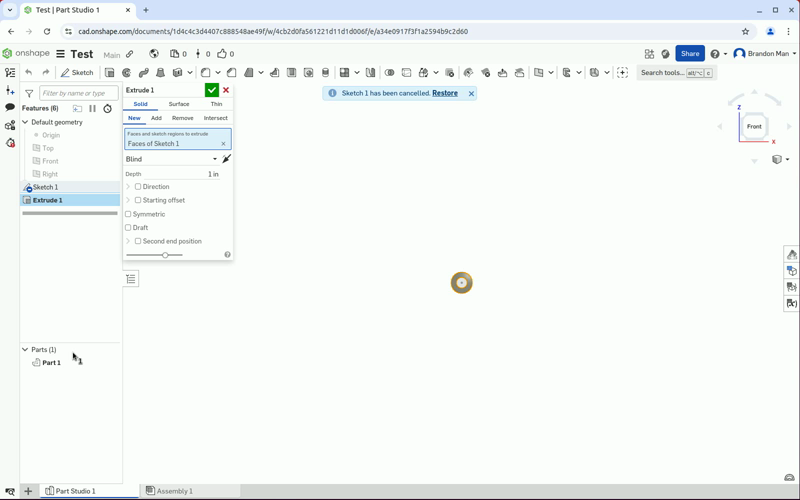
mouse_move(143, 106)
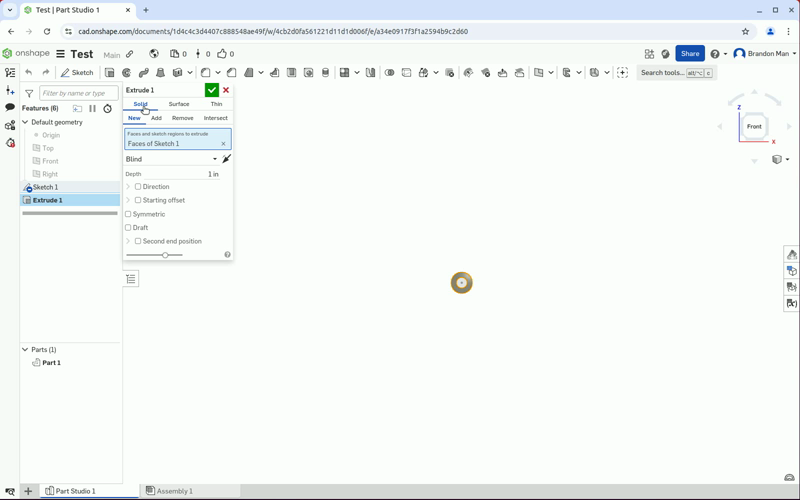
click(143, 106)
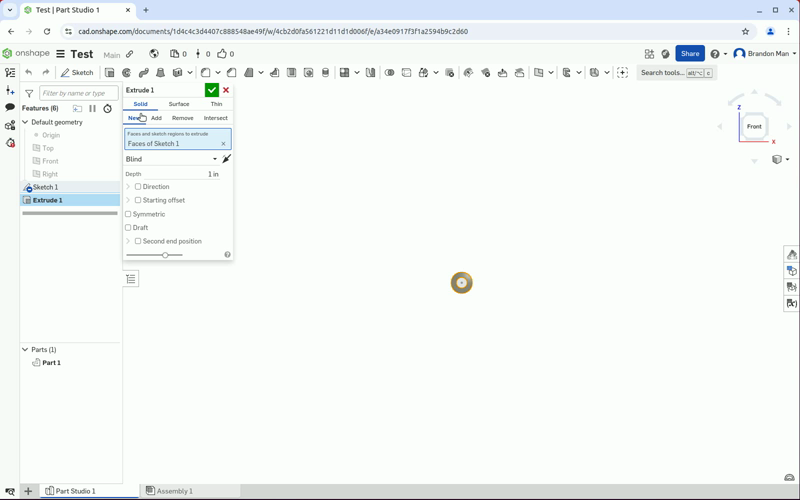
mouse_move(137, 120)
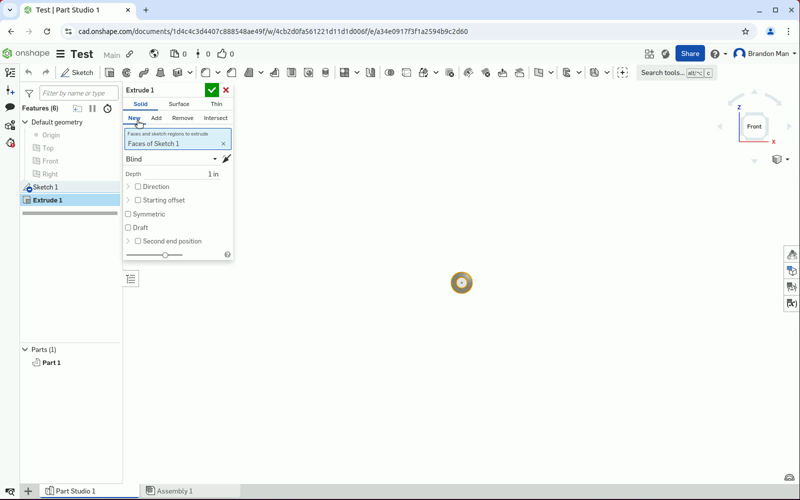
click(137, 120)
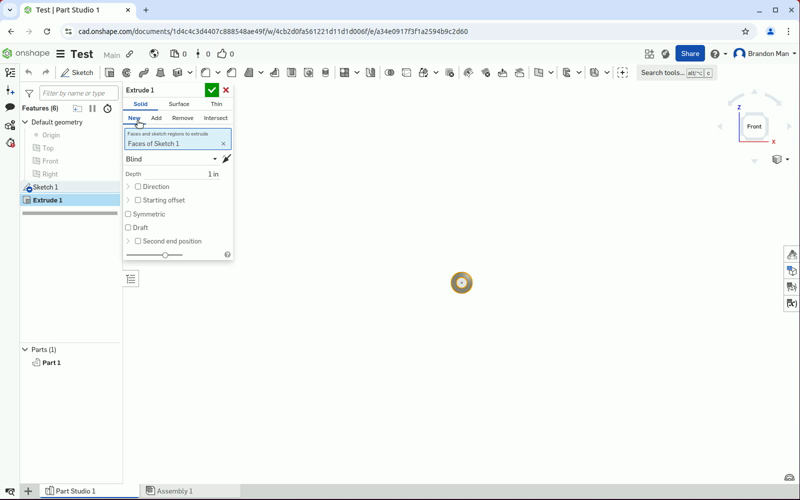
key(tab, 4)
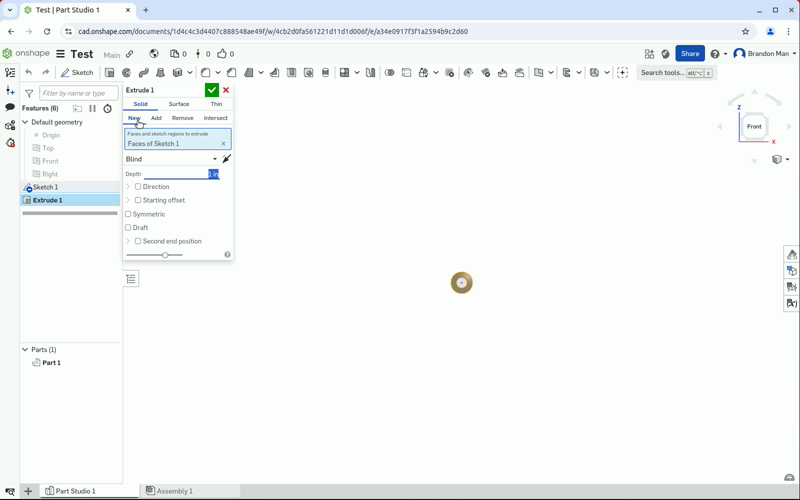
text(23.108)
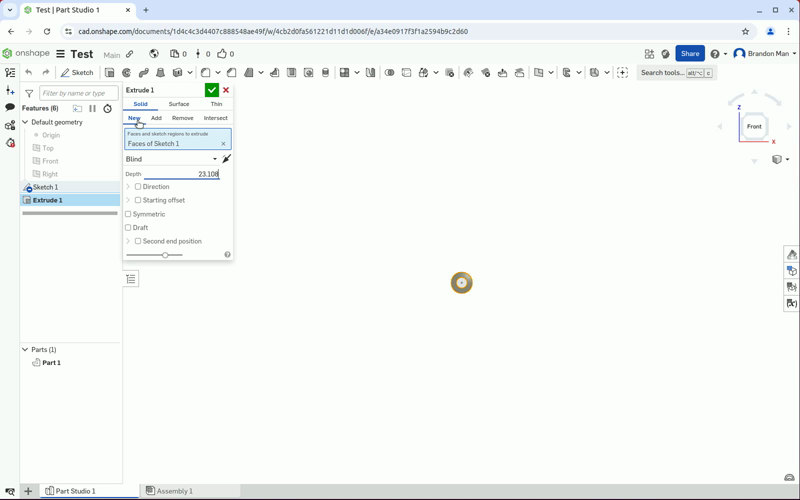
key(enter)
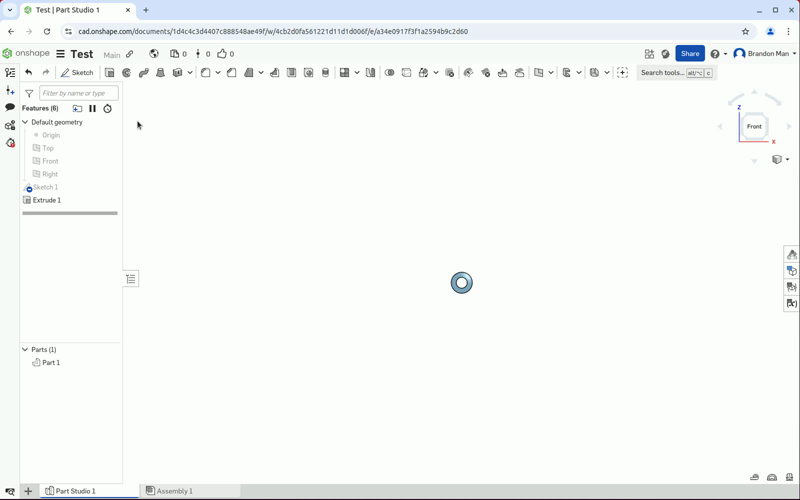
key(shift+h)
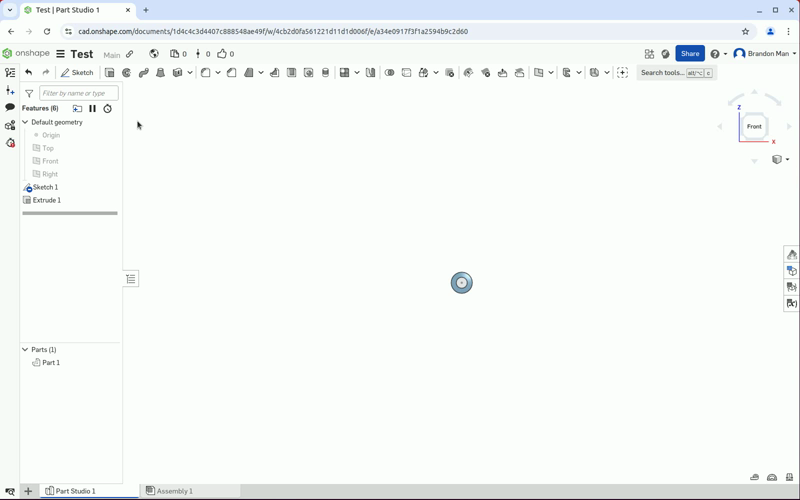
key(shift+h)
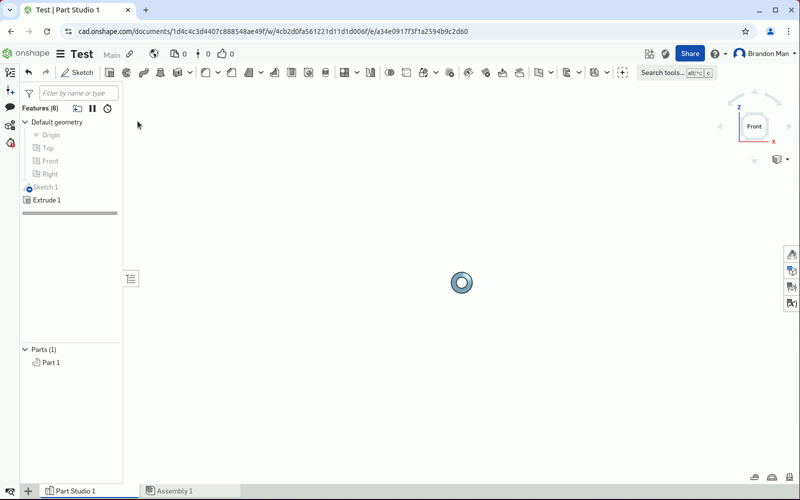
mouse_move(73, 189)
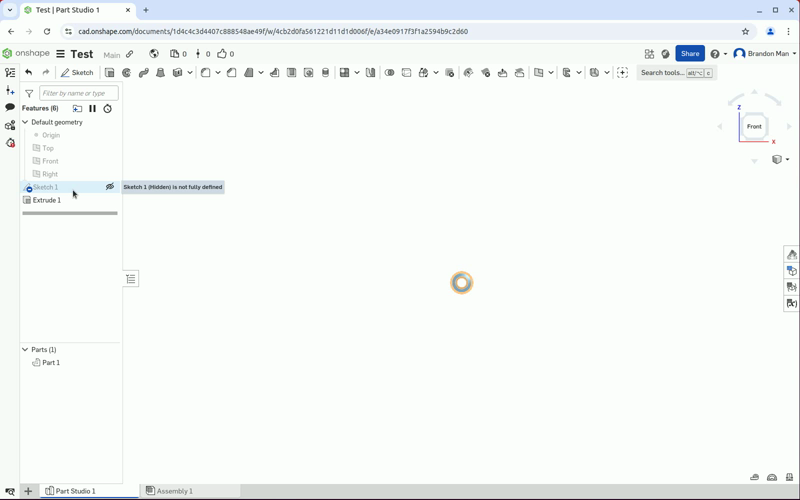
click(73, 189)
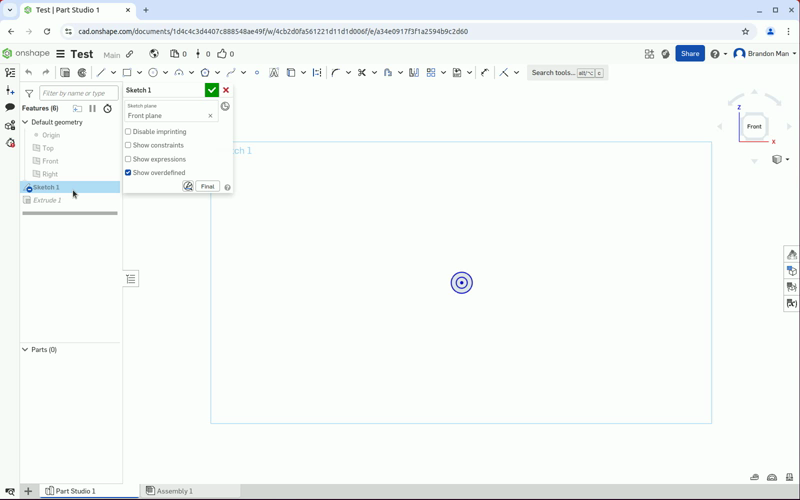
mouse_move(229, 92)
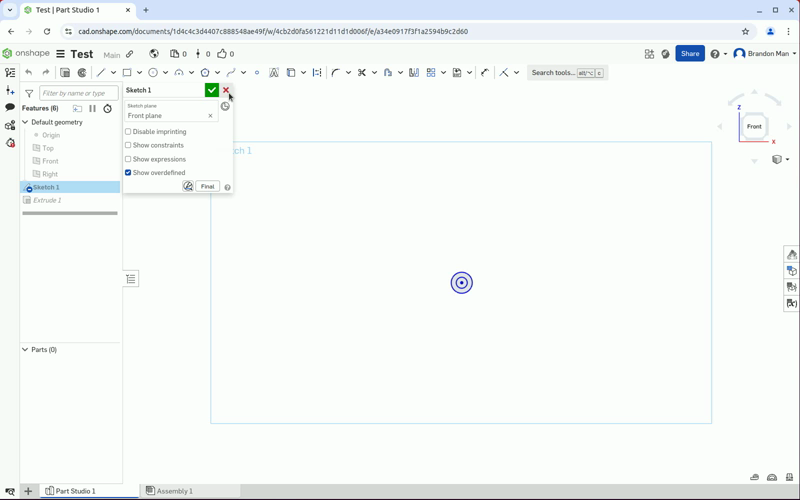
click(229, 92)
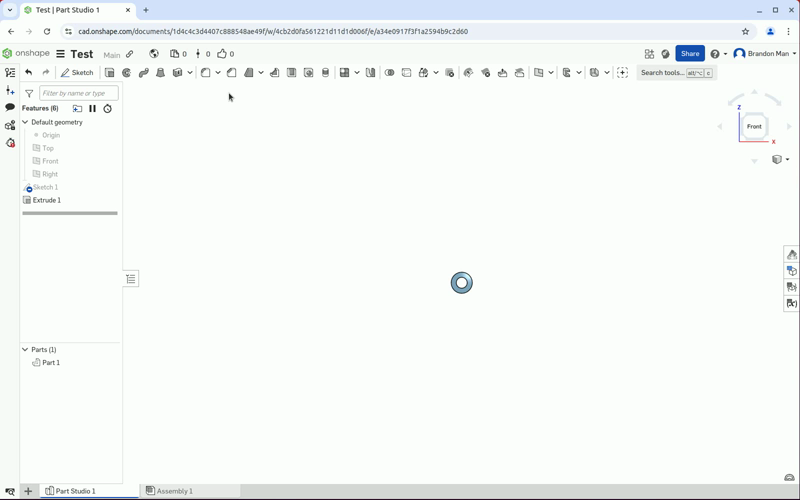
mouse_move(541, 75)
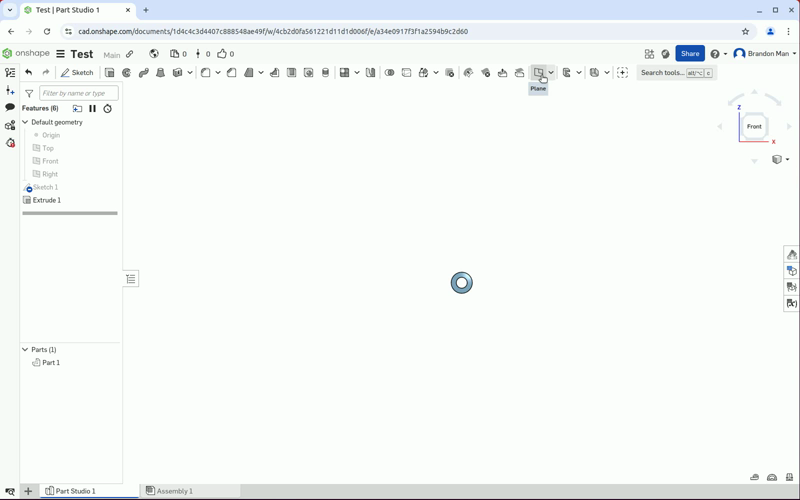
click(541, 75)
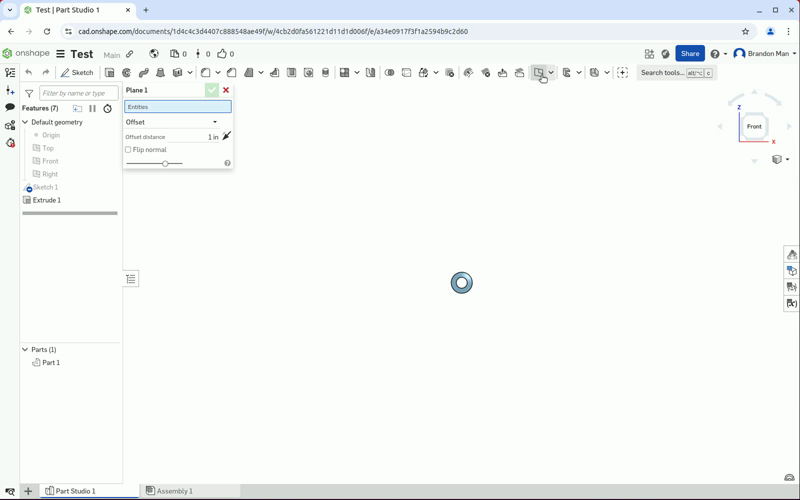
mouse_move(73, 163)
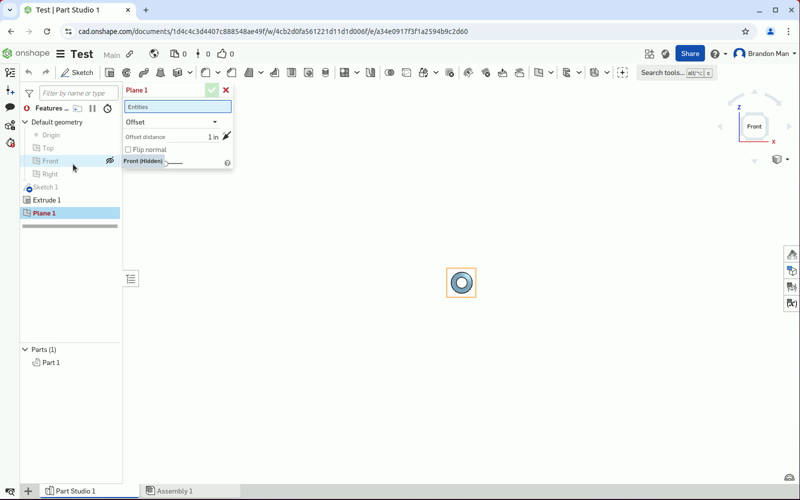
click(73, 163)
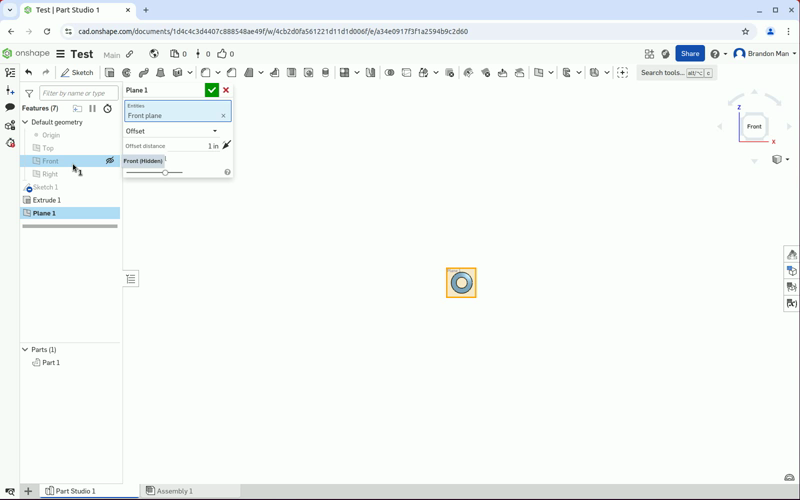
key(tab, 2)
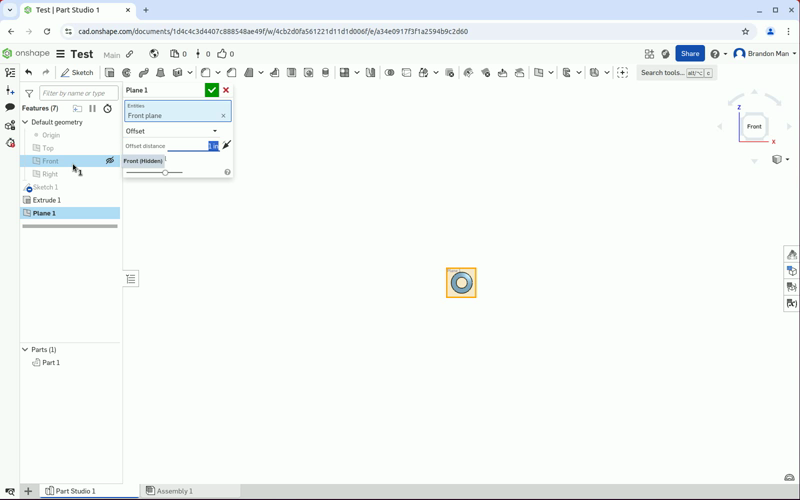
text(23.108)
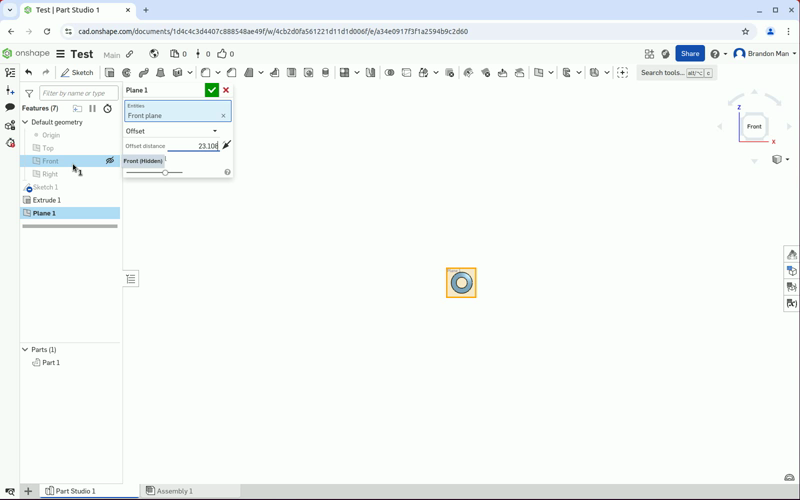
key(enter, 2)
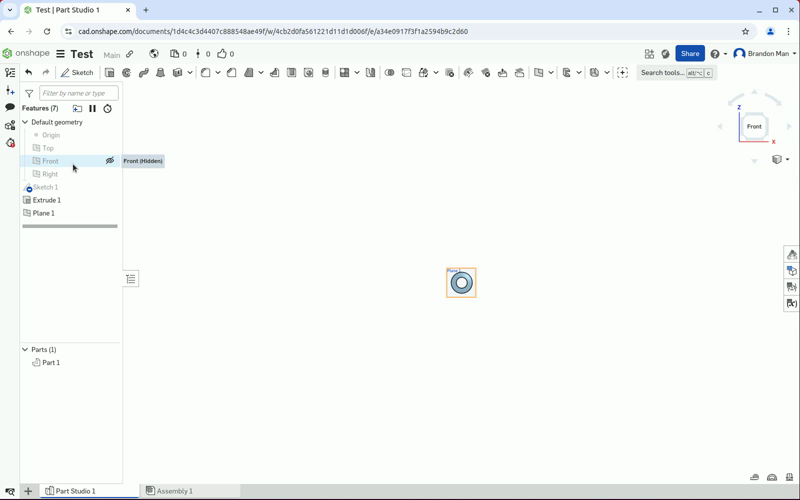
key(shift+s)
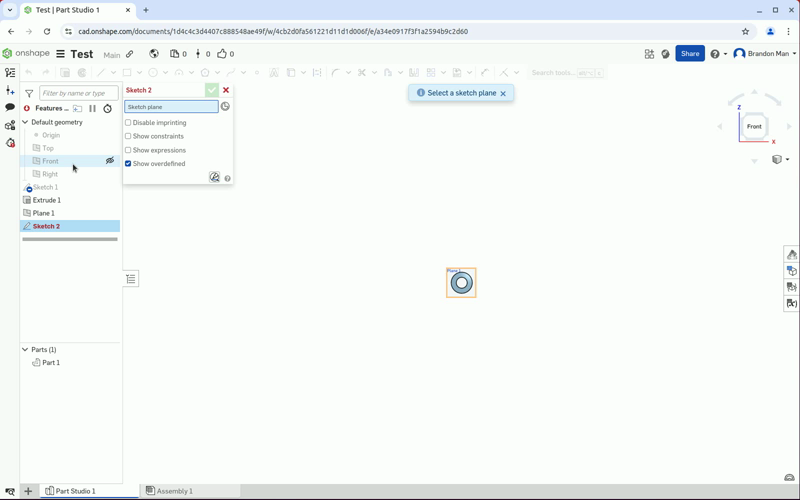
mouse_move(73, 215)
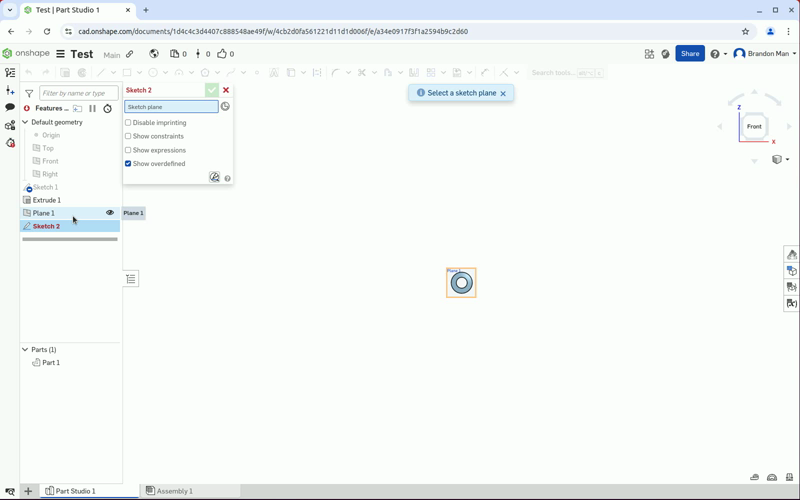
click(73, 215)
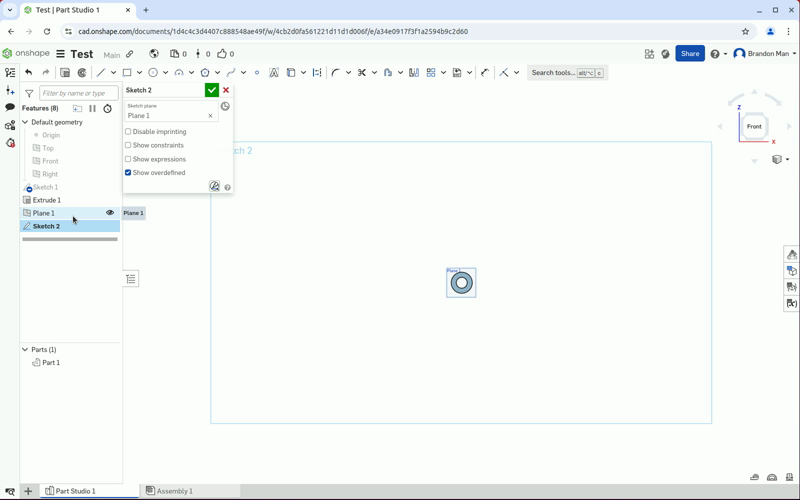
mouse_move(73, 352)
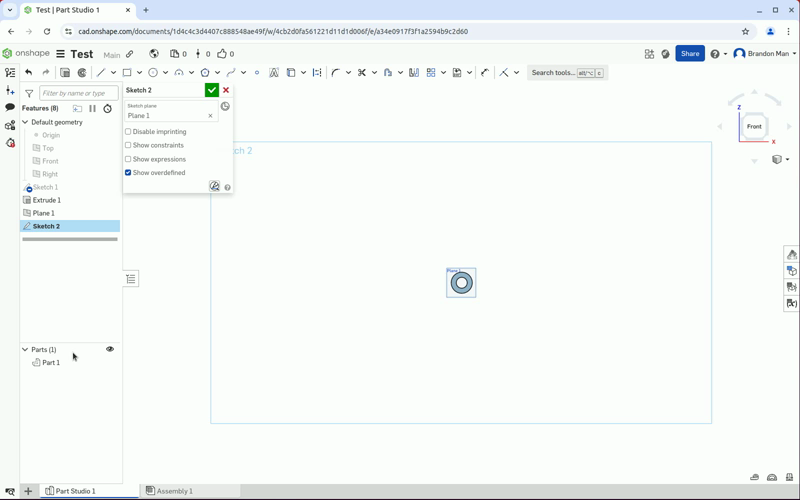
key(y)
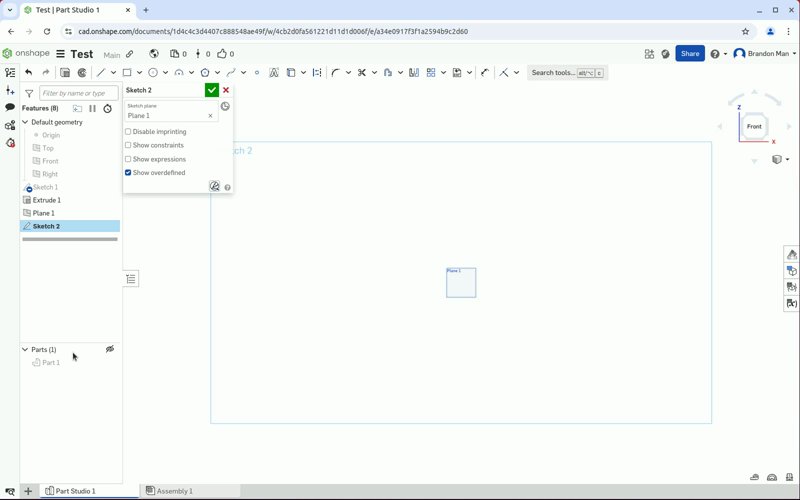
key(c)
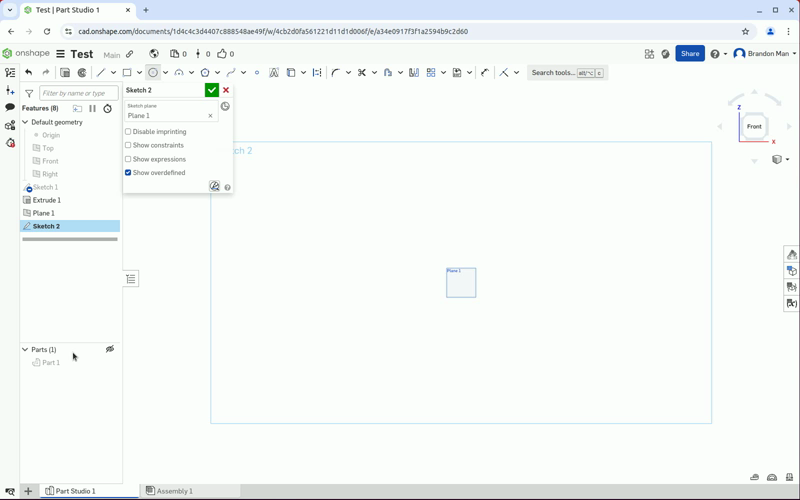
key_down(shift)
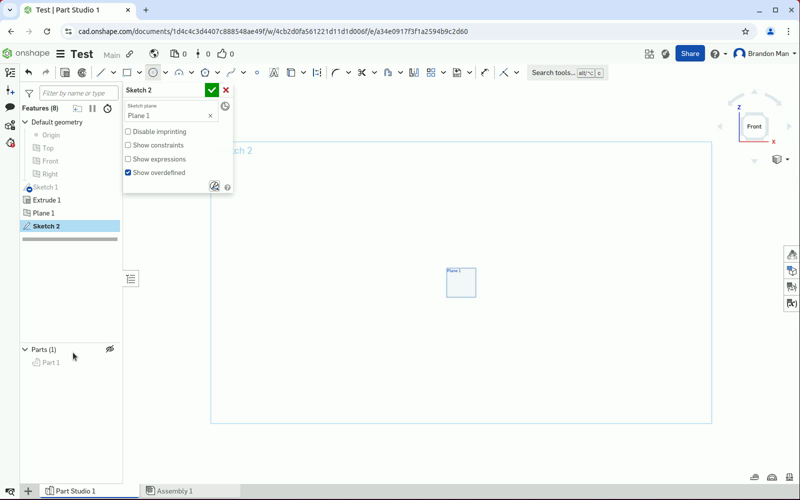
mouse_move(461, 282)
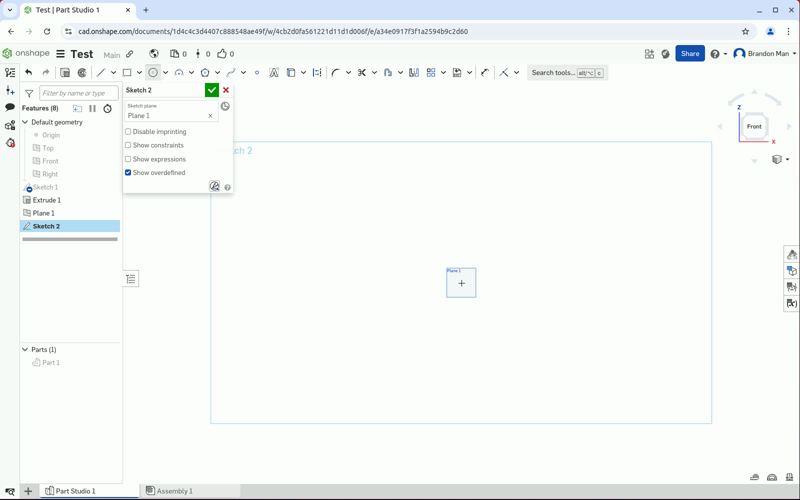
click(461, 282)
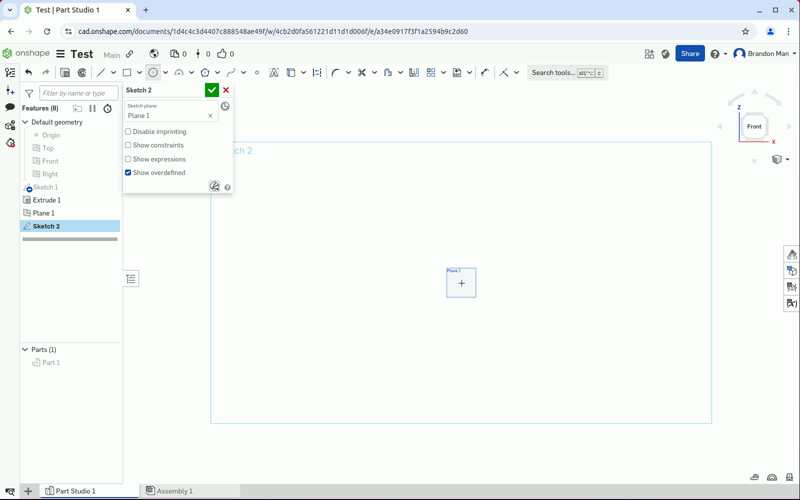
key_up(shift)
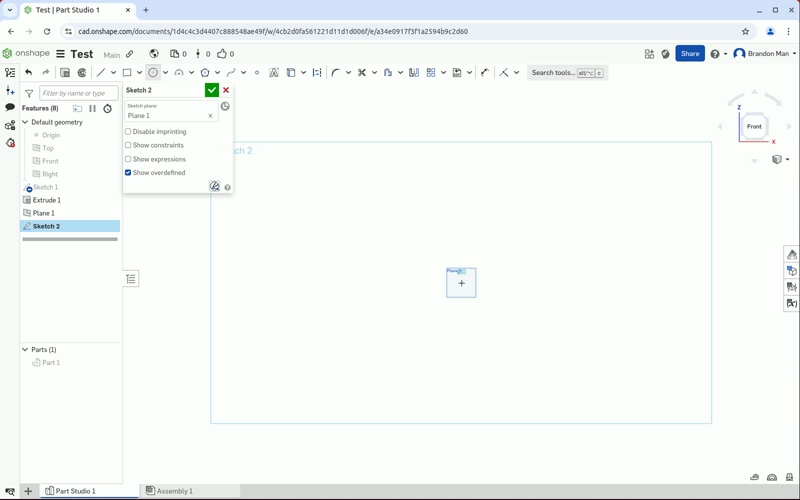
mouse_move(467, 282)
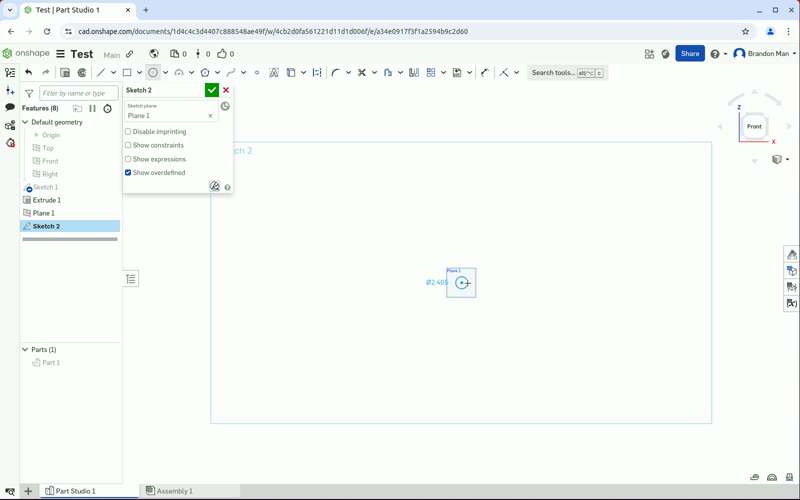
click(467, 282)
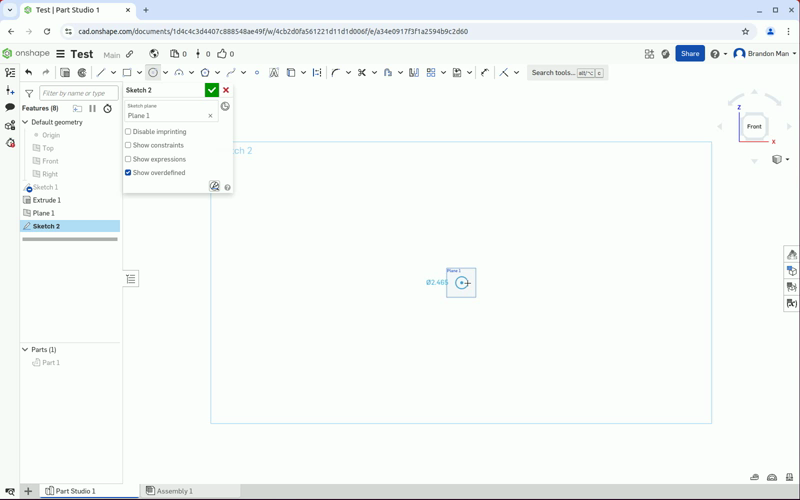
key(esc)
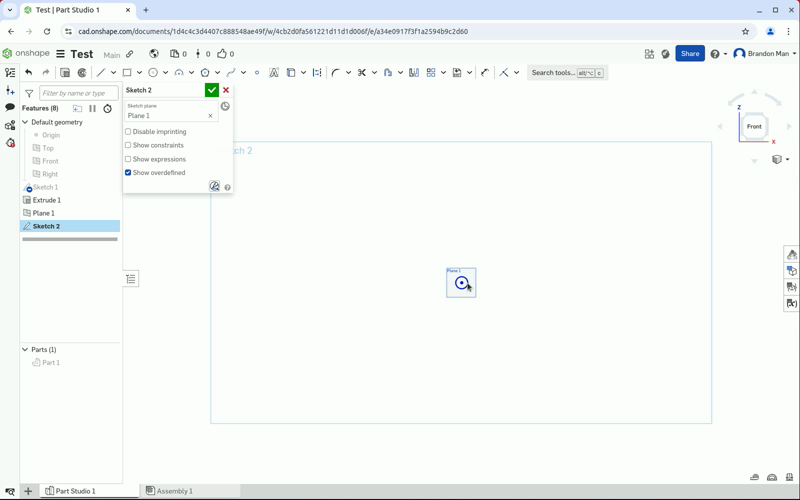
mouse_move(461, 279)
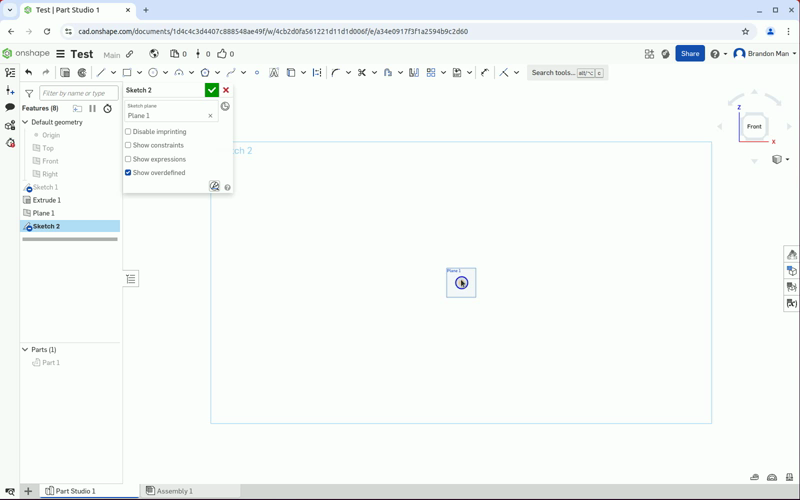
scroll(6)
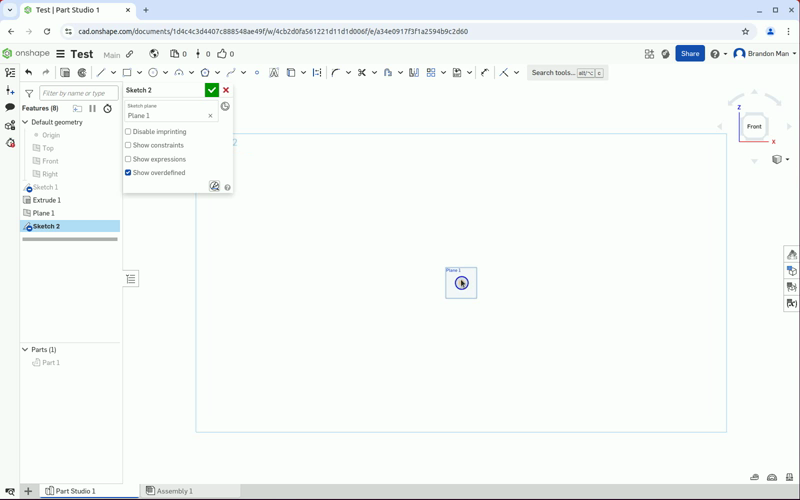
scroll(6)
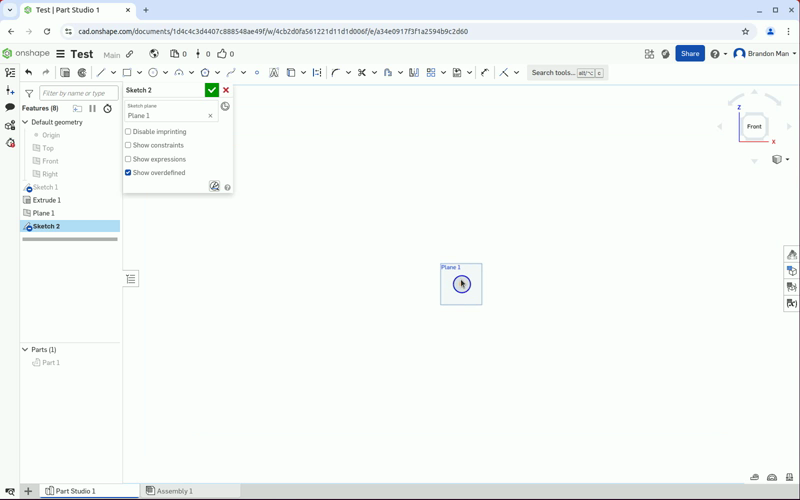
scroll(6)
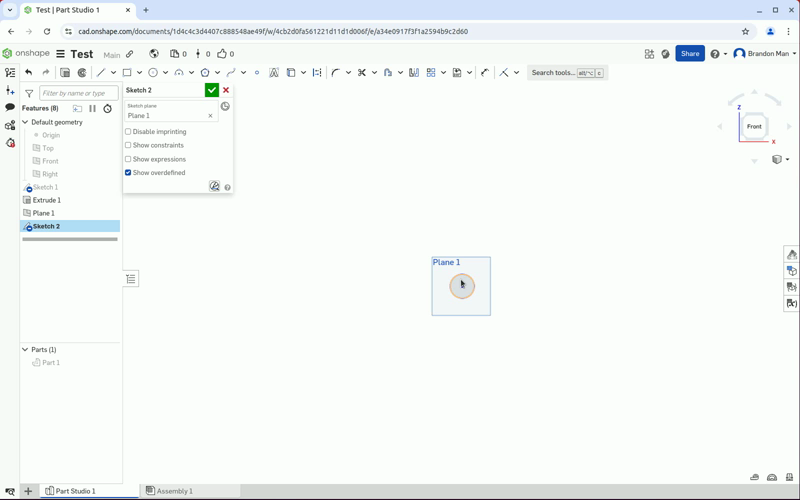
scroll(6)
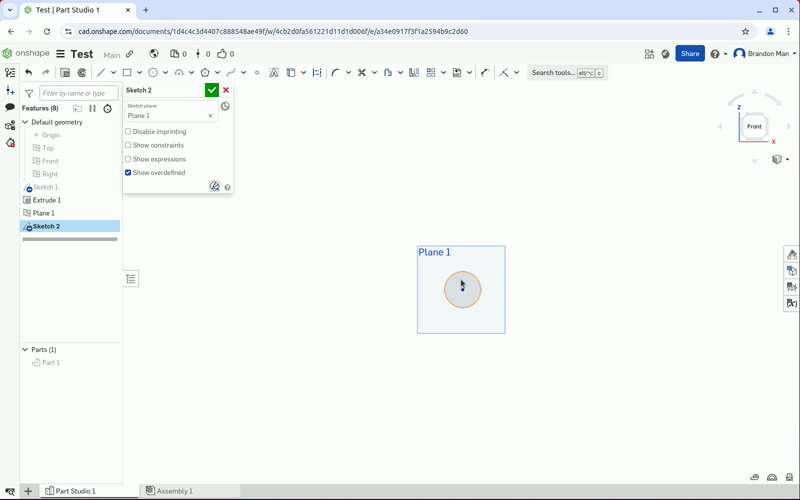
scroll(6)
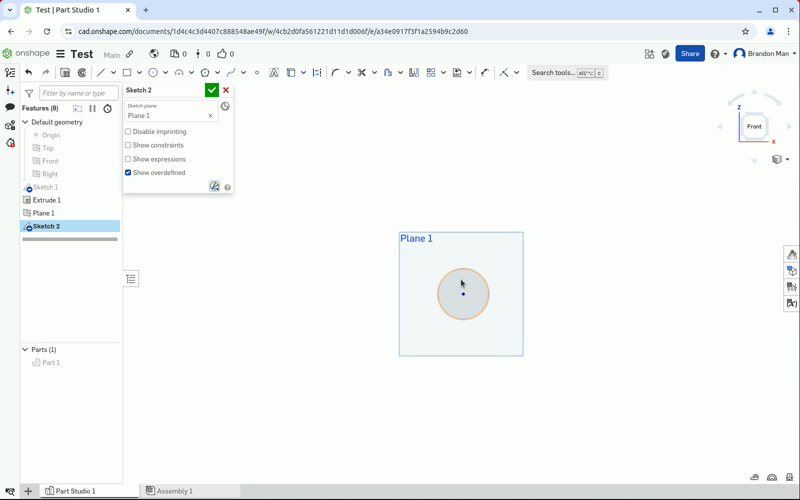
scroll(6)
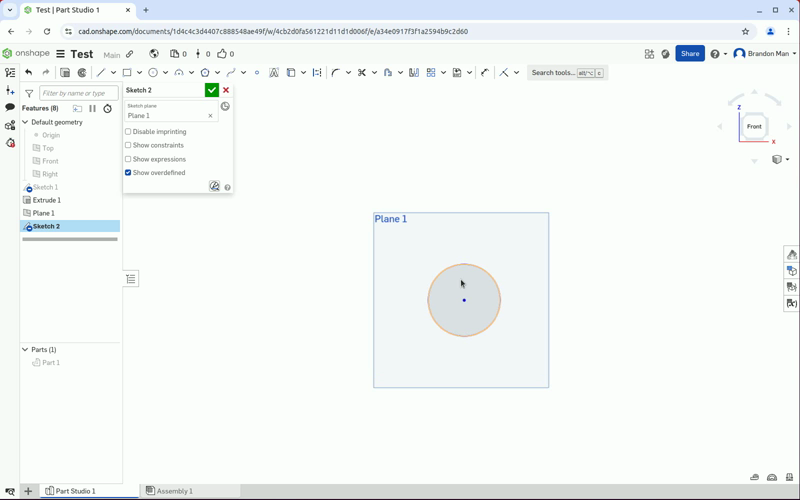
scroll(6)
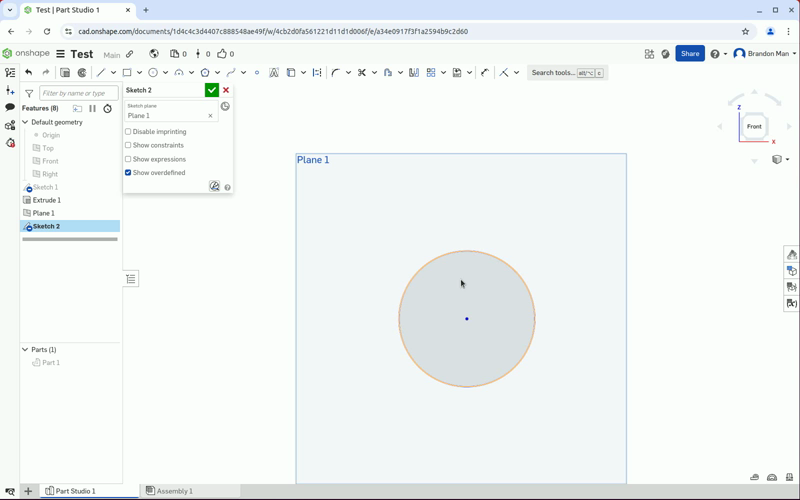
click(461, 279)
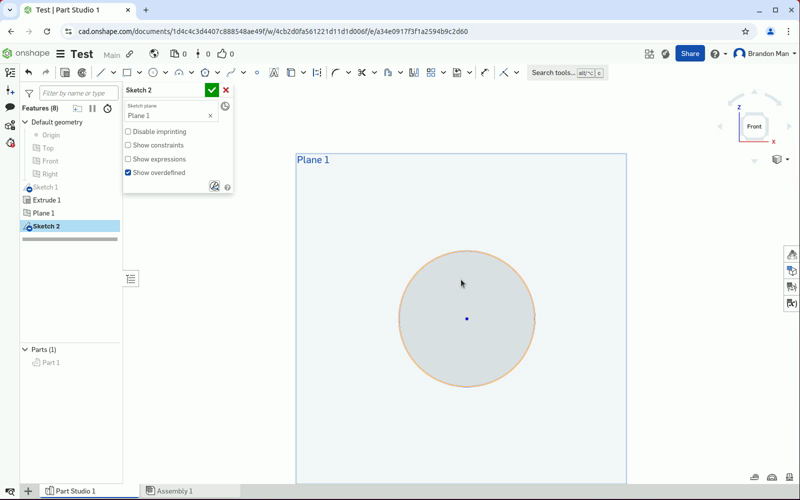
scroll(-6)
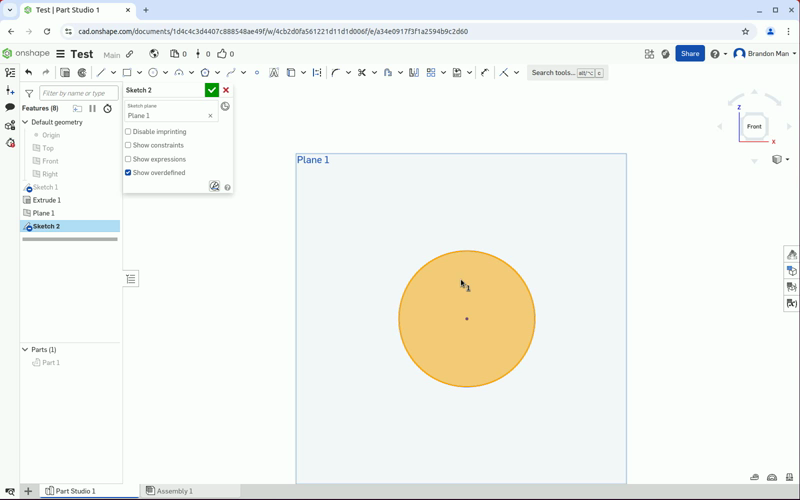
scroll(-6)
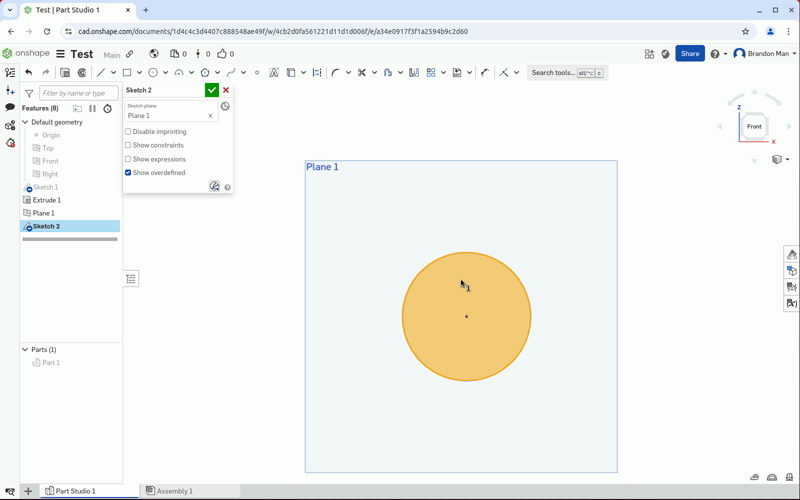
scroll(-6)
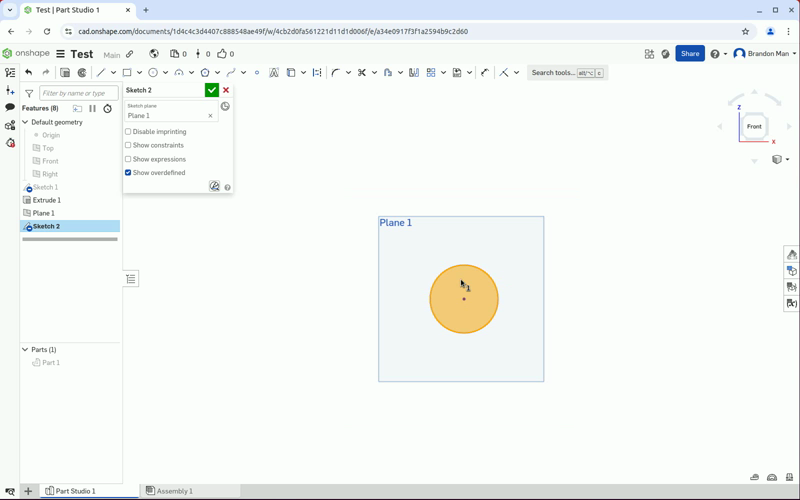
scroll(-6)
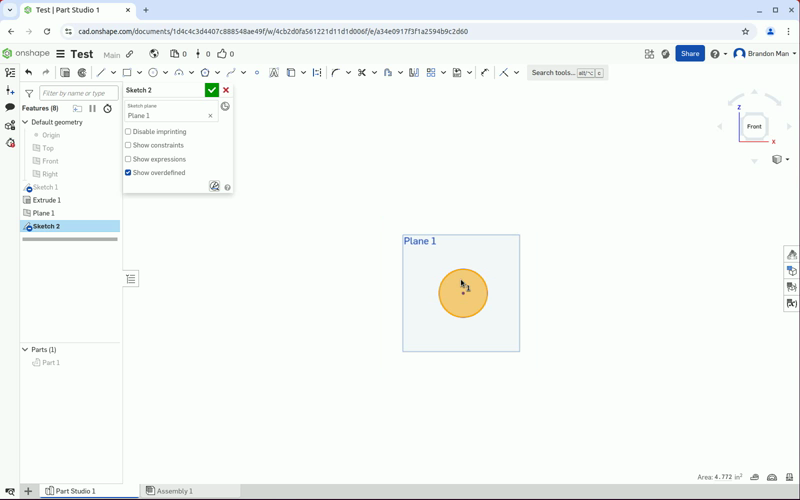
scroll(-6)
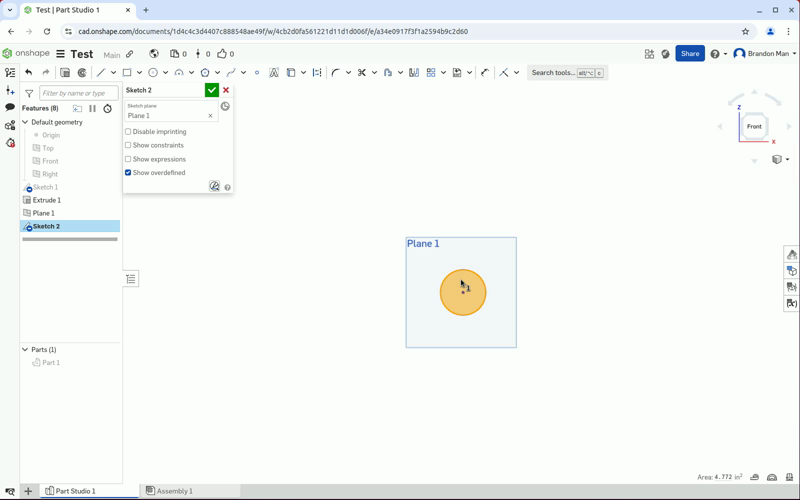
scroll(-6)
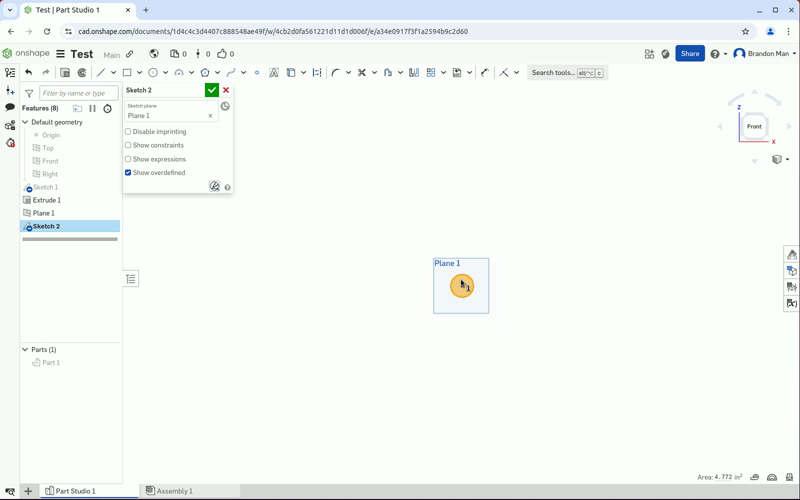
scroll(-6)
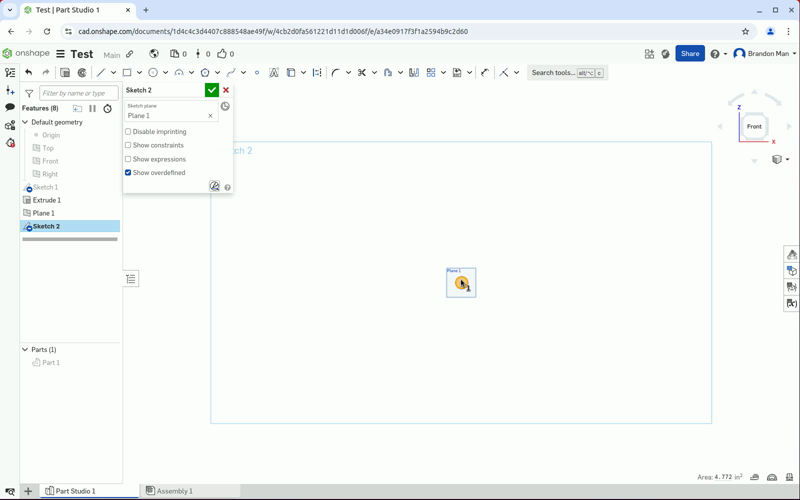
mouse_move(73, 352)
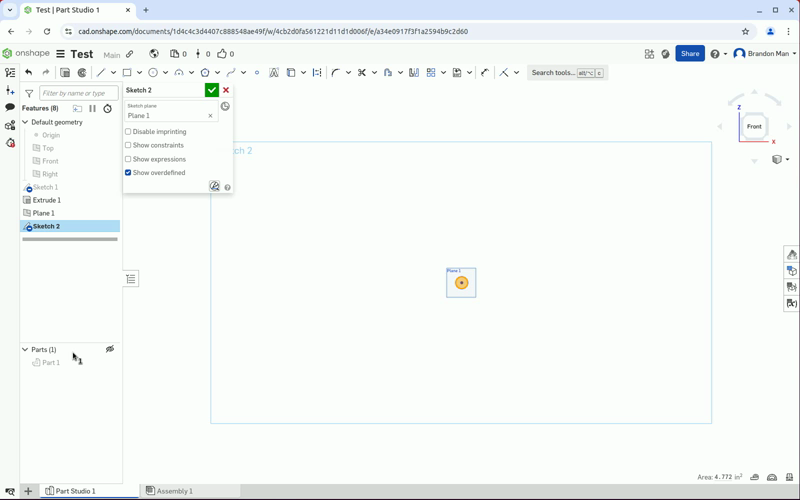
key(shift+y)
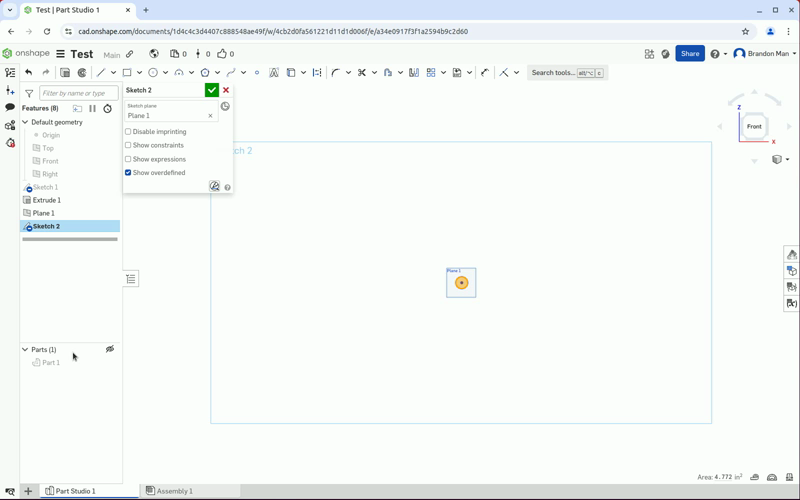
key(shift+e)
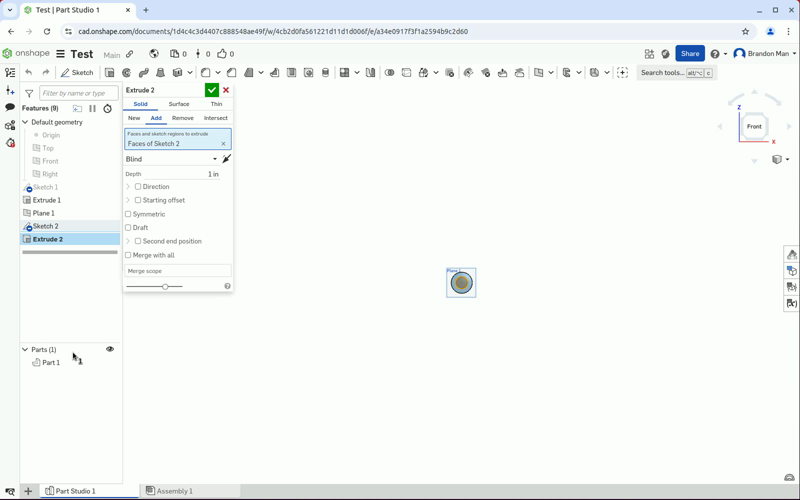
mouse_move(143, 106)
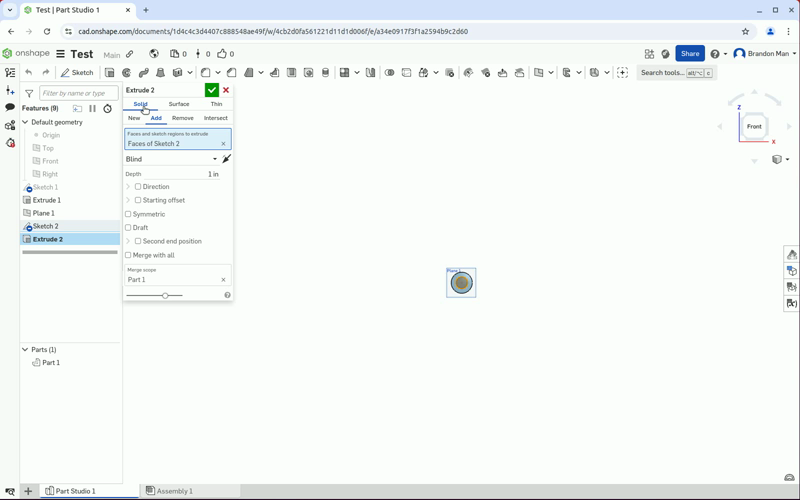
click(143, 106)
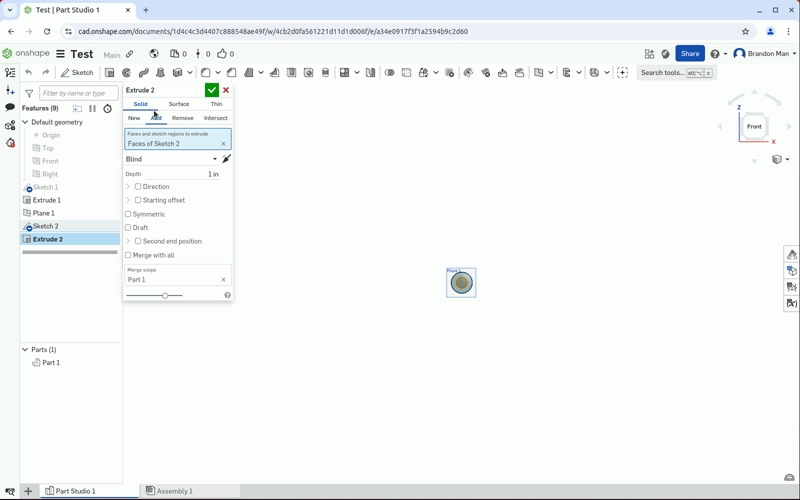
mouse_move(186, 120)
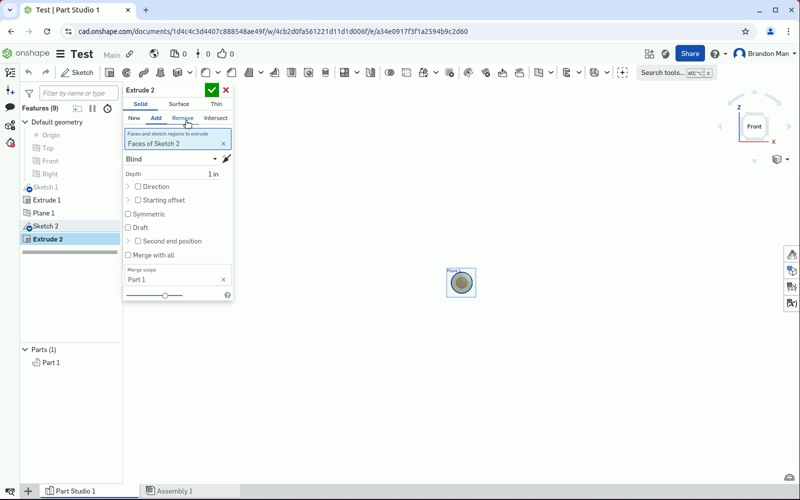
click(186, 120)
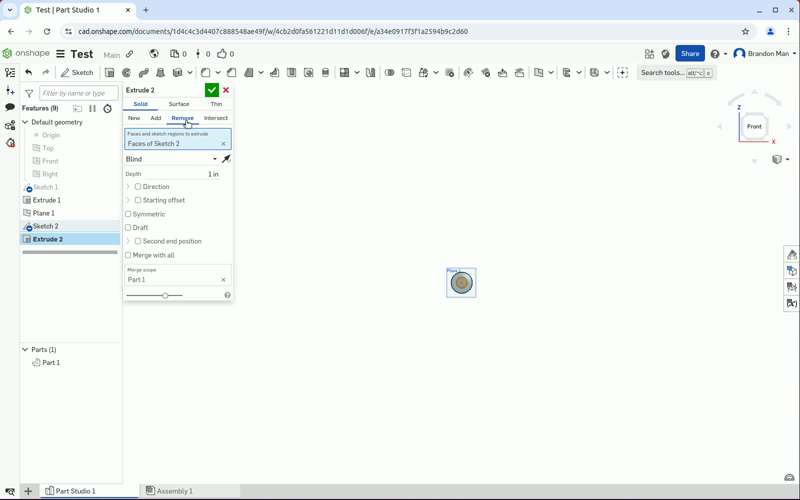
key(tab, 4)
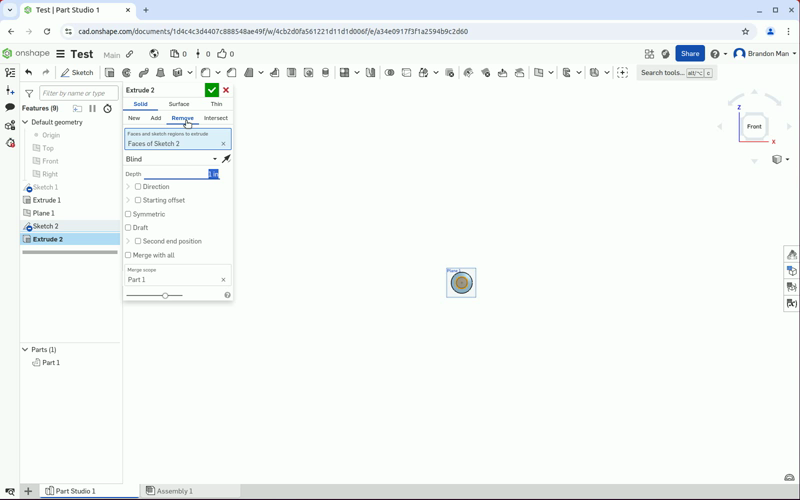
text(3.37)
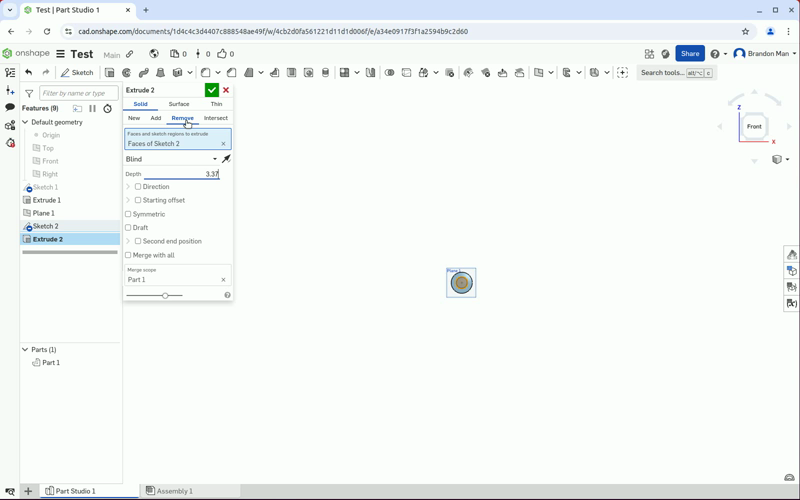
key(tab, 6)
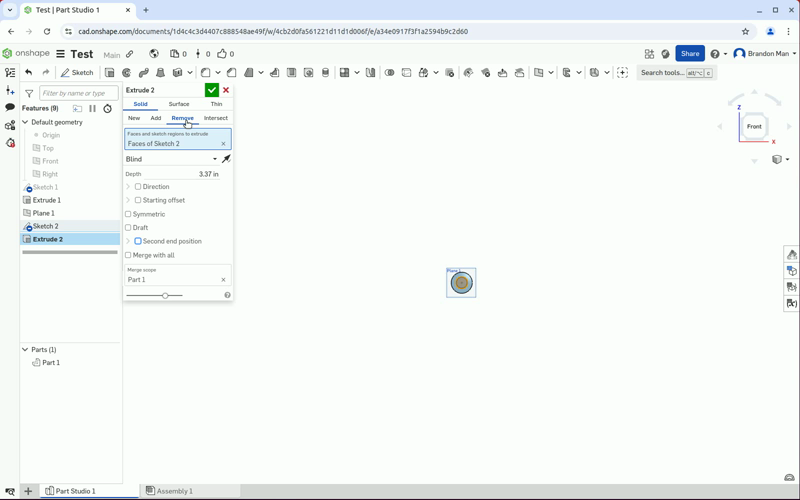
key(space)
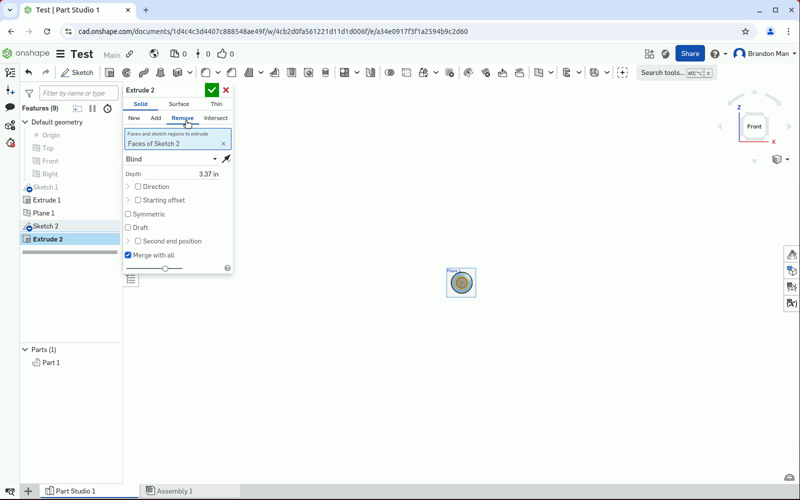
key(enter)
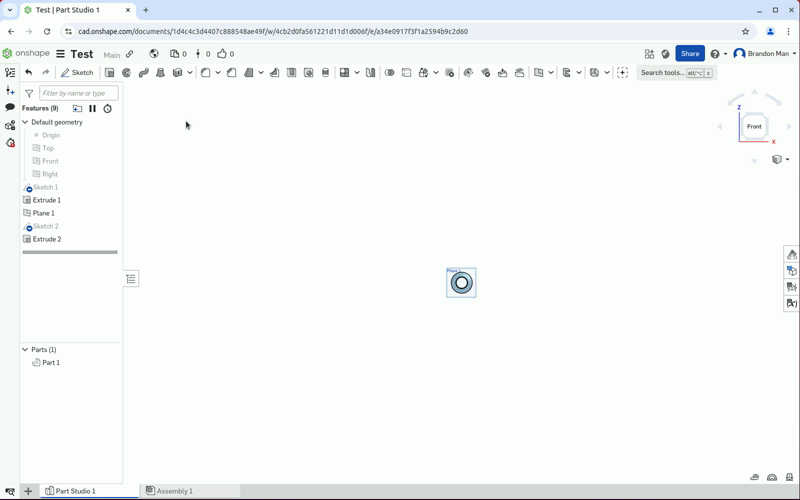
key(shift+h)
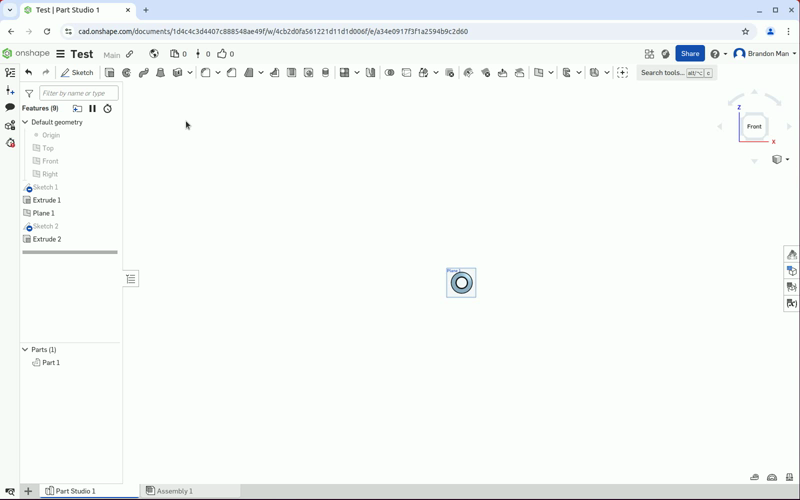
key(shift+h)
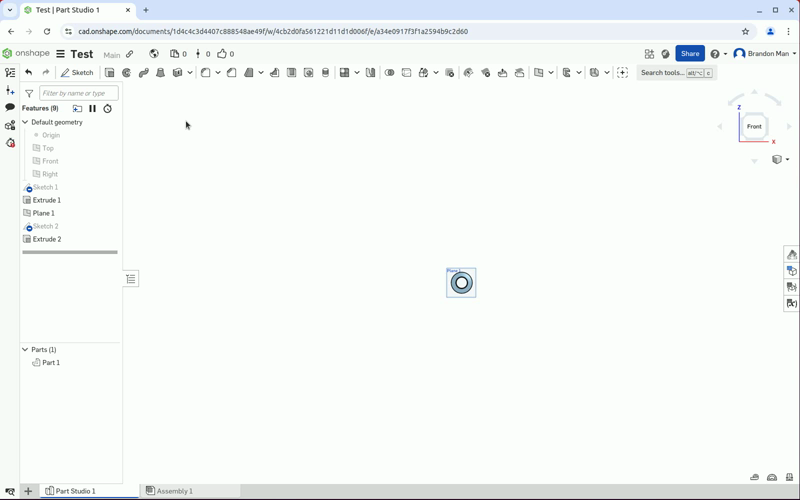
mouse_move(73, 189)
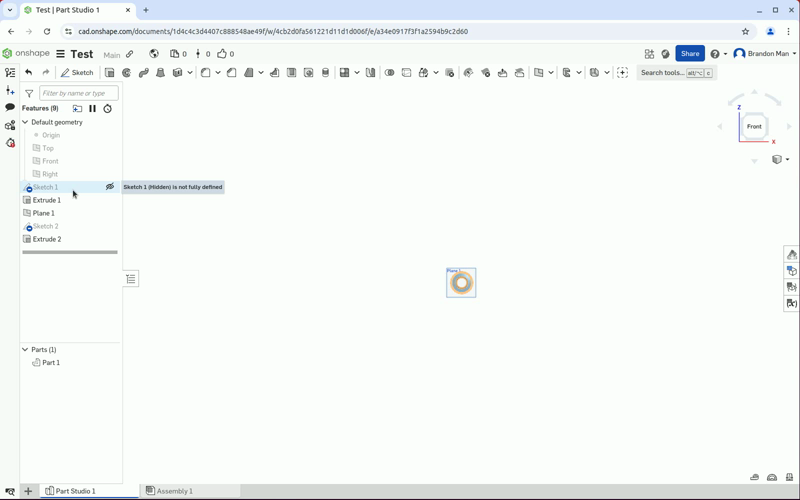
click(73, 189)
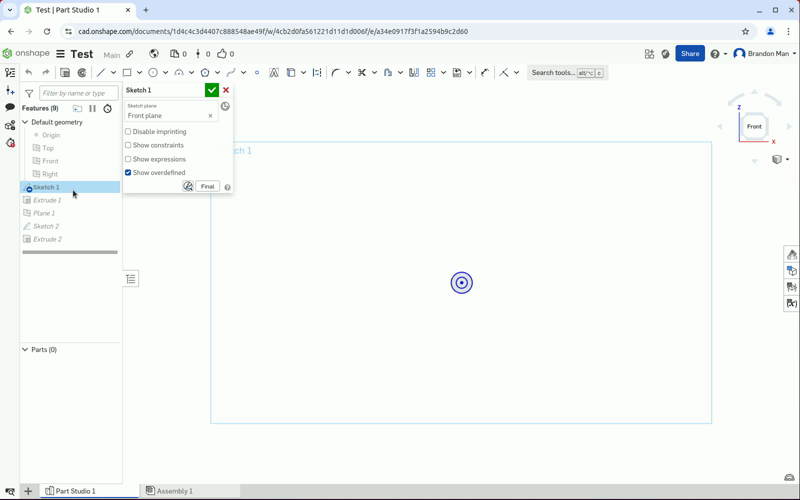
mouse_move(229, 92)
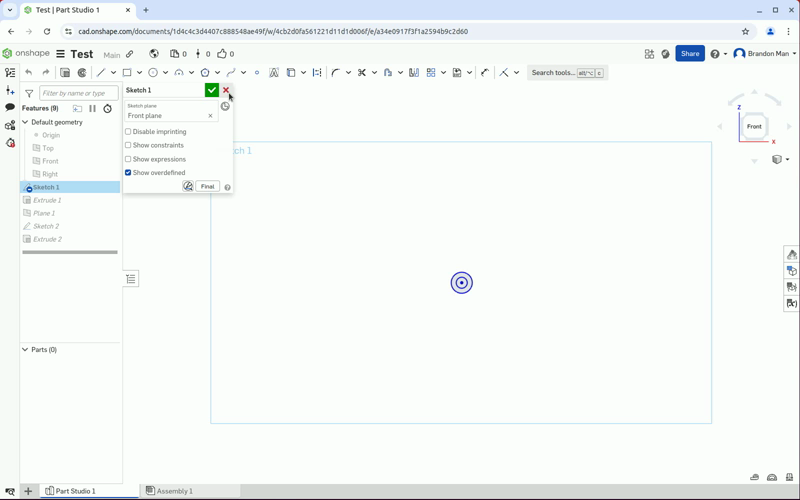
click(229, 92)
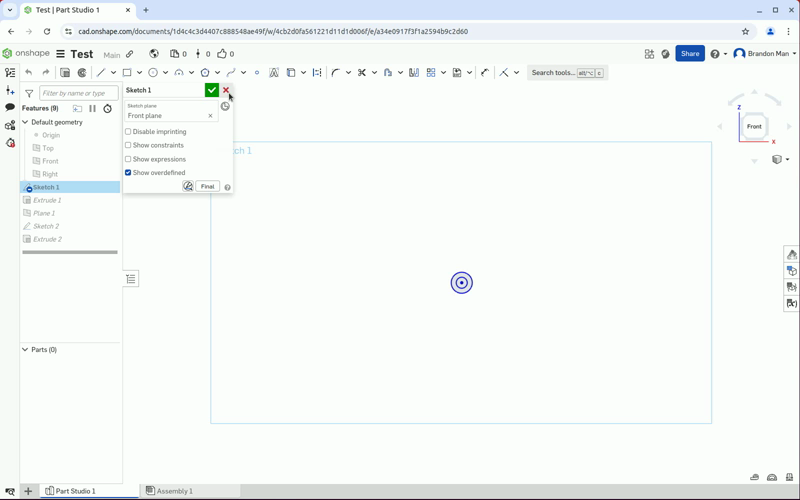
key(shift+s)
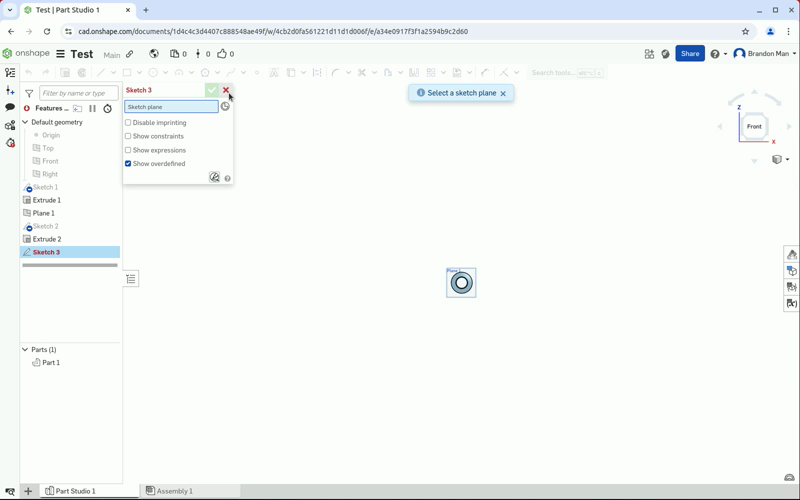
mouse_move(73, 215)
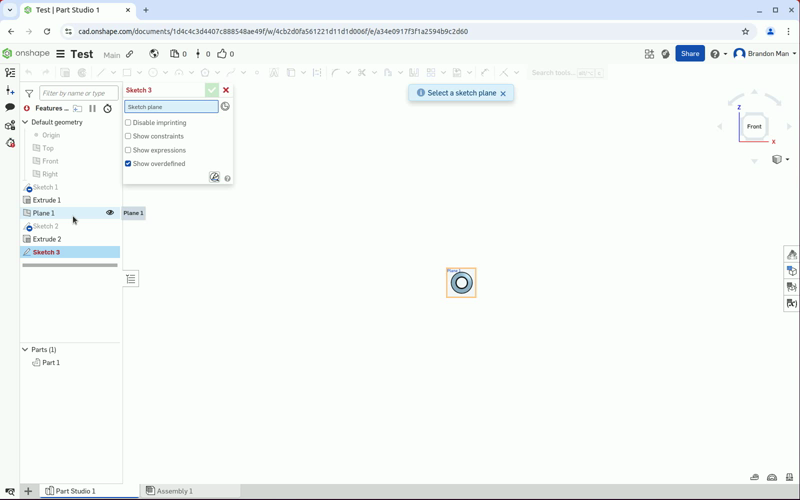
click(73, 215)
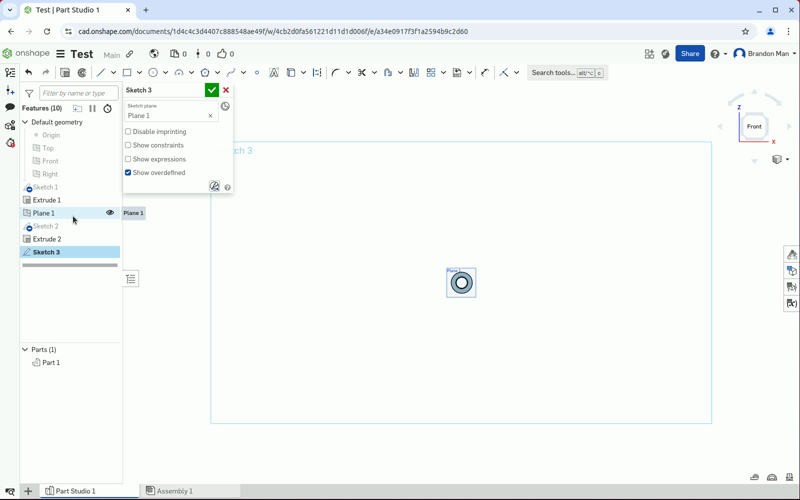
mouse_move(73, 352)
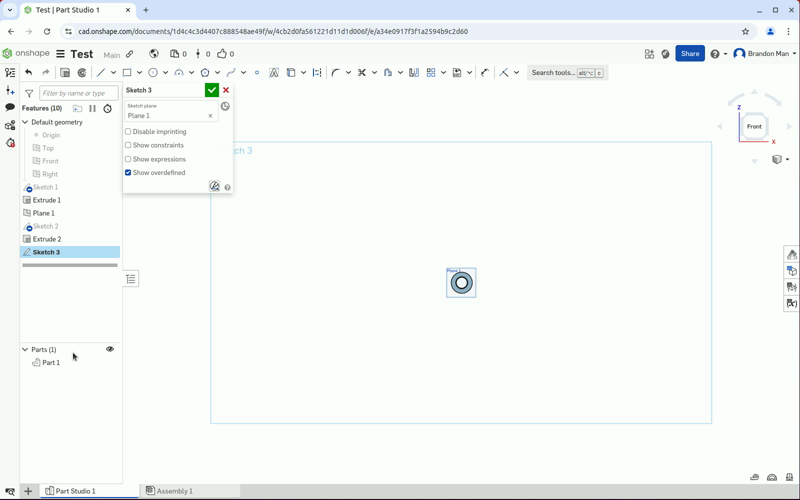
key(y)
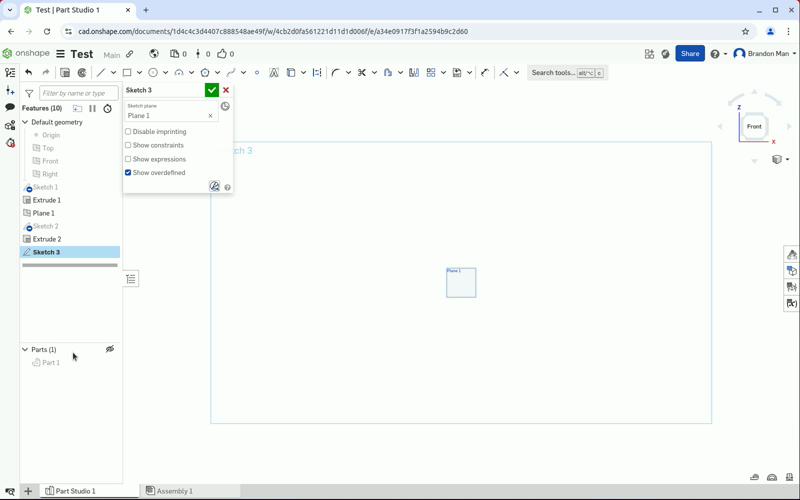
key(c)
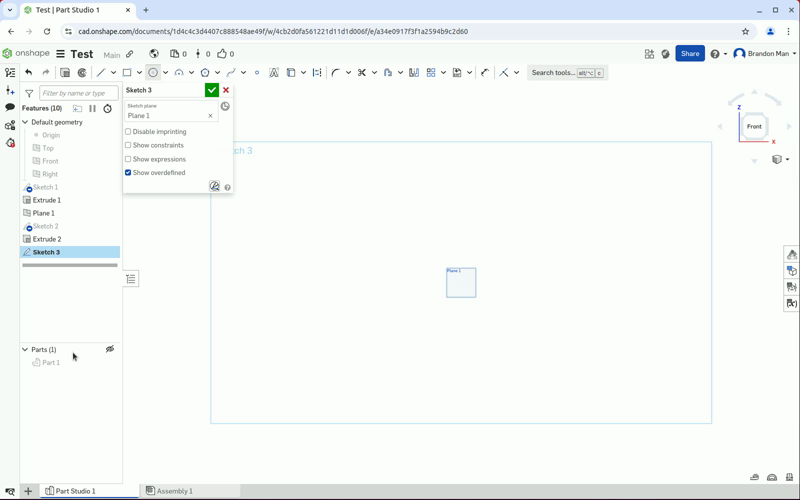
key_down(shift)
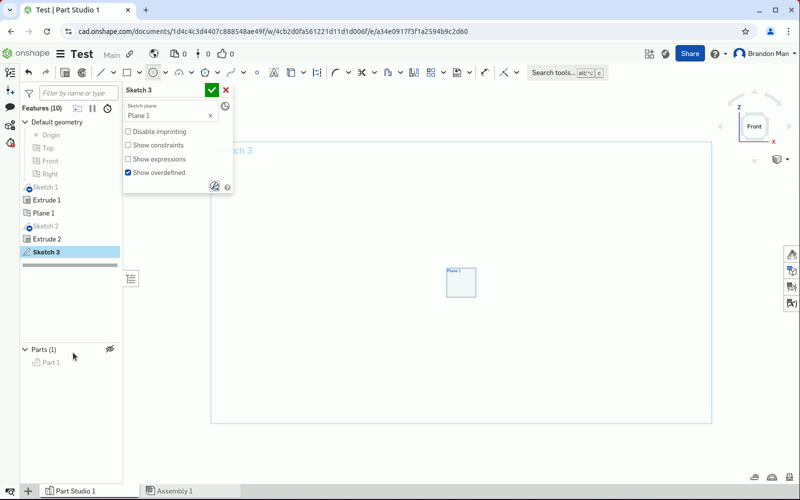
mouse_move(461, 282)
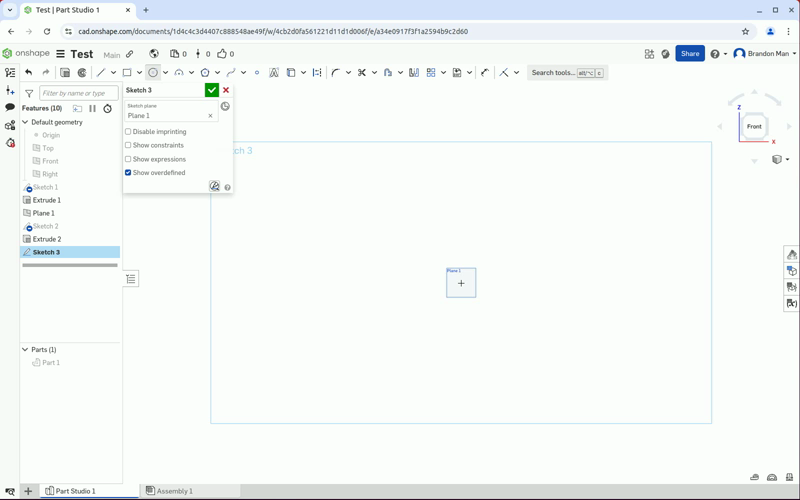
click(461, 282)
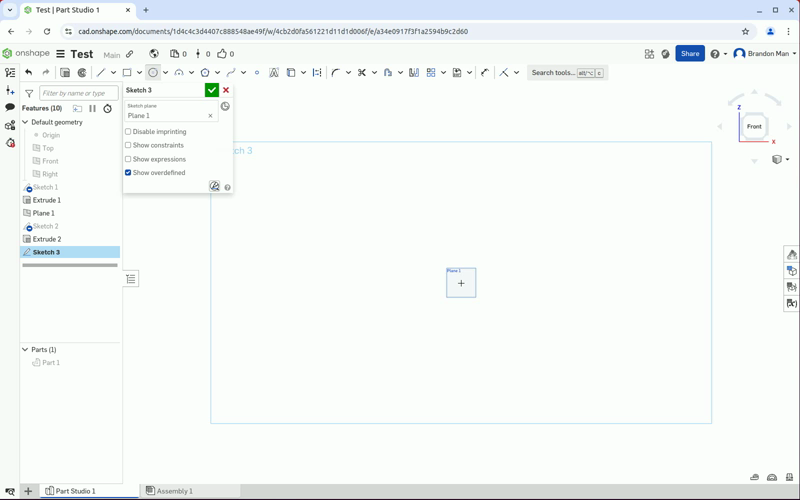
key_up(shift)
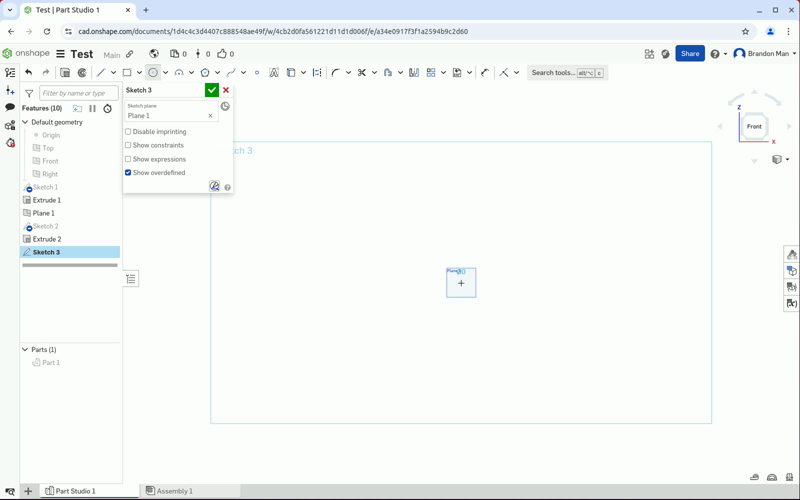
mouse_move(468, 282)
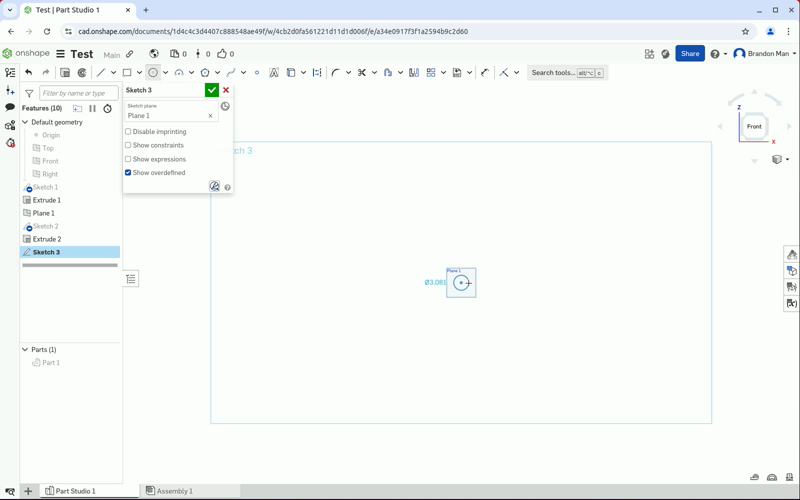
click(468, 282)
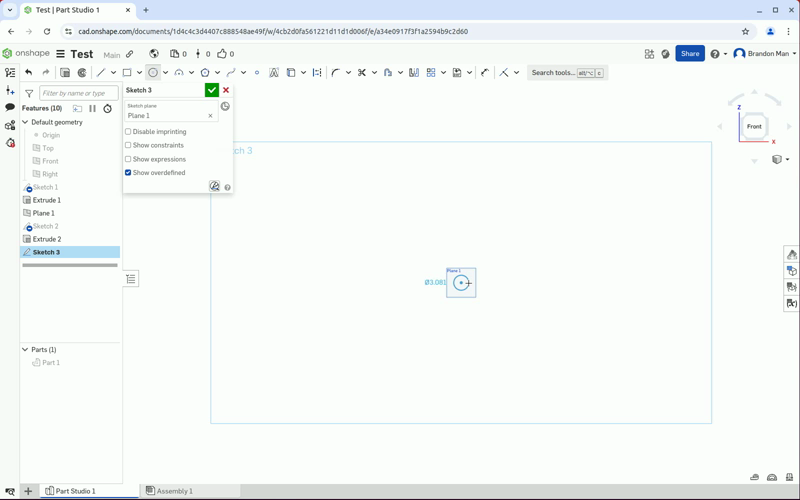
key(esc)
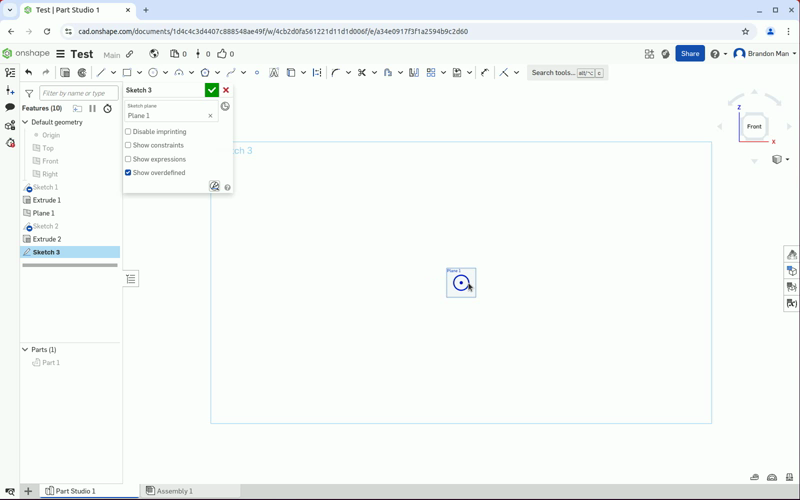
key(c)
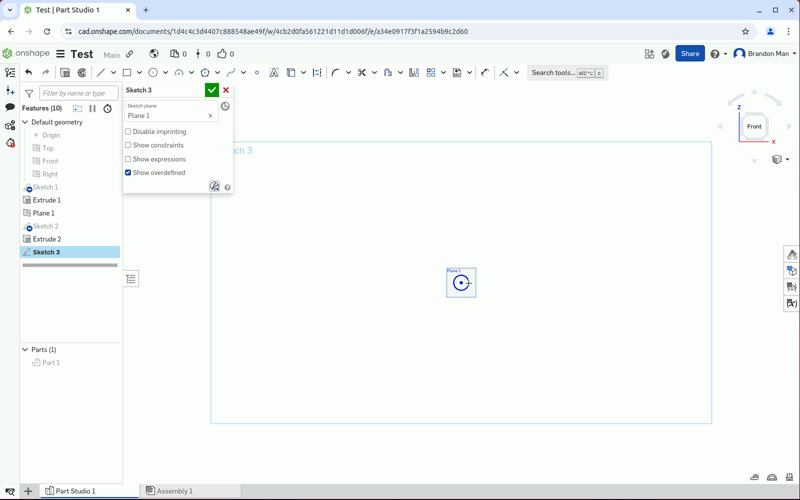
key_down(shift)
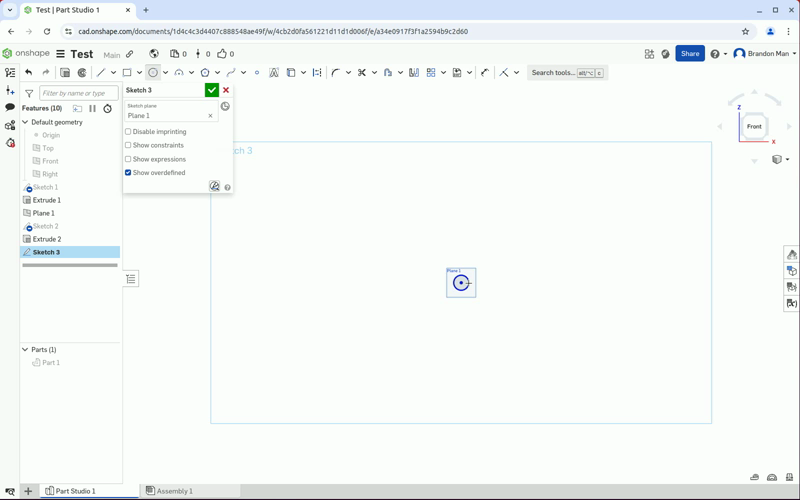
mouse_move(461, 282)
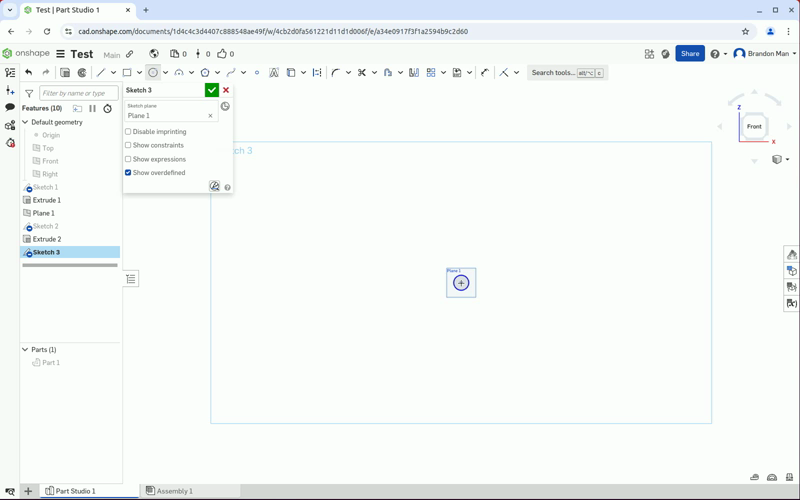
click(461, 282)
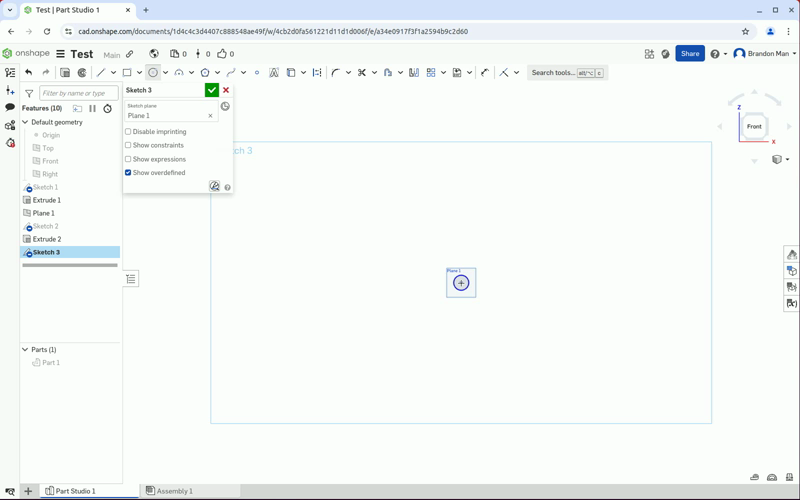
key_up(shift)
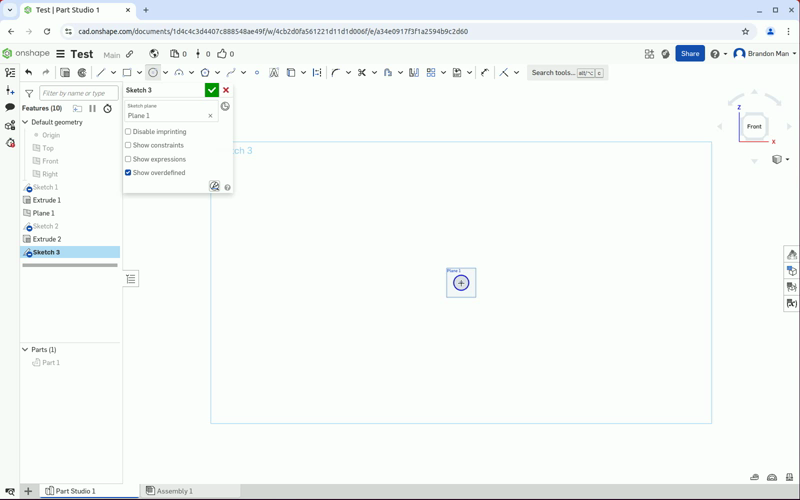
mouse_move(466, 282)
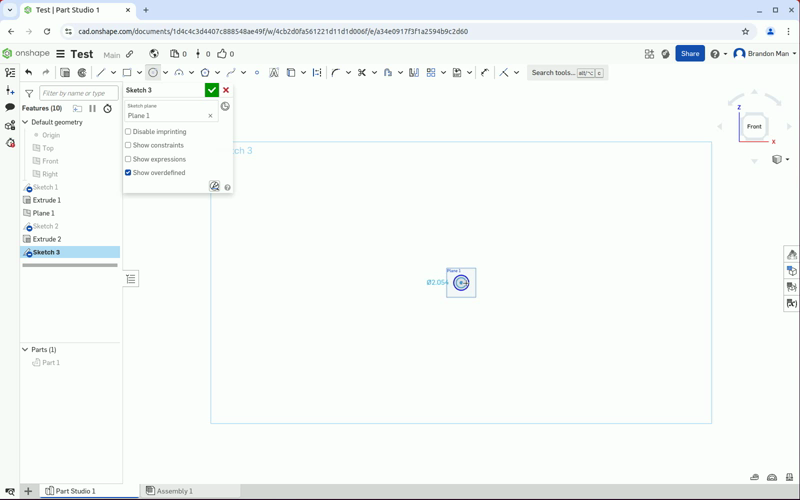
scroll(6)
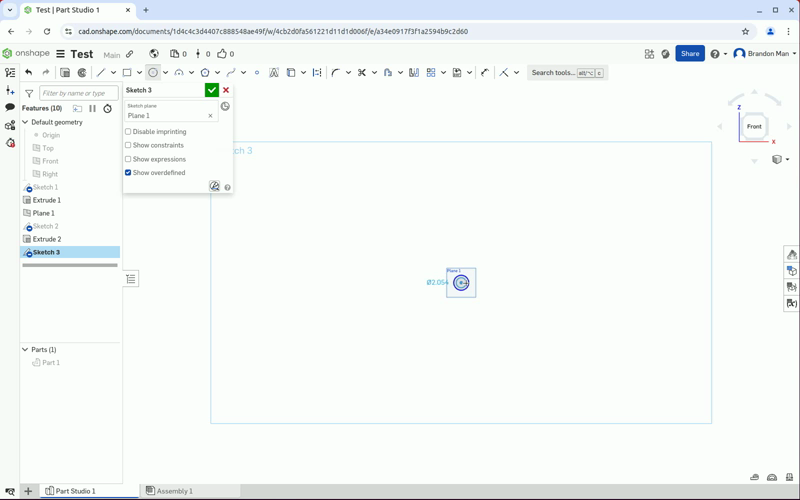
scroll(6)
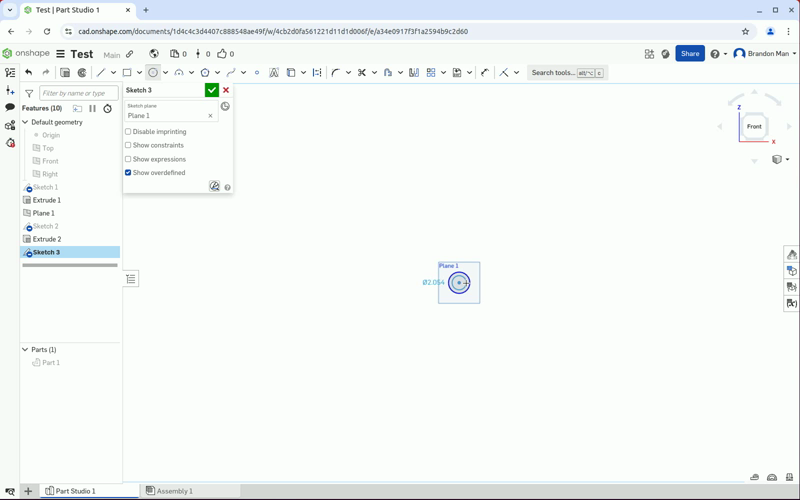
scroll(6)
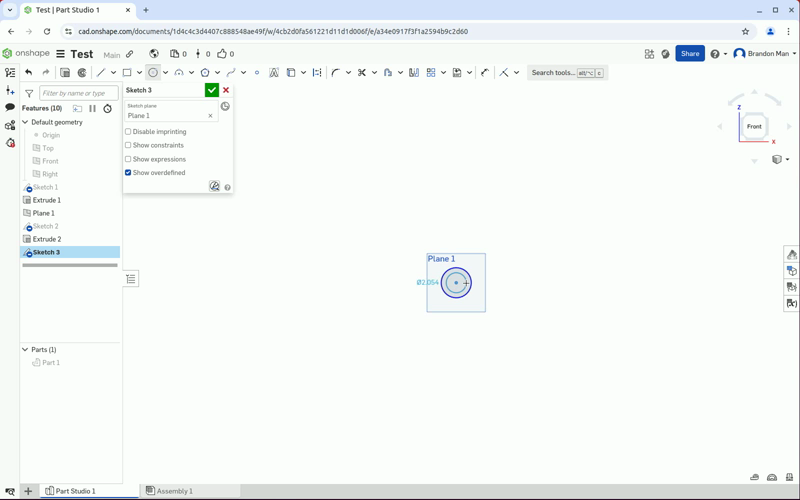
scroll(6)
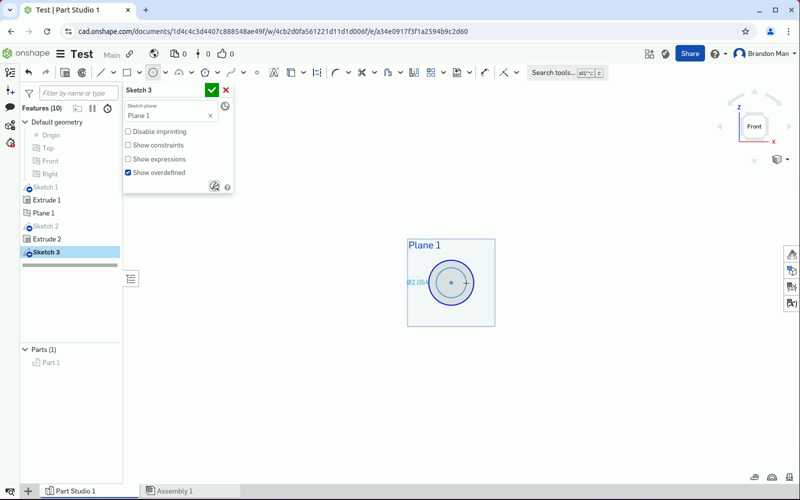
scroll(6)
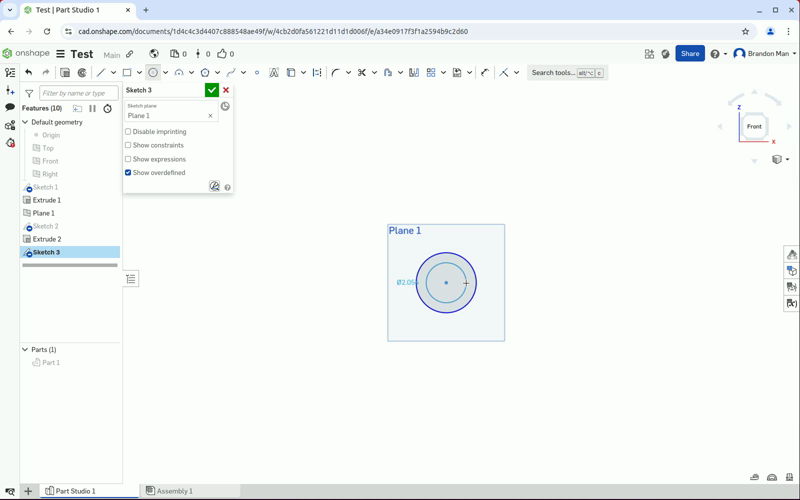
scroll(6)
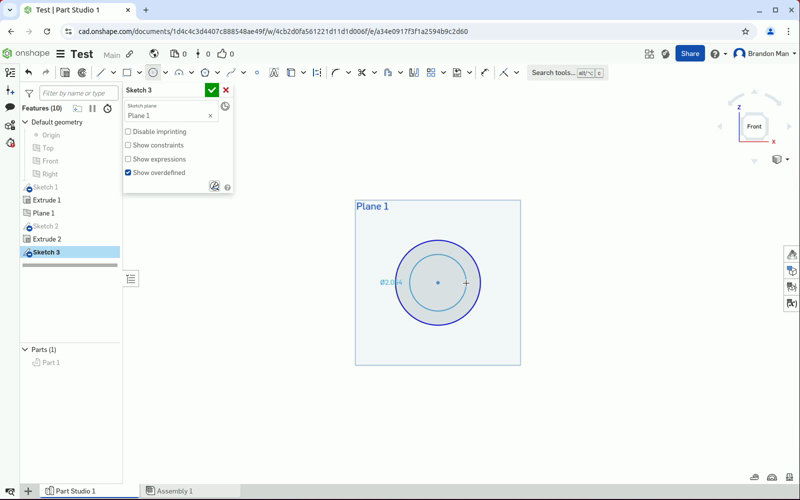
scroll(6)
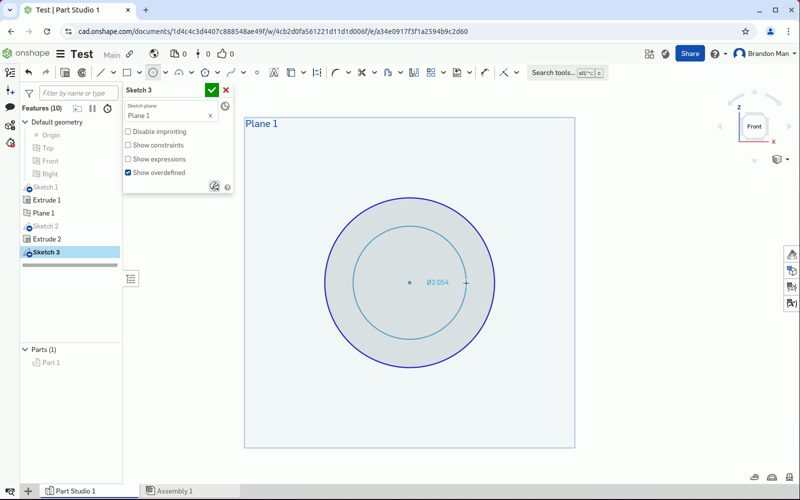
click(466, 282)
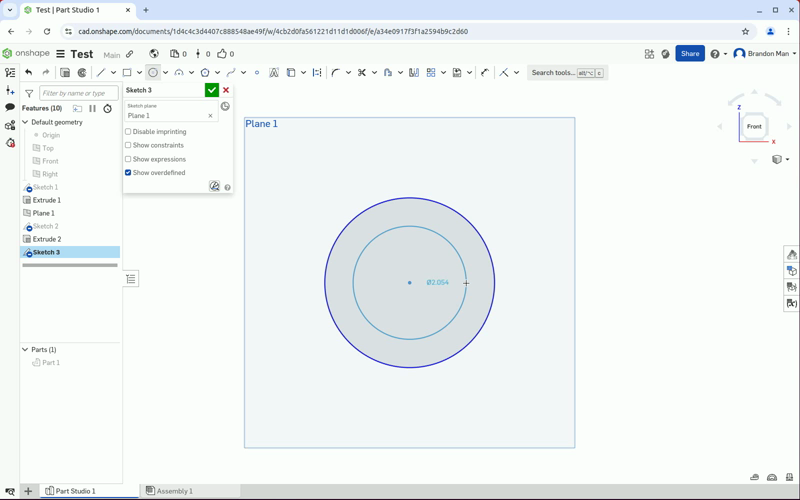
scroll(-6)
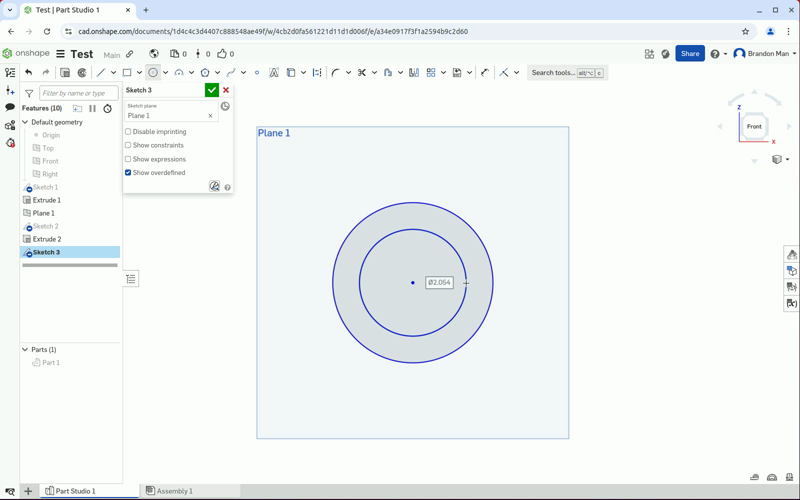
scroll(-6)
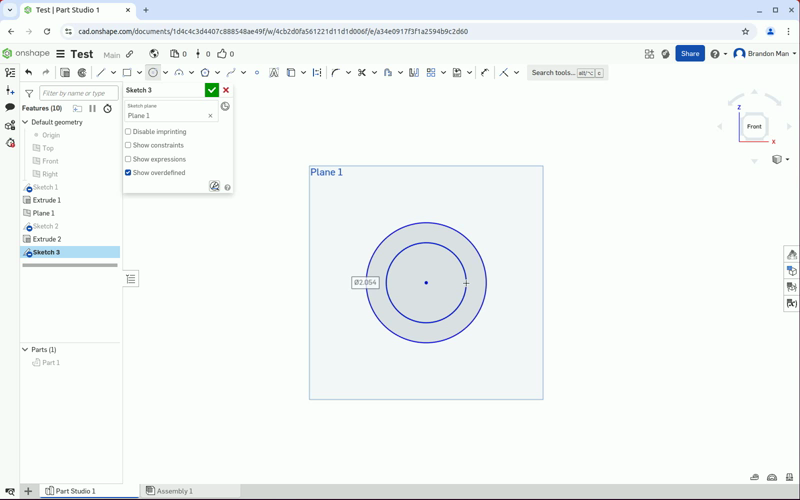
scroll(-6)
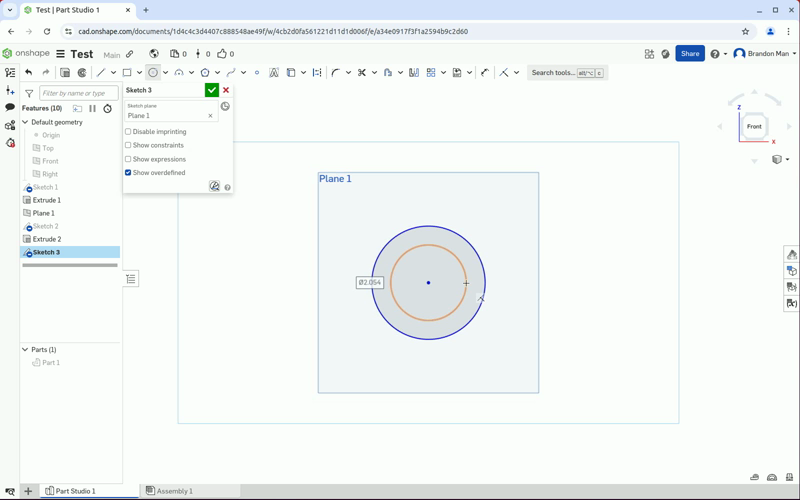
scroll(-6)
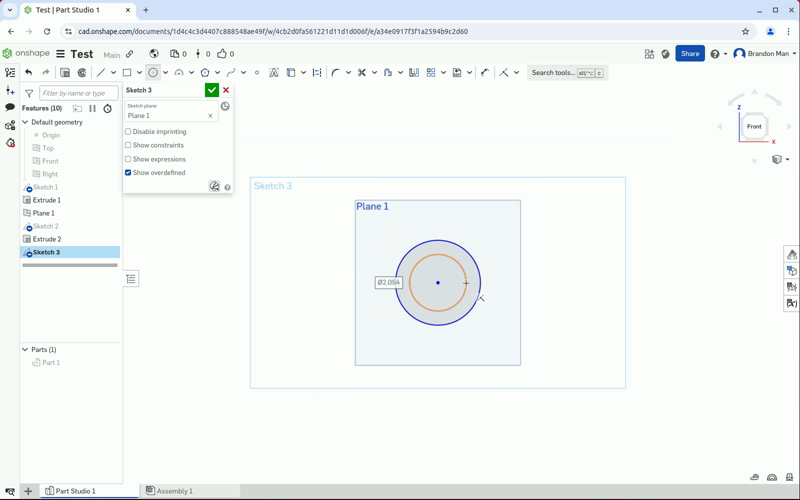
scroll(-6)
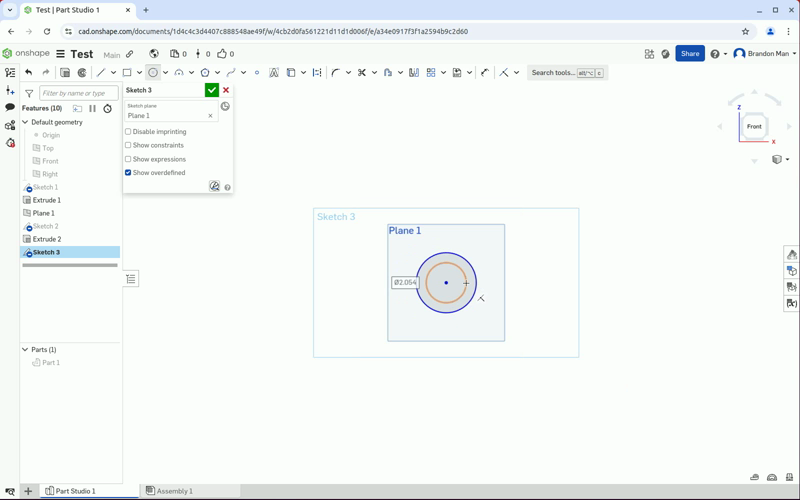
scroll(-6)
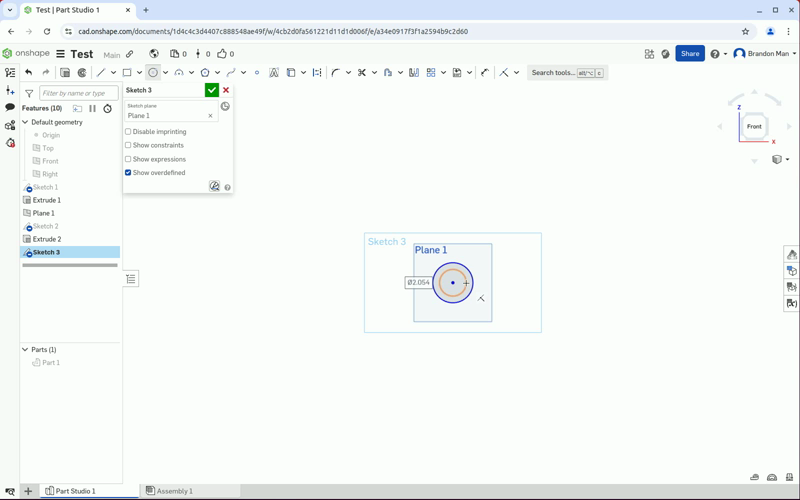
scroll(-6)
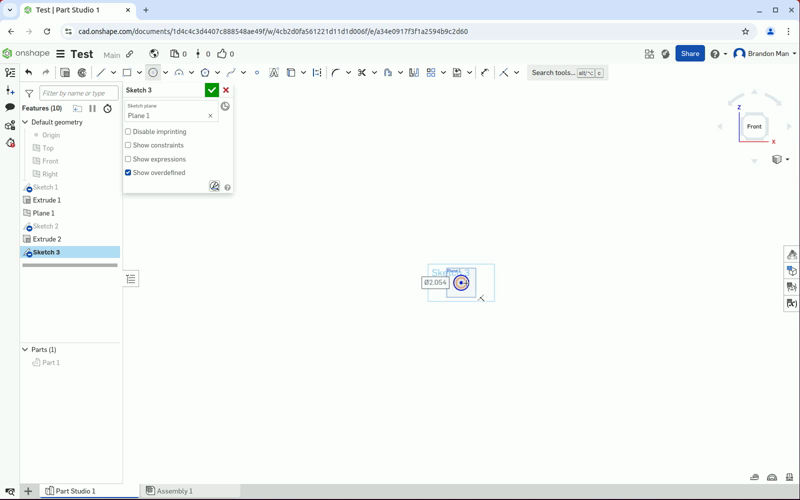
key(esc)
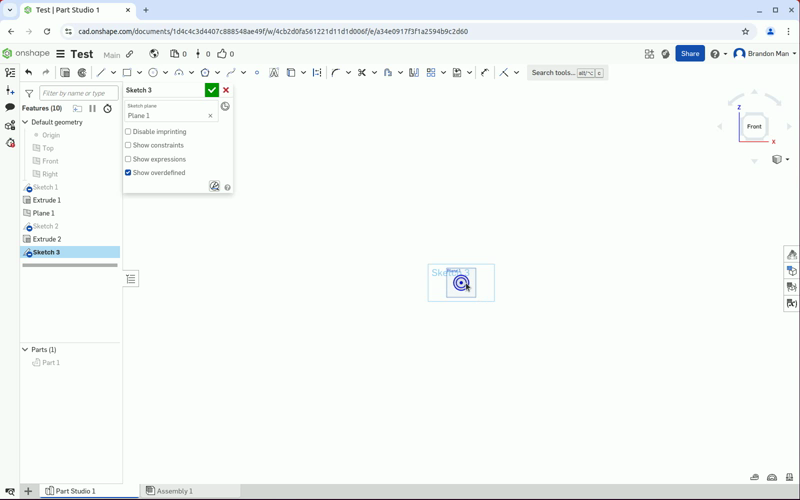
mouse_move(466, 285)
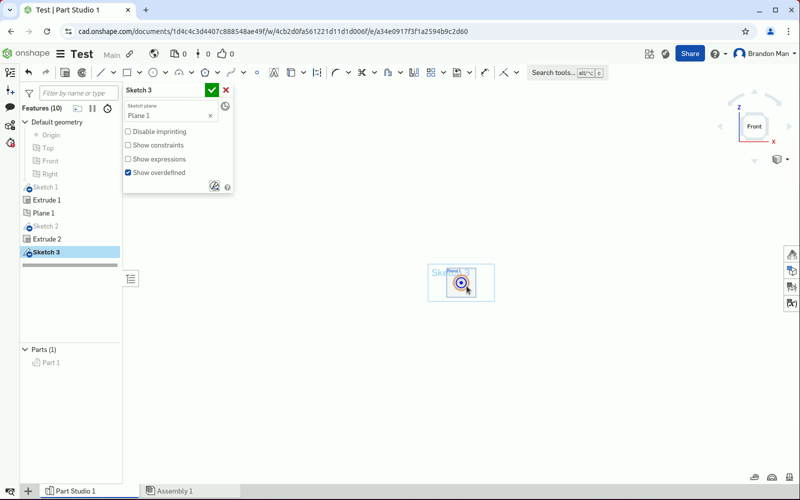
scroll(6)
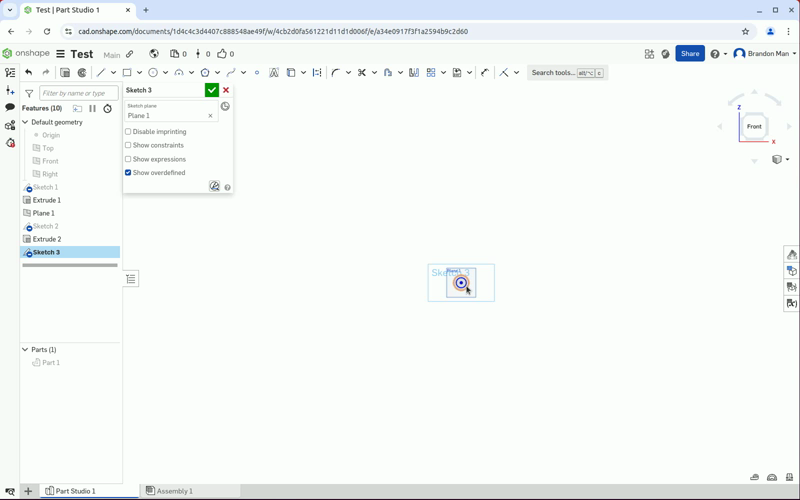
scroll(6)
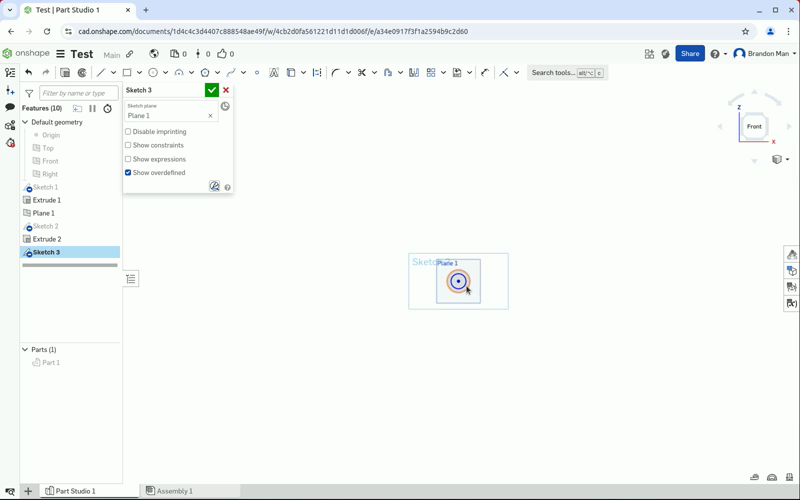
scroll(6)
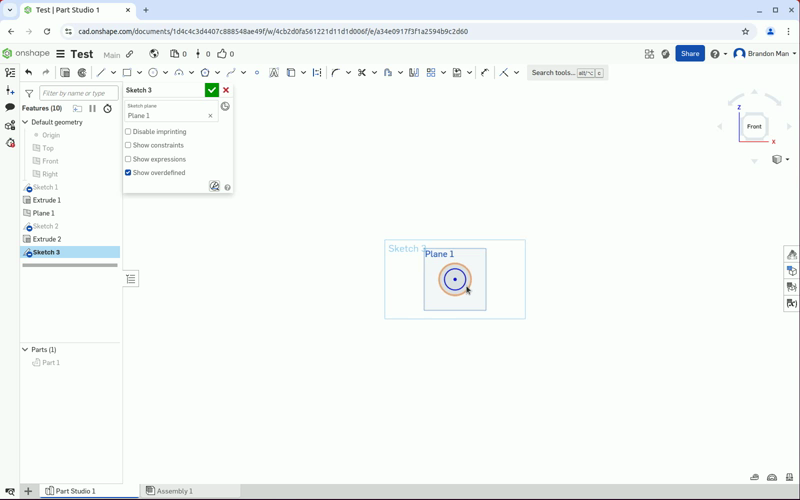
scroll(6)
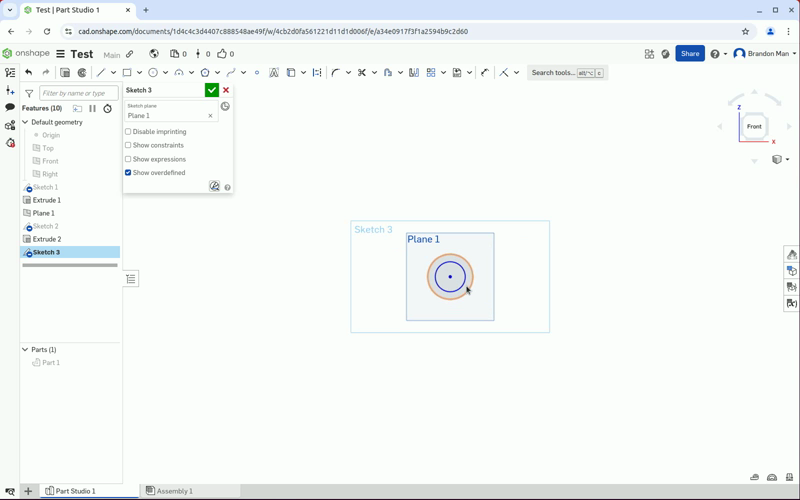
scroll(6)
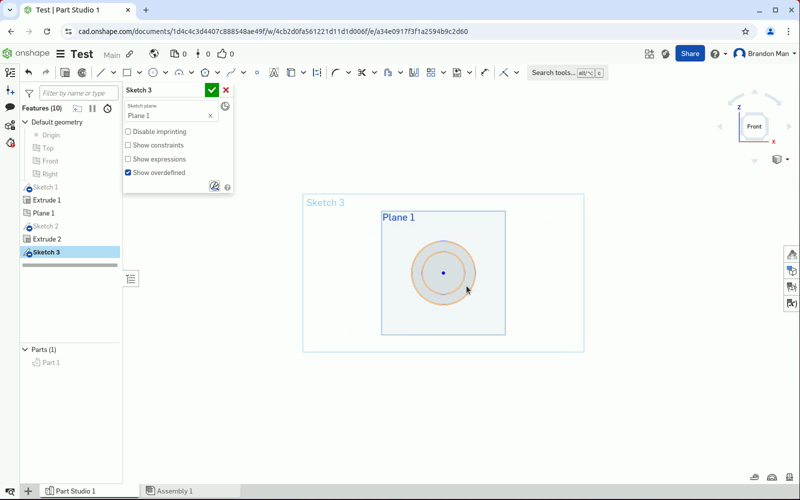
scroll(6)
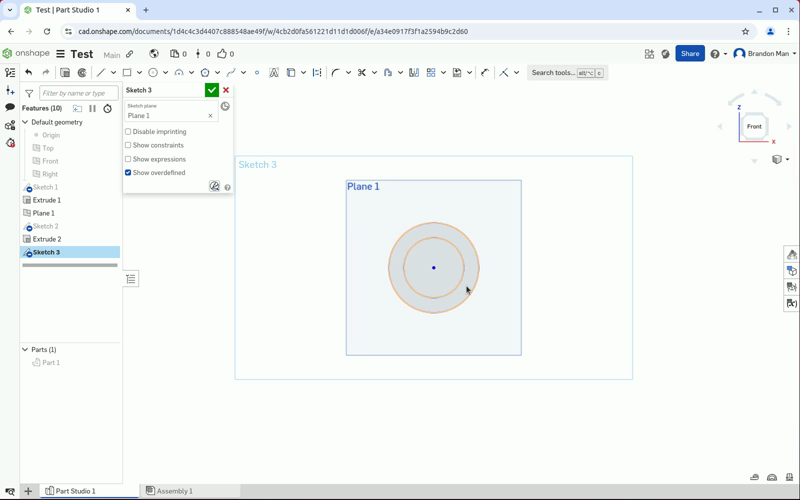
scroll(6)
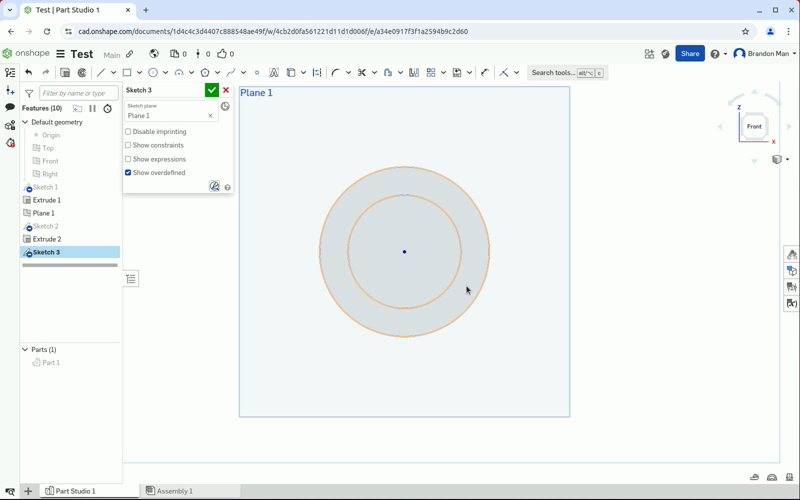
click(466, 285)
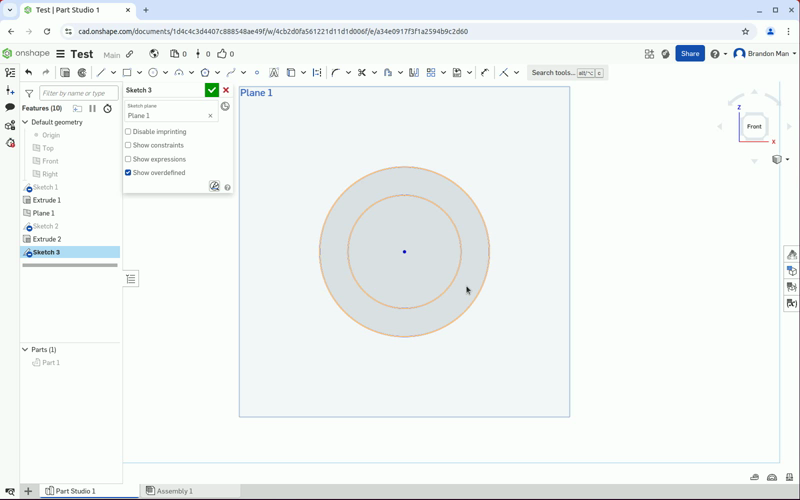
scroll(-6)
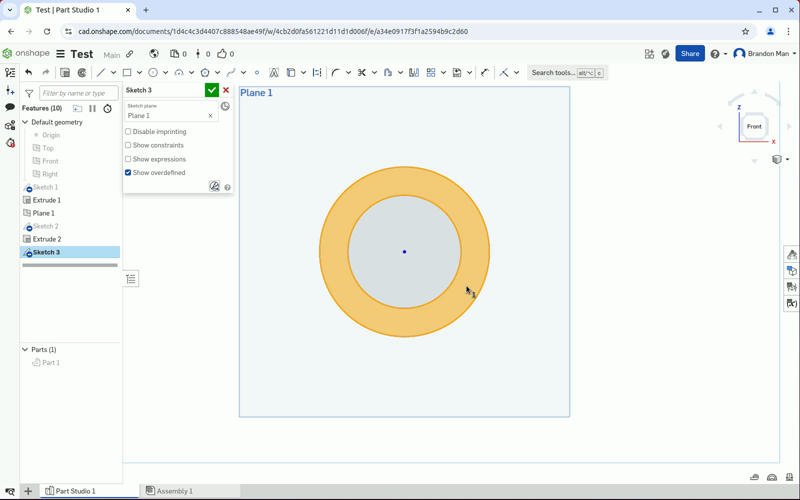
scroll(-6)
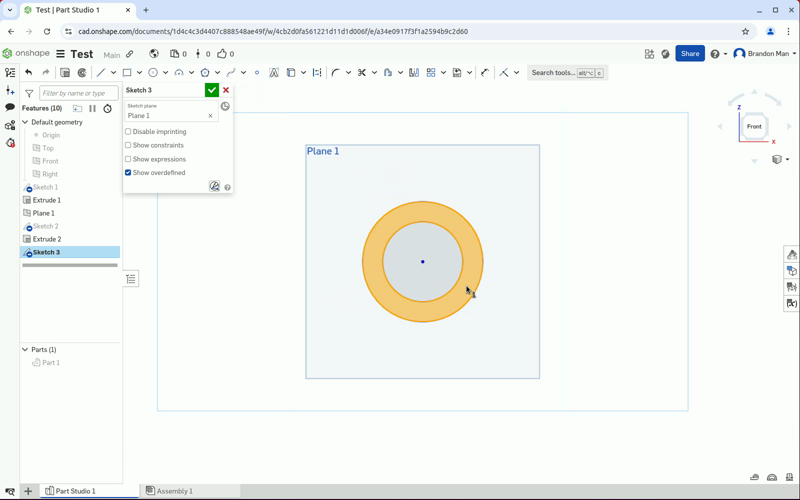
scroll(-6)
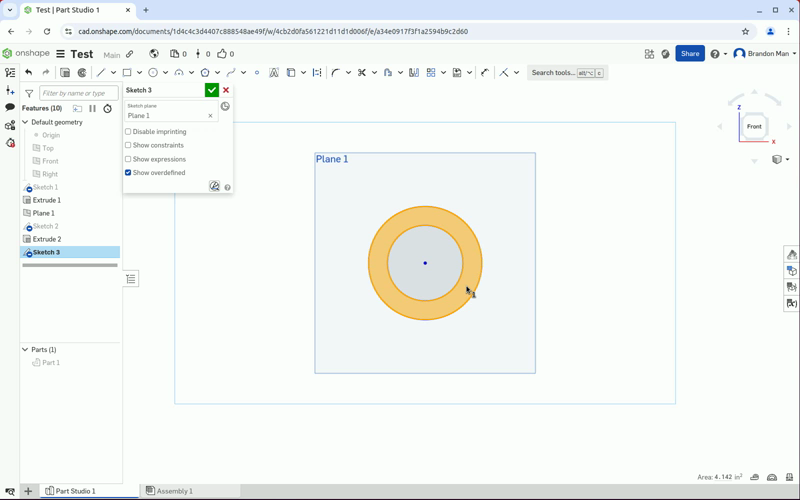
scroll(-6)
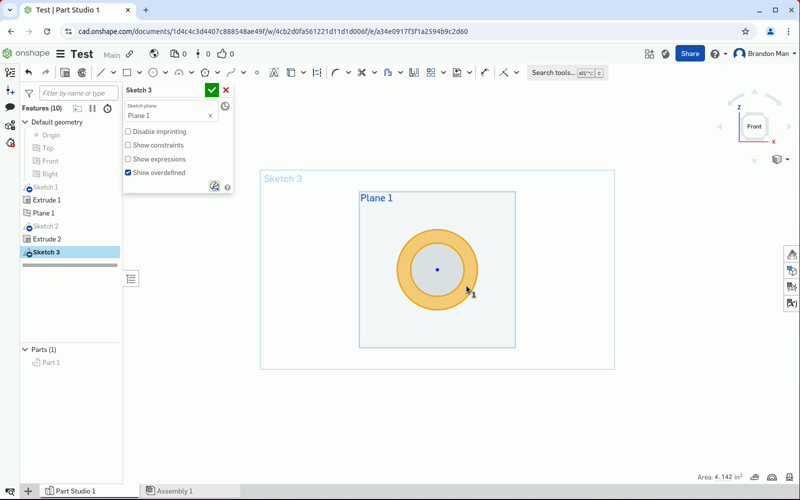
scroll(-6)
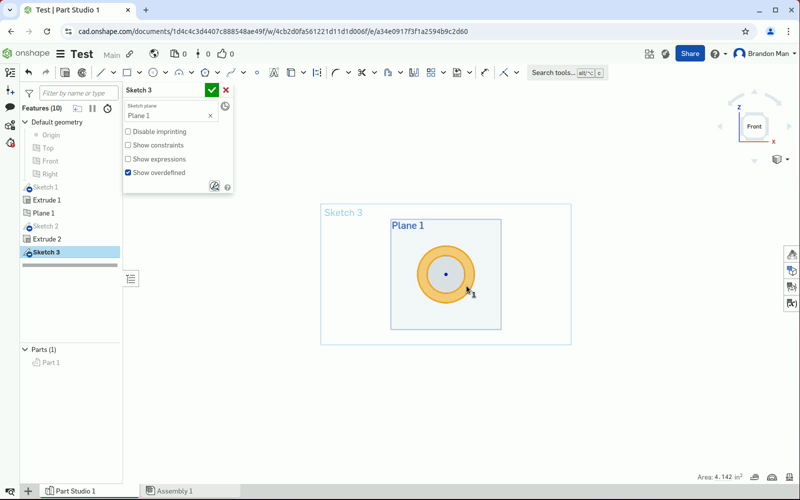
scroll(-6)
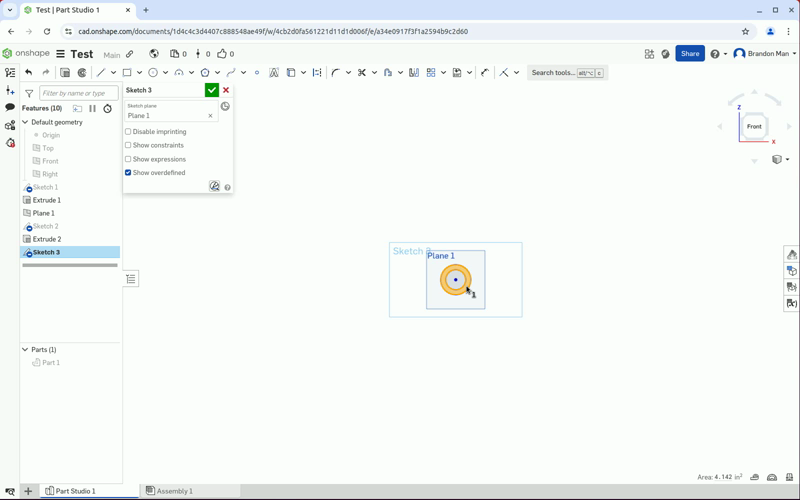
scroll(-6)
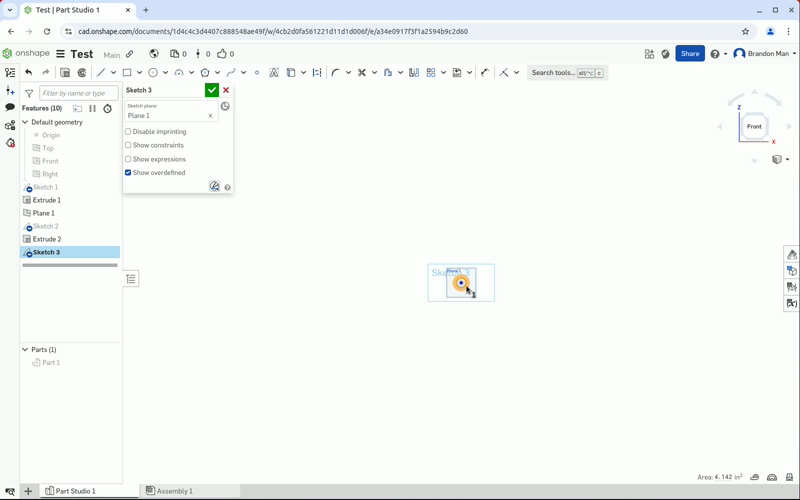
mouse_move(73, 352)
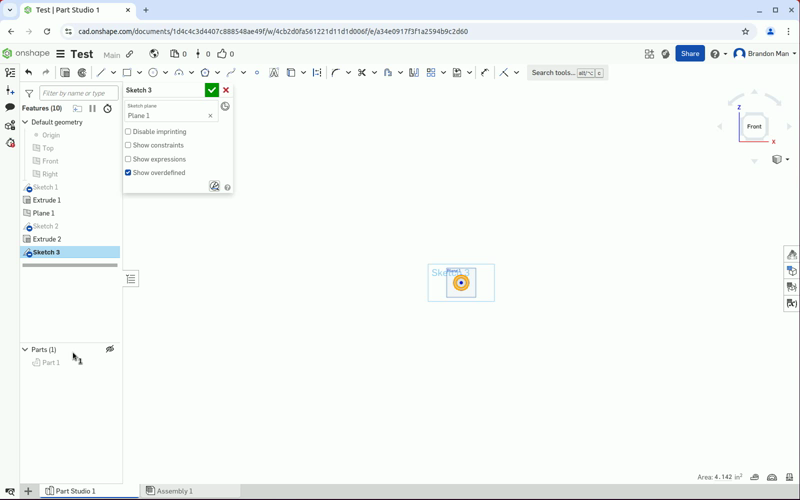
key(shift+y)
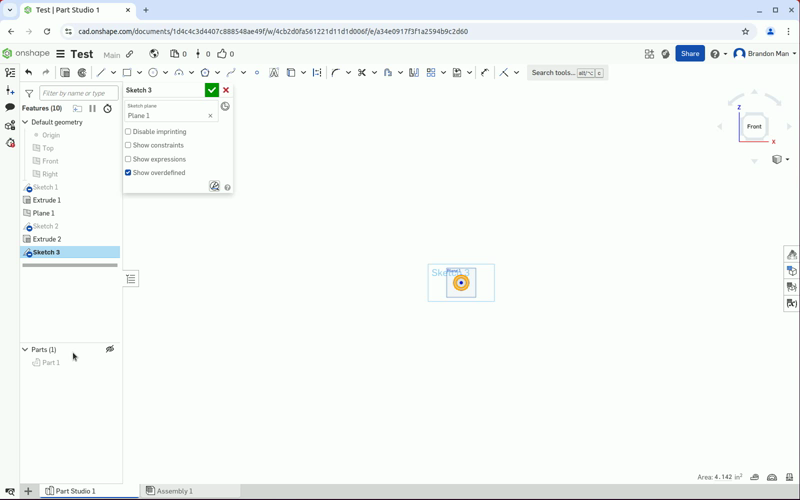
key(shift+e)
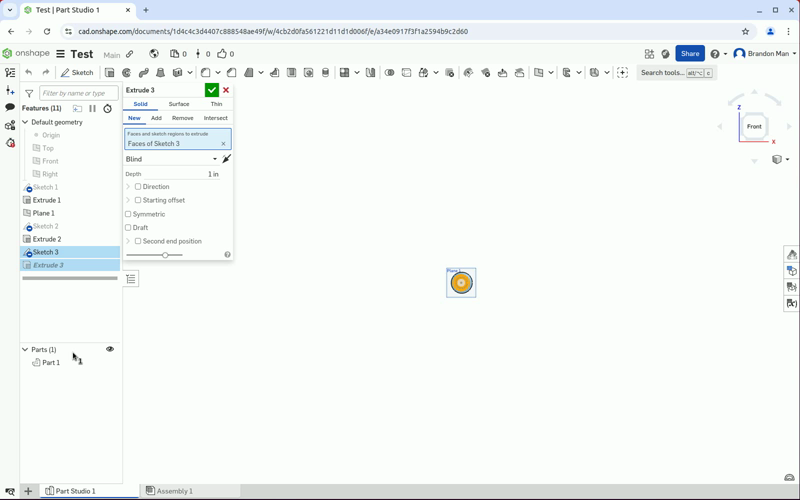
mouse_move(143, 106)
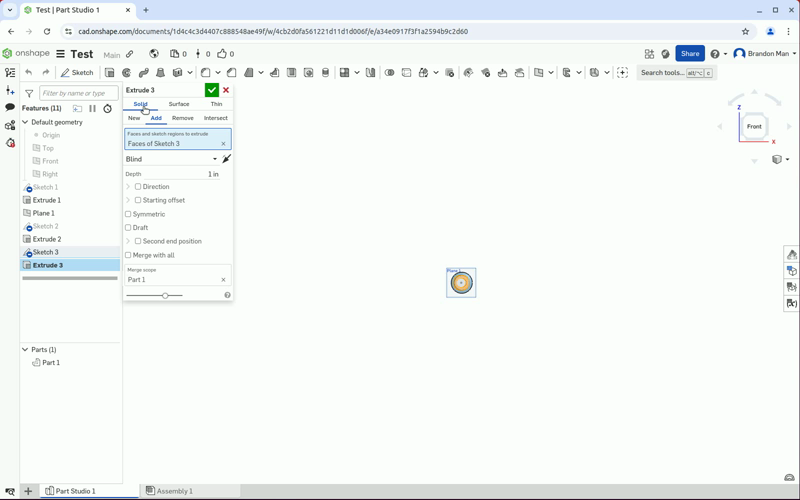
click(143, 106)
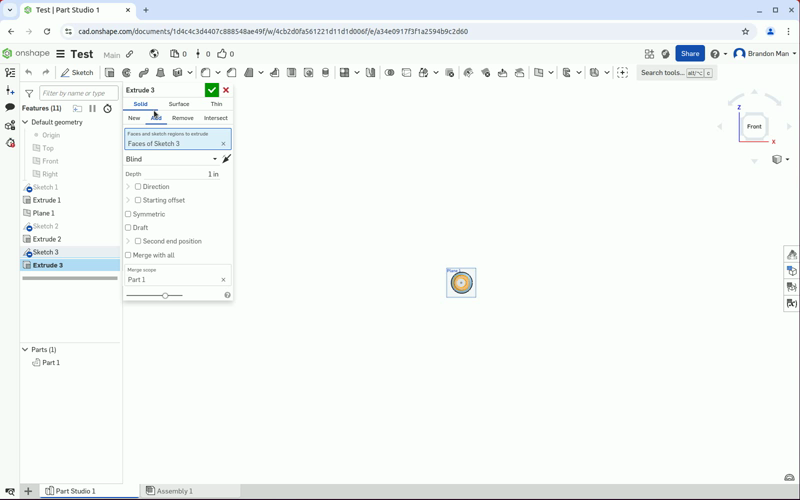
mouse_move(186, 120)
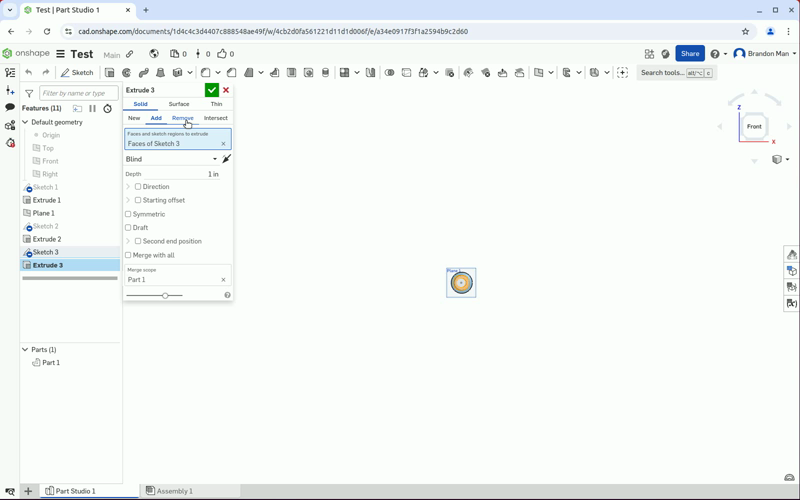
click(186, 120)
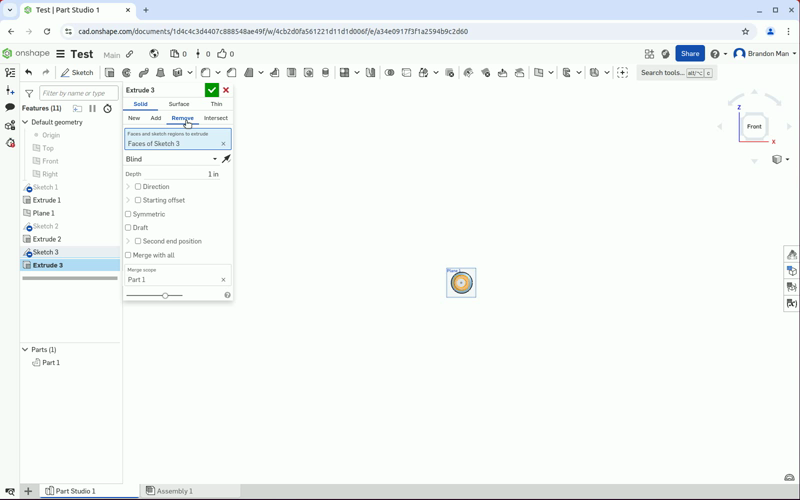
key(tab, 4)
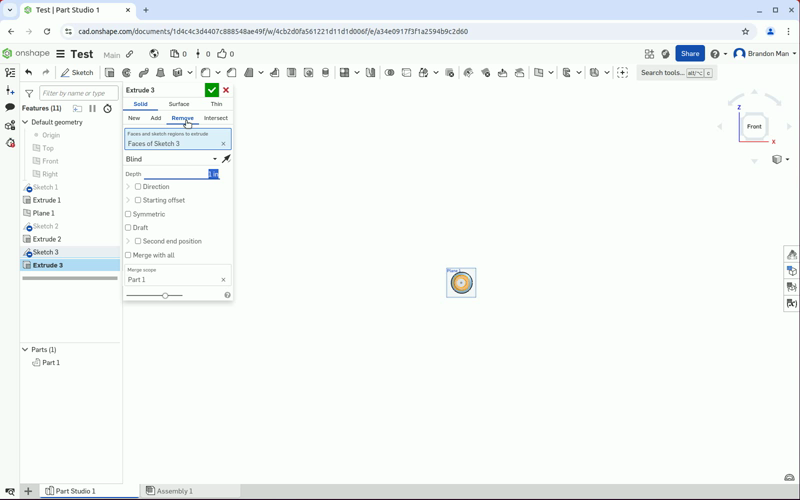
text(3.37)
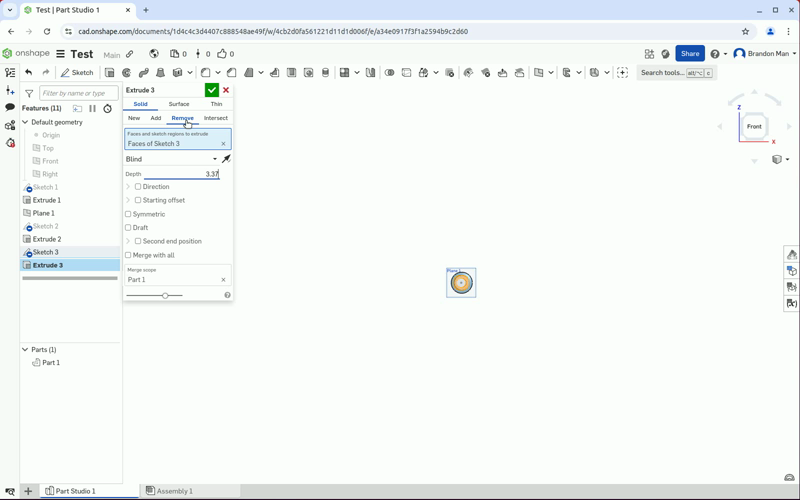
key(tab, 6)
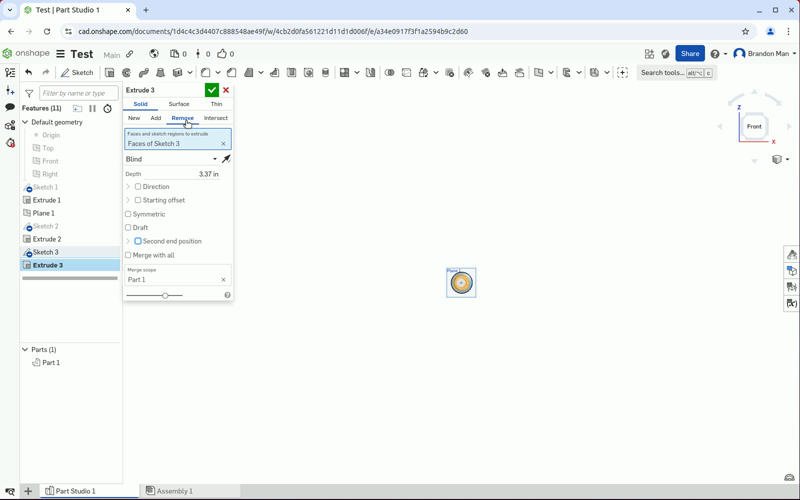
key(space)
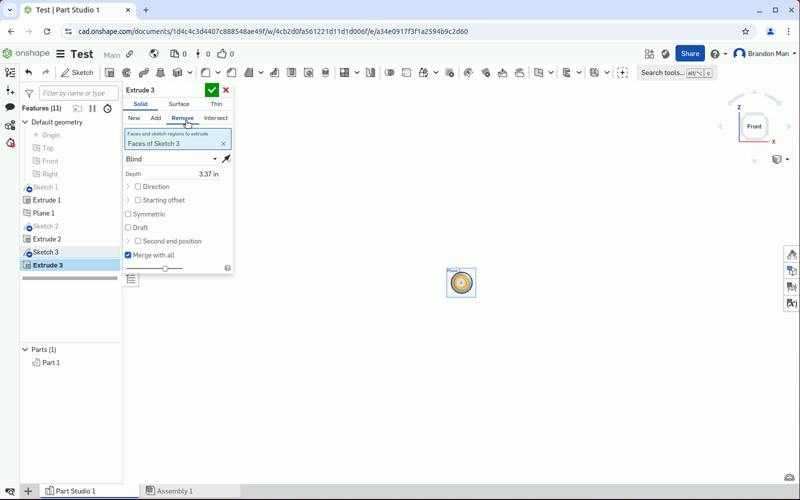
key(enter)
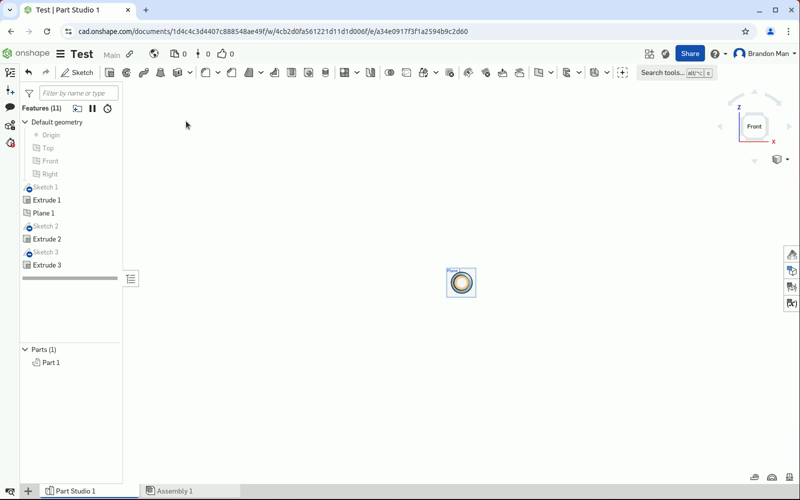
key(shift+h)
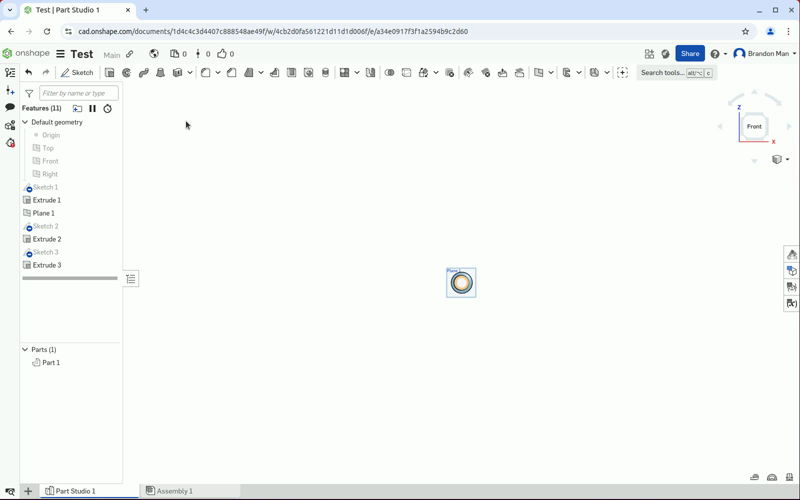
key(shift+h)
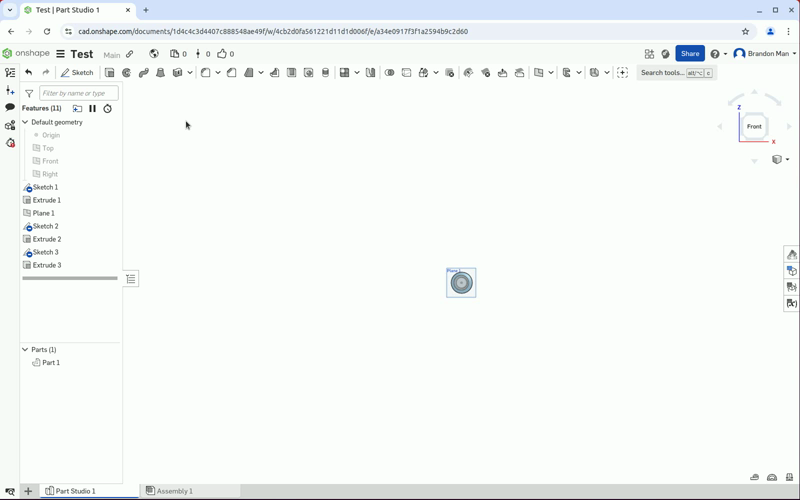
key(shift+7)
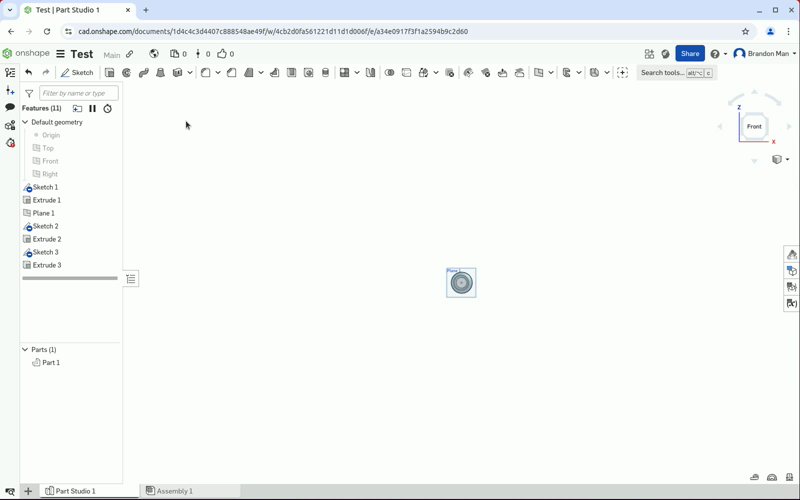
key(left, 2)
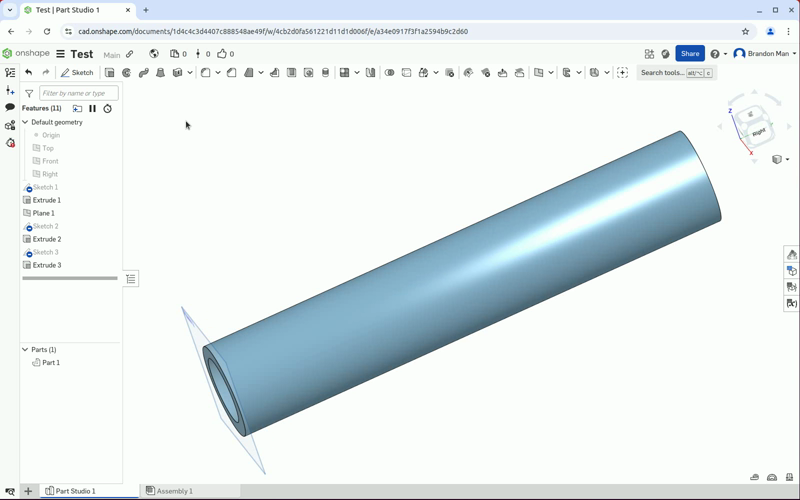
key(down, 2)
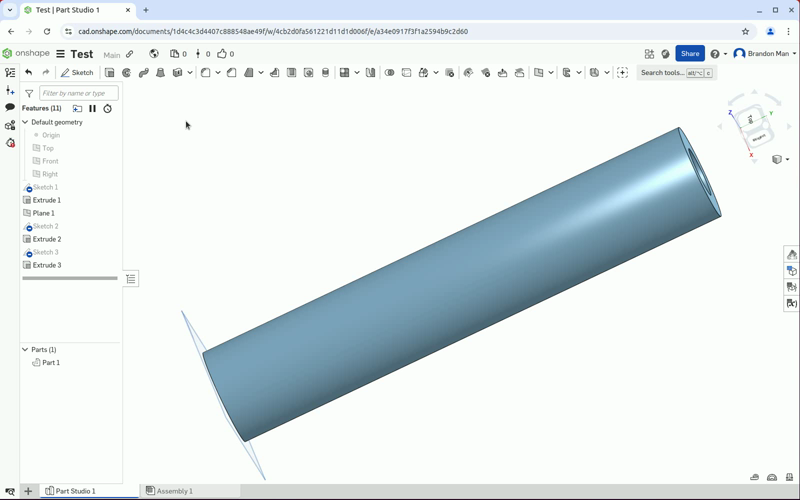
key(up, 2)
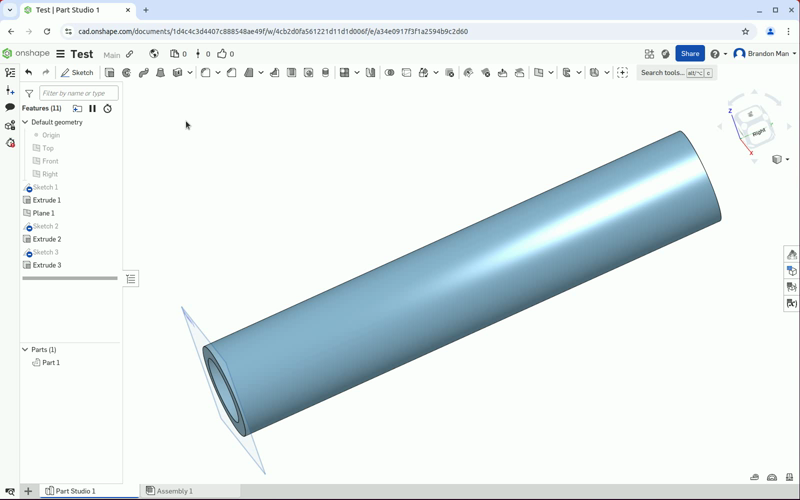
key(right, 2)
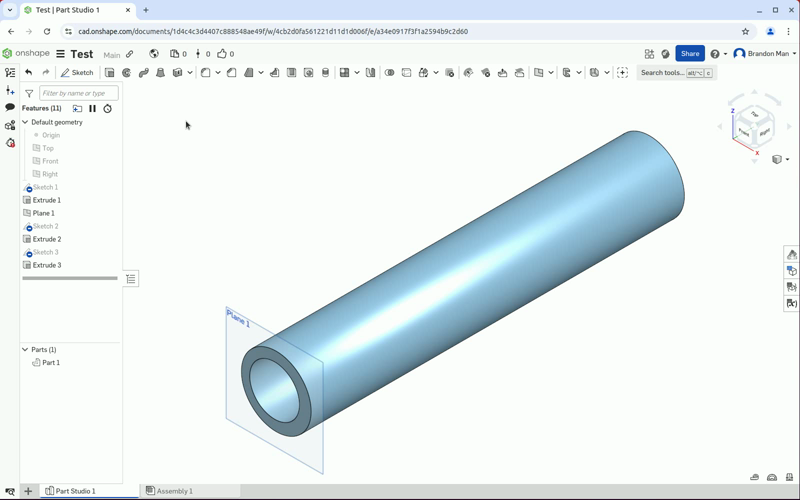
mouse_move(73, 189)
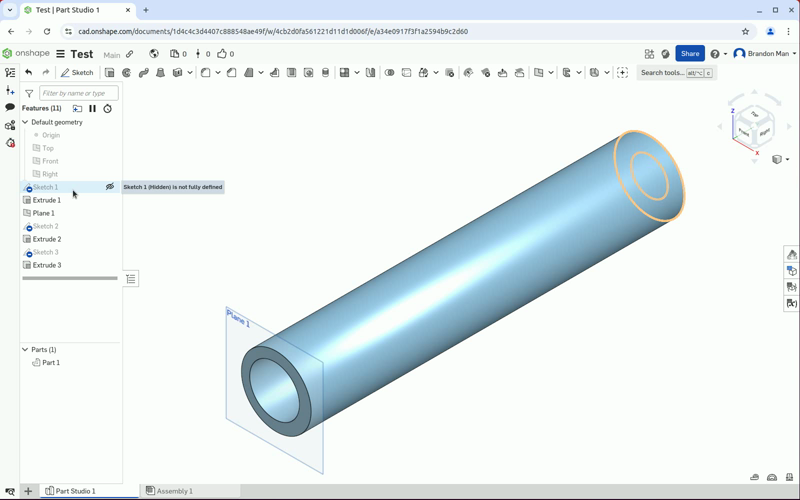
click(73, 189)